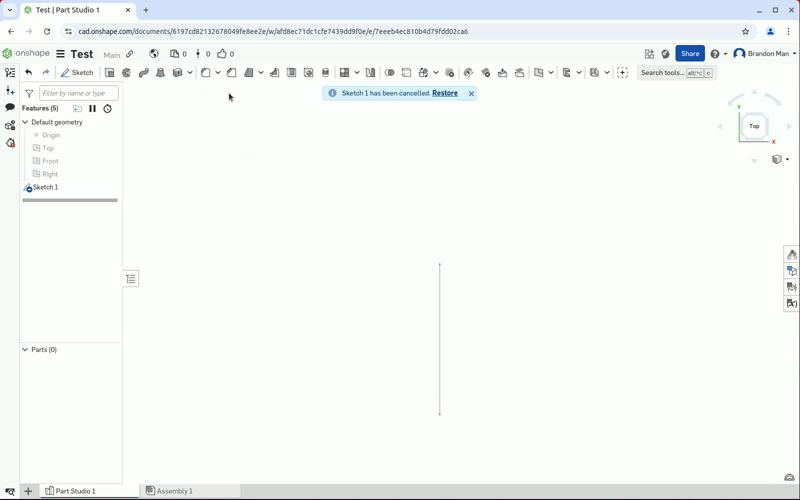
key(shift+h)
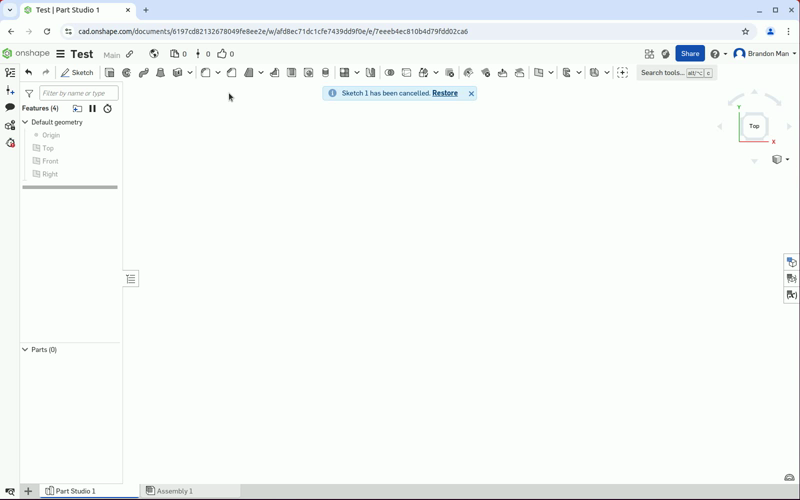
mouse_move(73, 352)
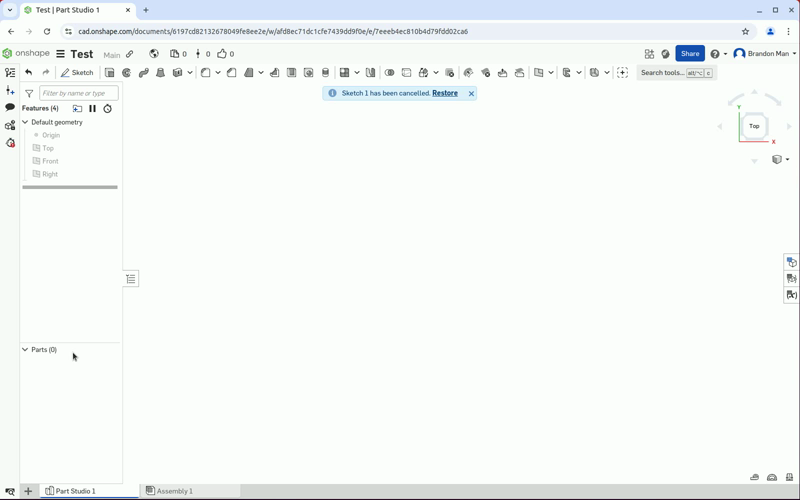
key(y)
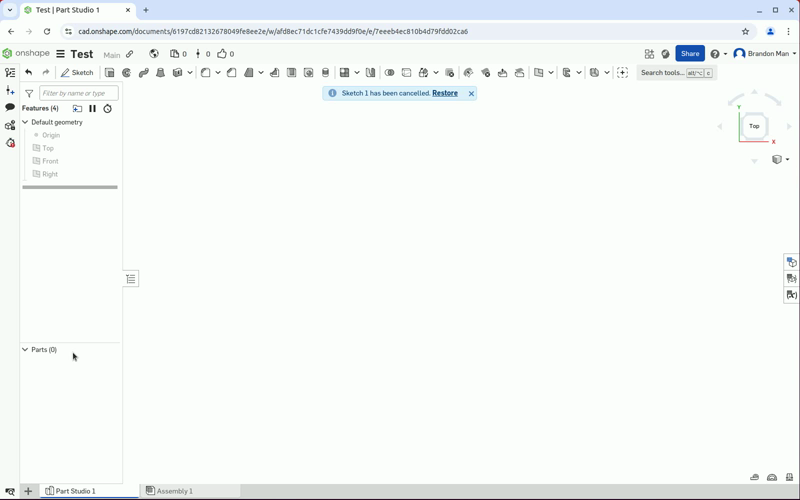
key(shift+p)
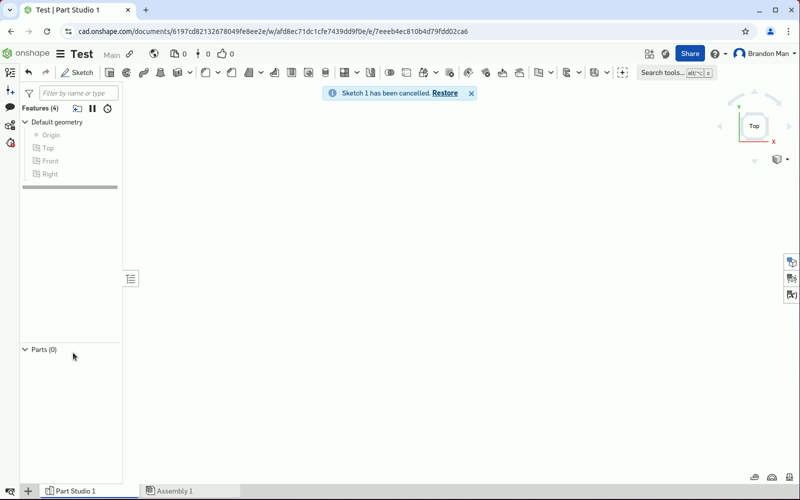
key(space)
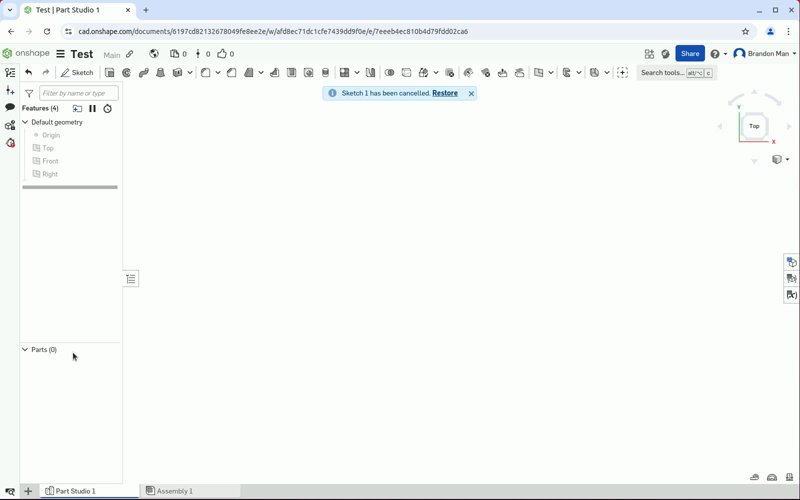
key_down(shift)
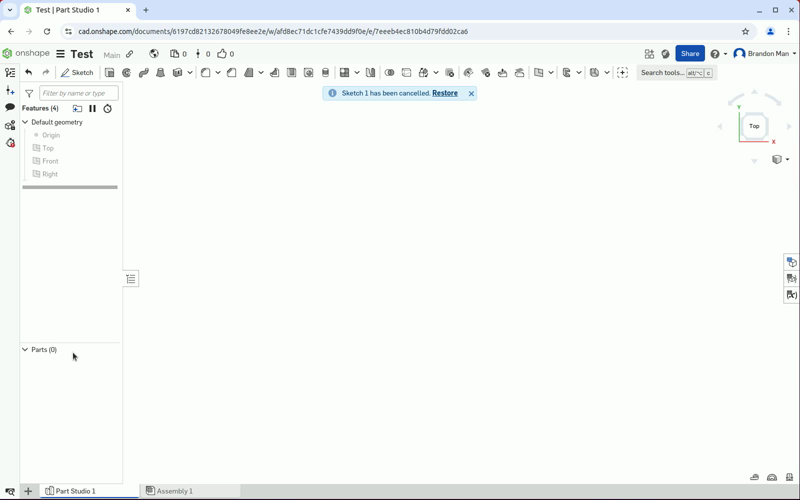
key(up)
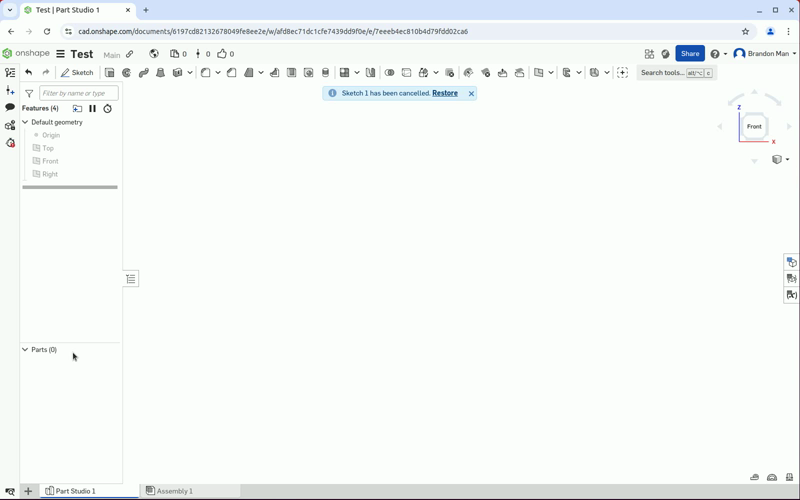
key_up(shift)
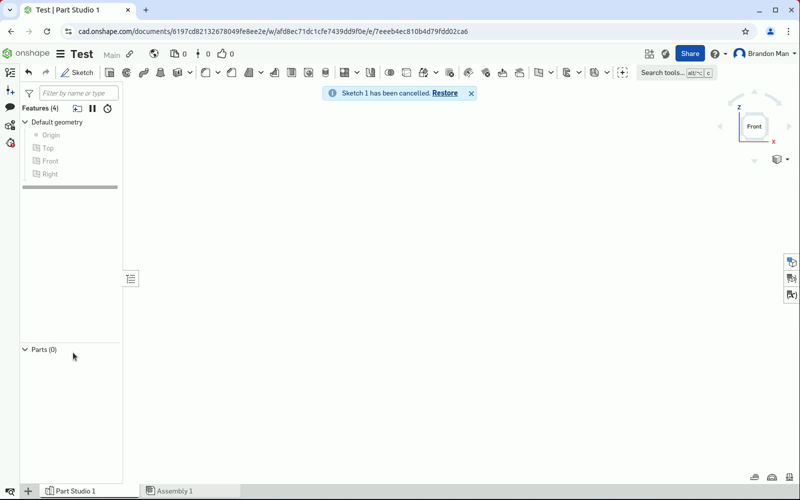
mouse_move(73, 352)
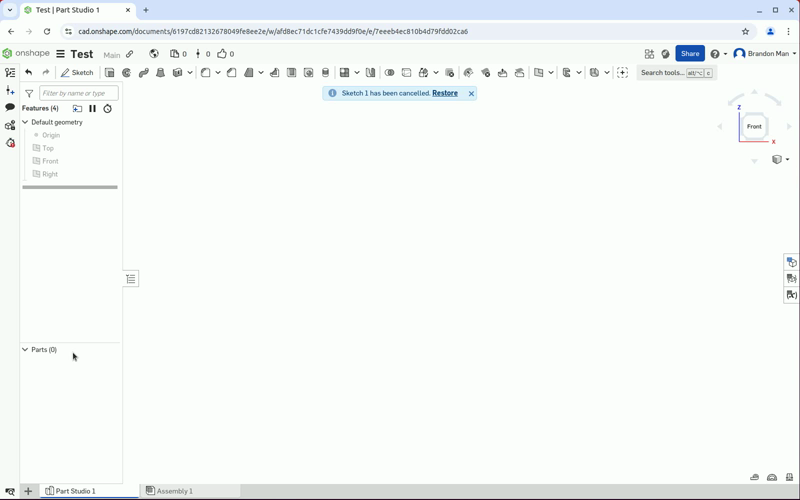
key(shift+y)
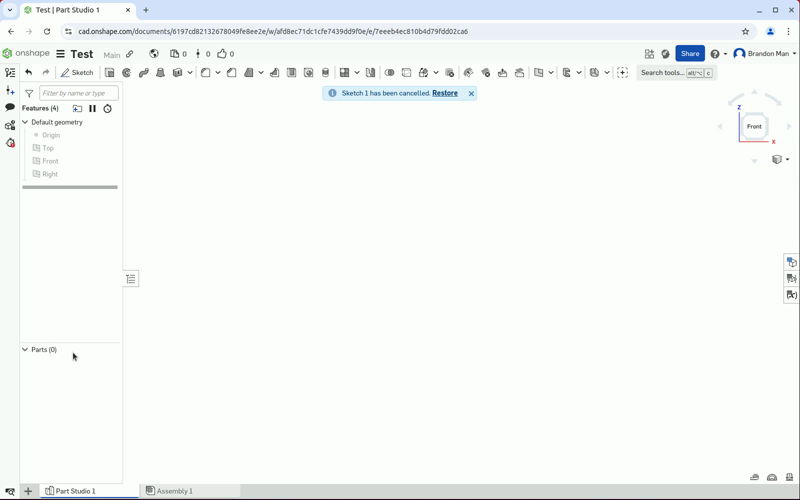
key(shift+s)
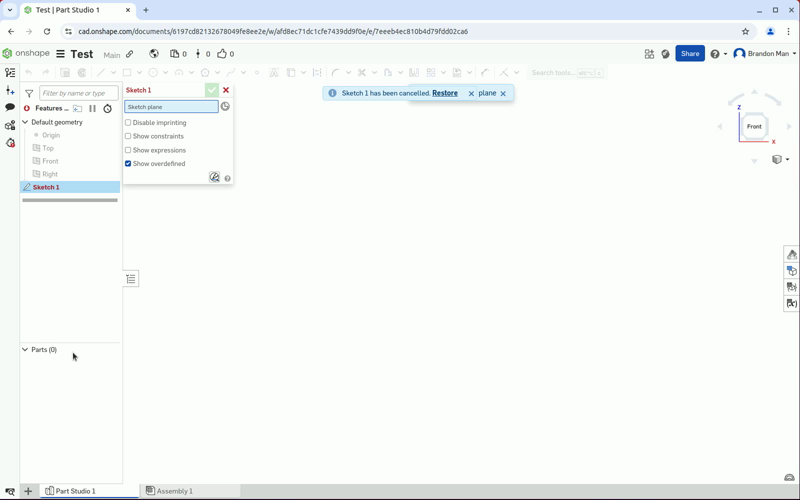
mouse_move(73, 163)
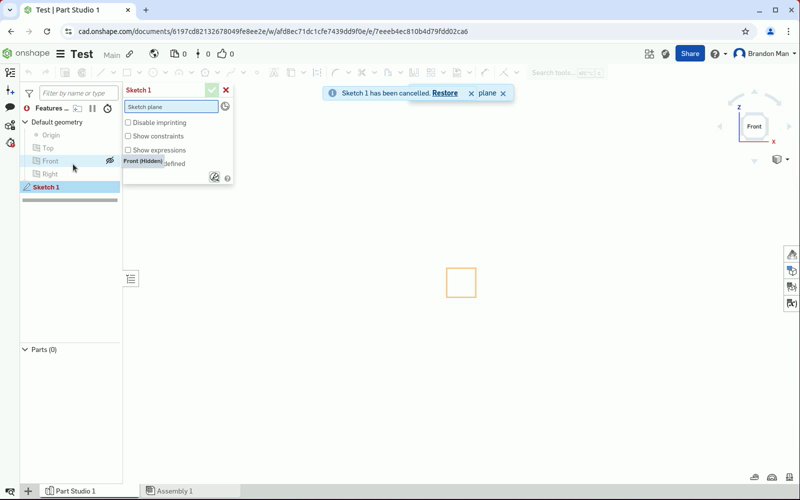
click(73, 163)
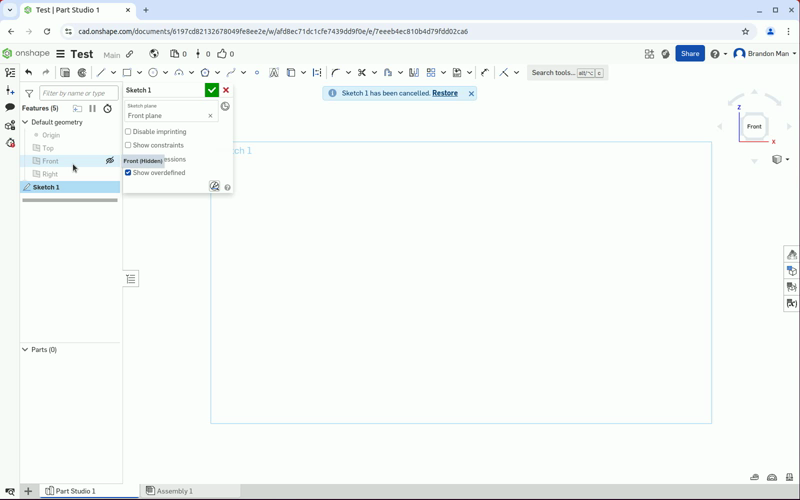
mouse_move(73, 352)
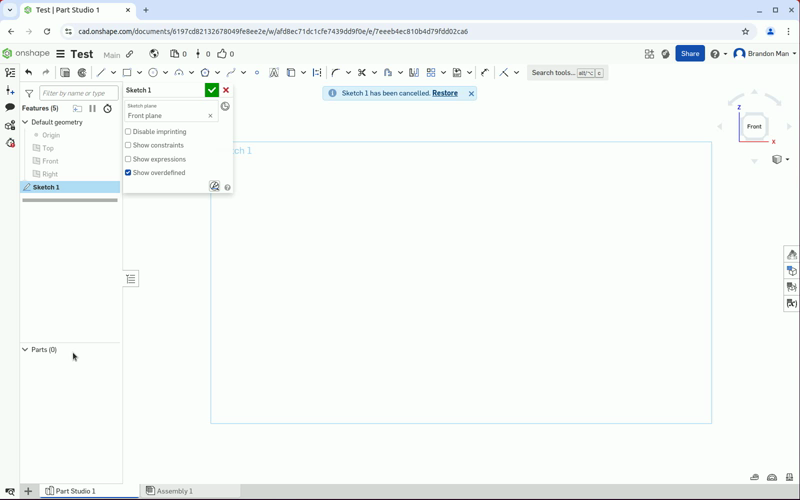
key(y)
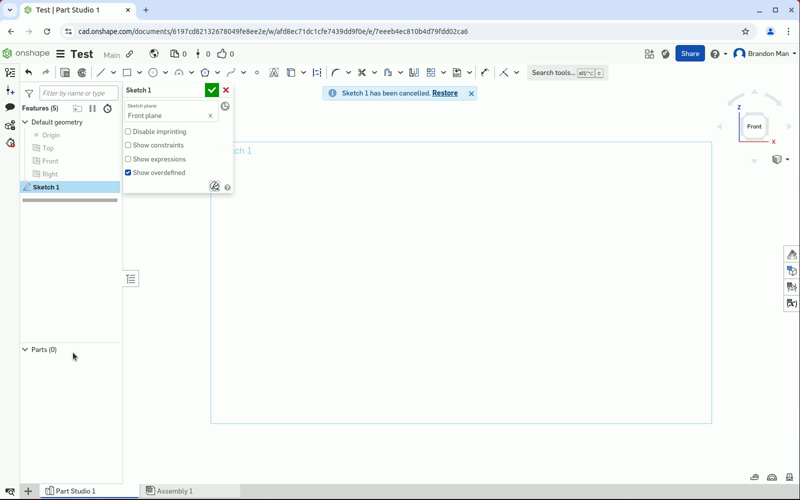
key(c)
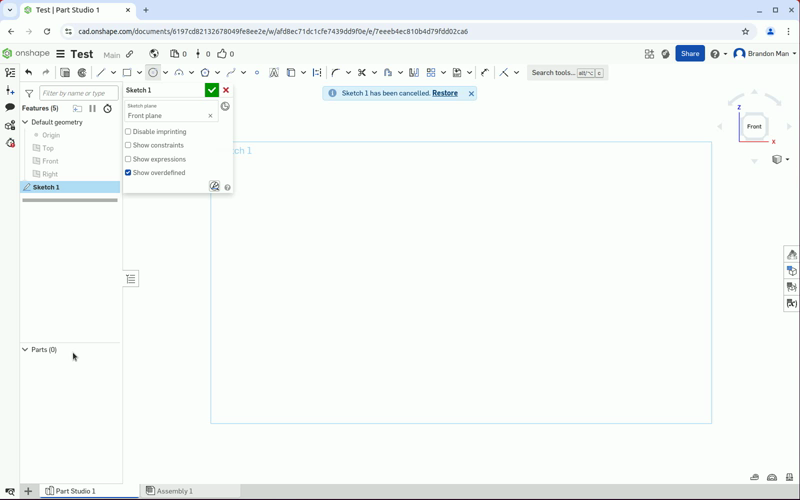
key_down(shift)
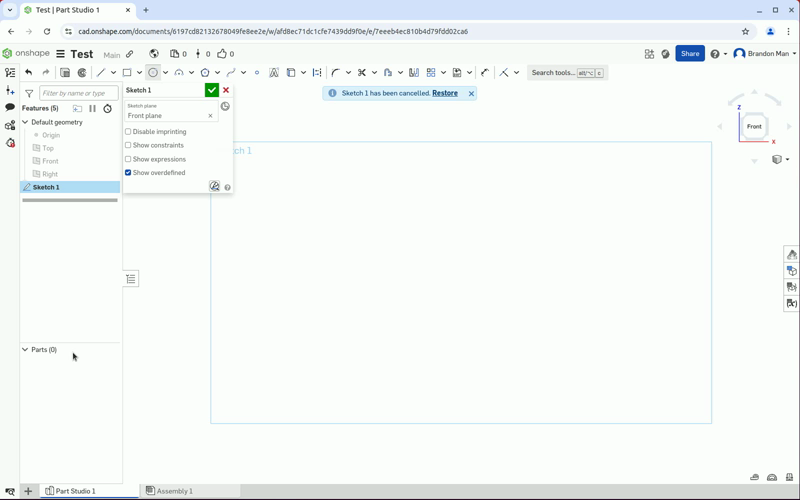
mouse_move(461, 282)
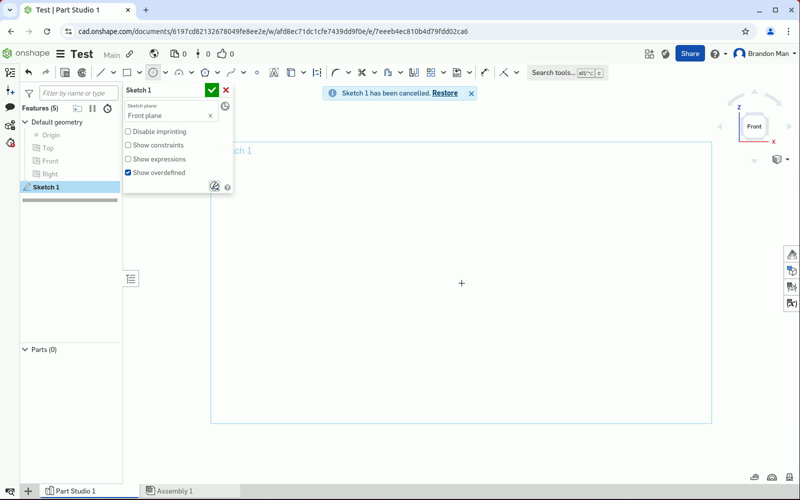
click(461, 282)
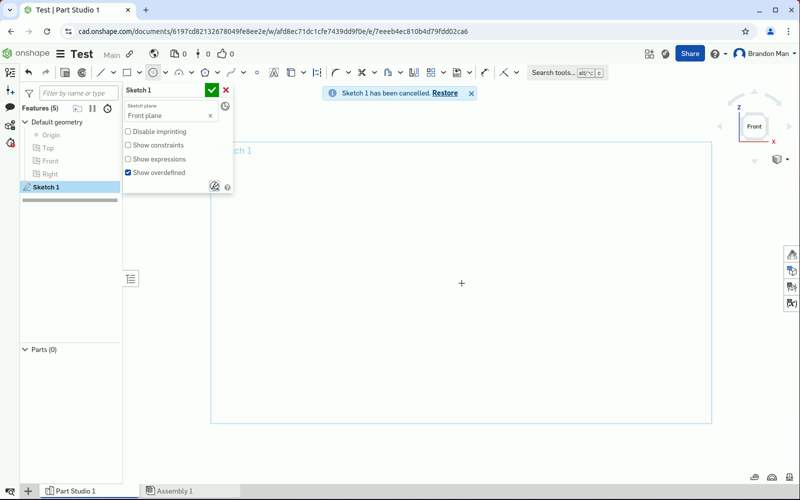
key_up(shift)
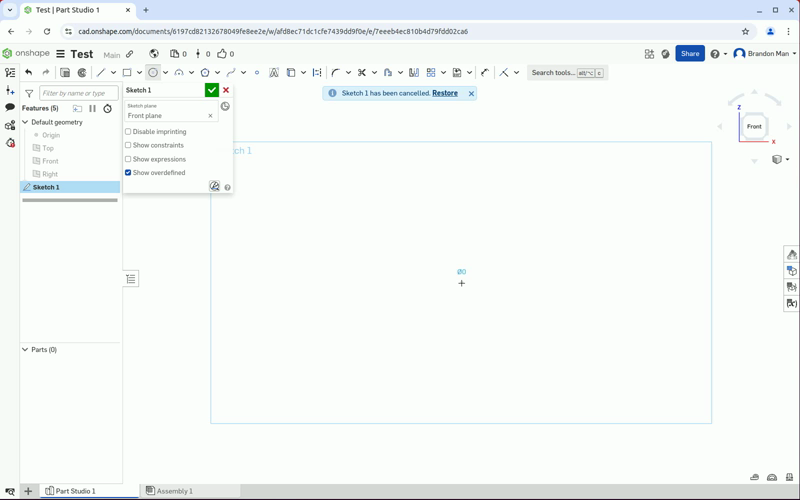
mouse_move(493, 282)
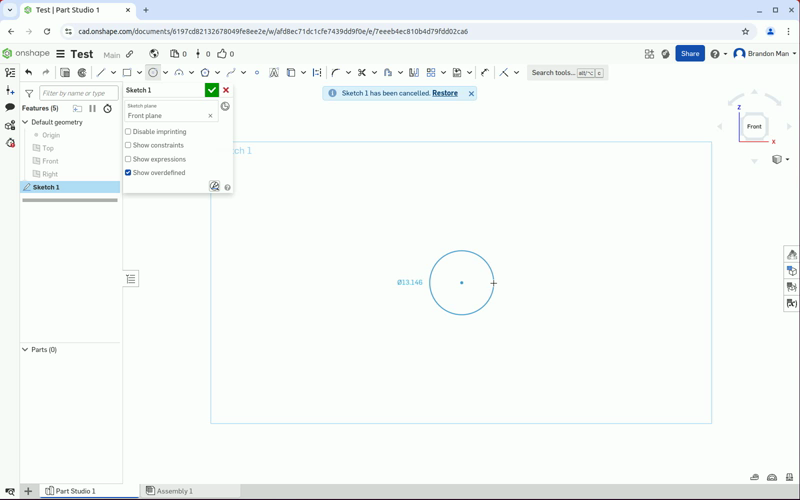
click(493, 282)
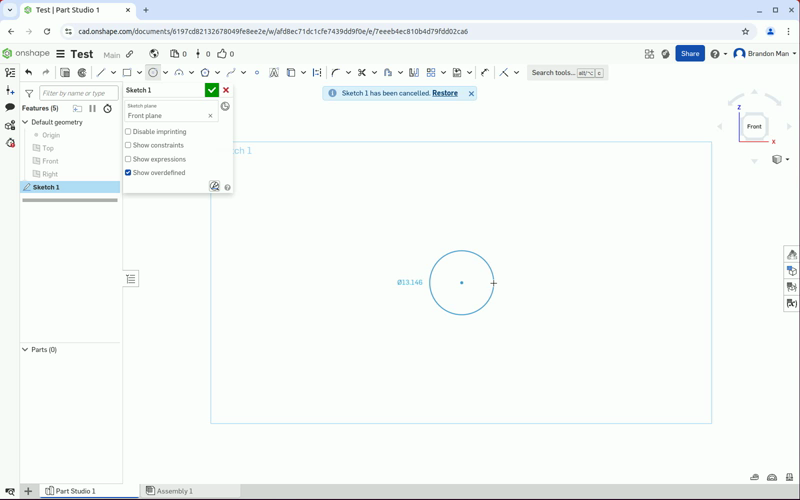
key(esc)
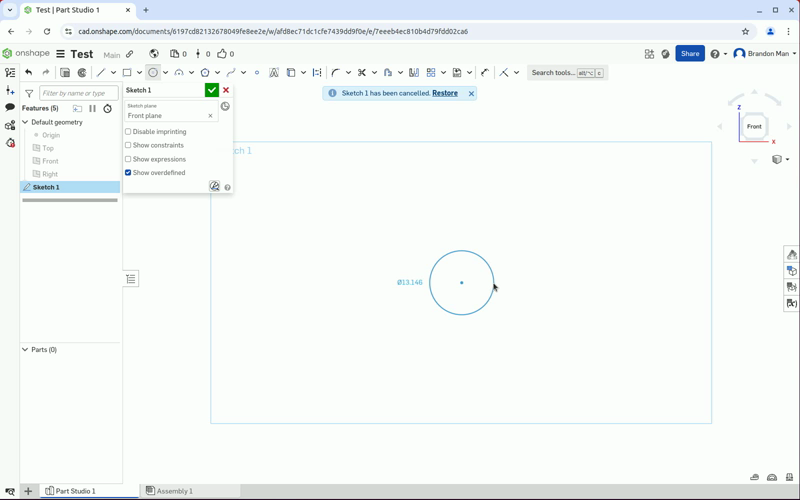
key(c)
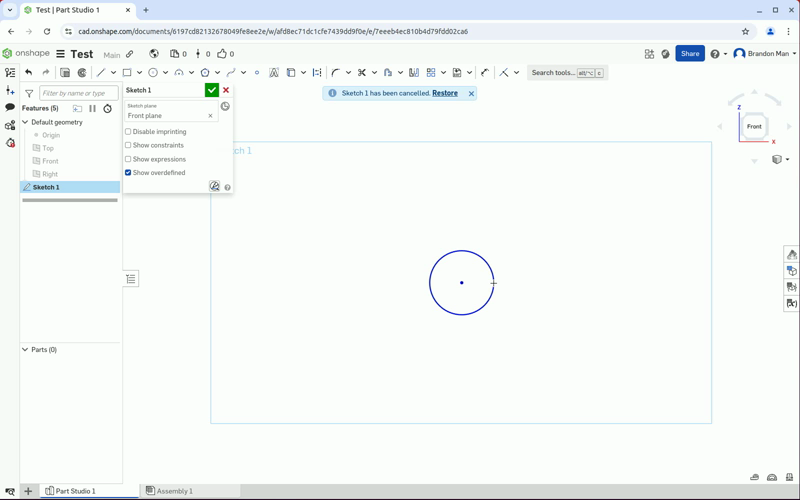
key_down(shift)
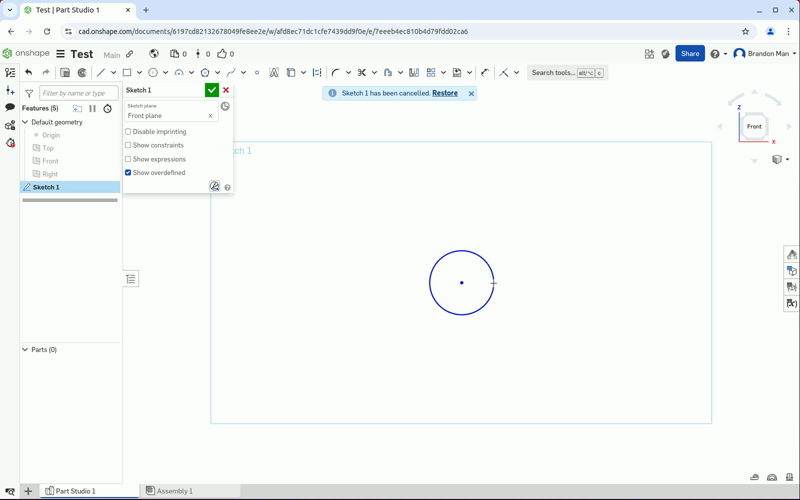
mouse_move(461, 282)
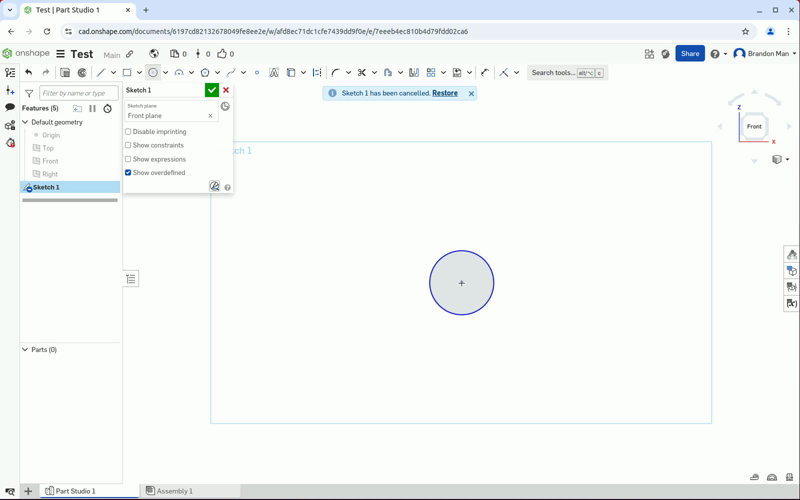
click(461, 282)
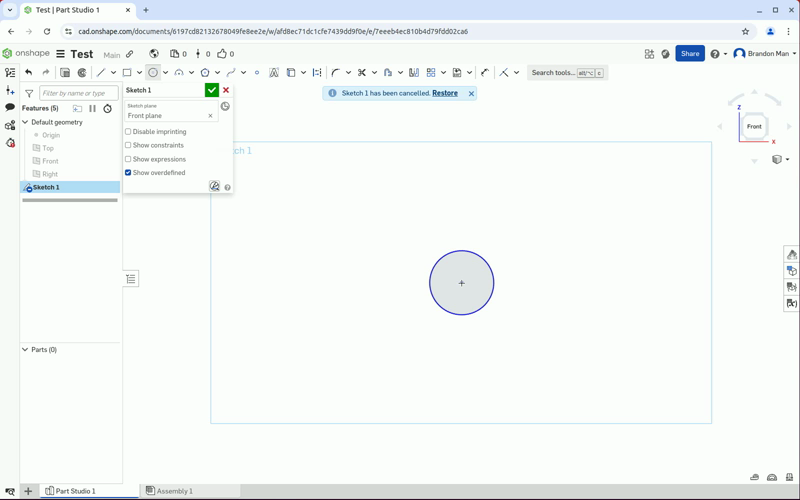
key_up(shift)
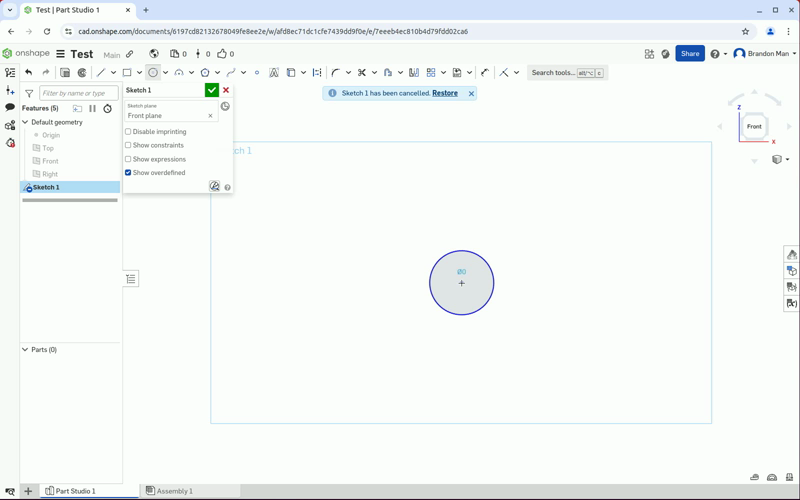
mouse_move(476, 282)
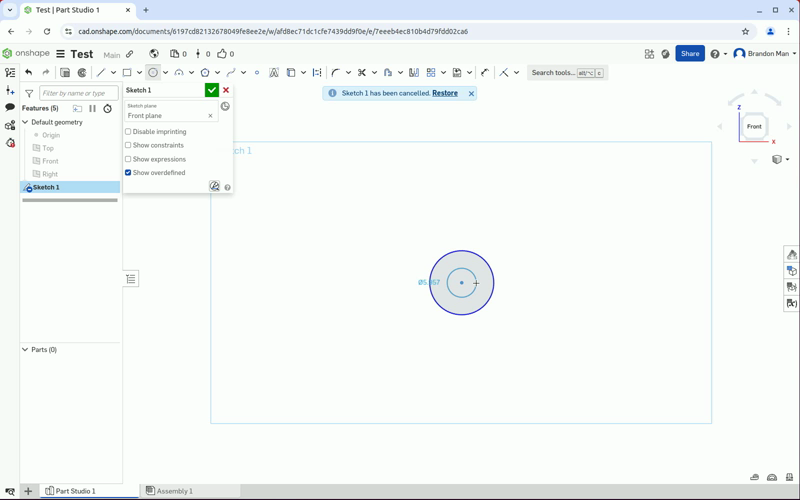
click(476, 282)
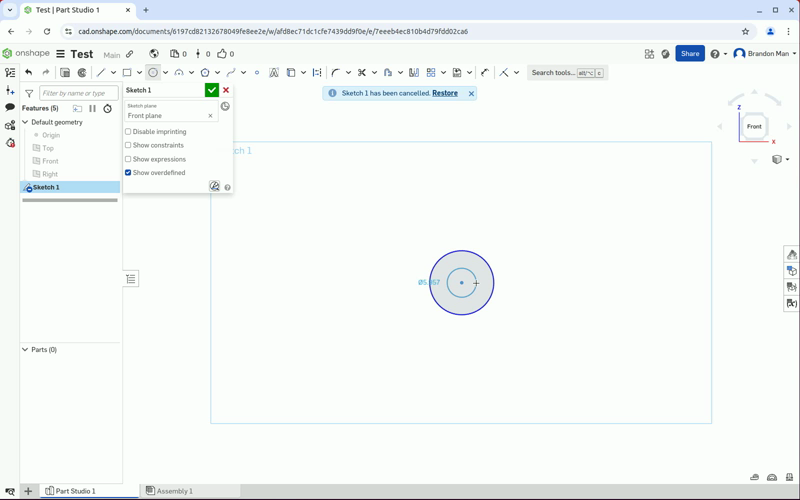
key(esc)
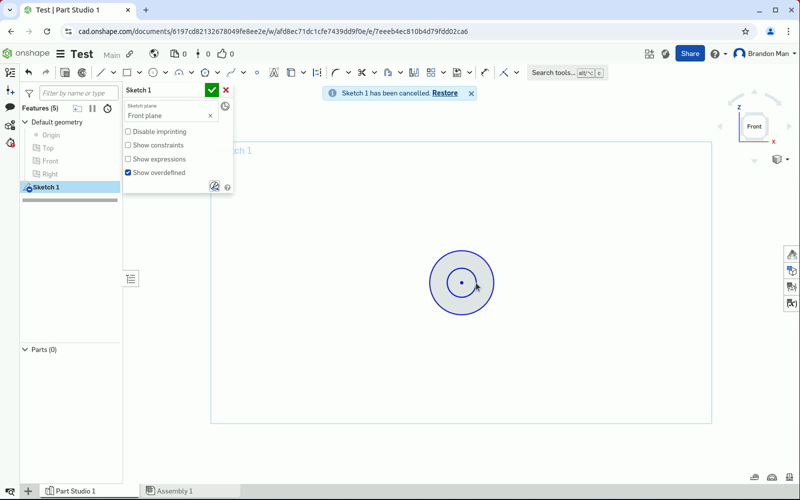
mouse_move(456, 303)
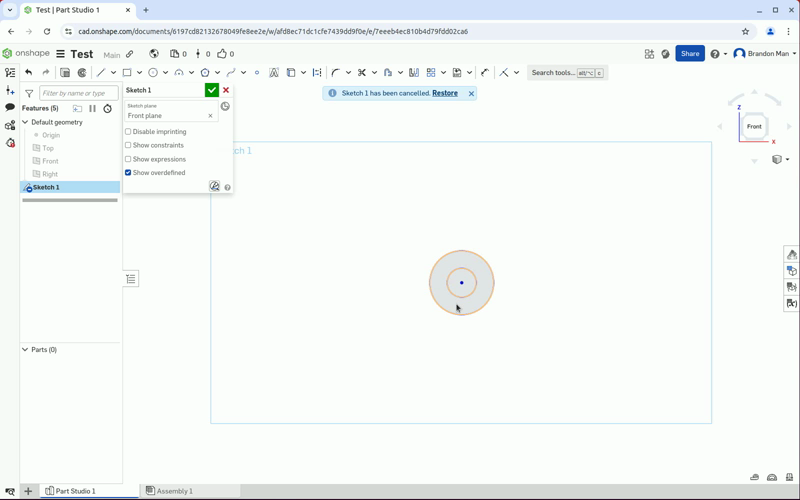
click(456, 303)
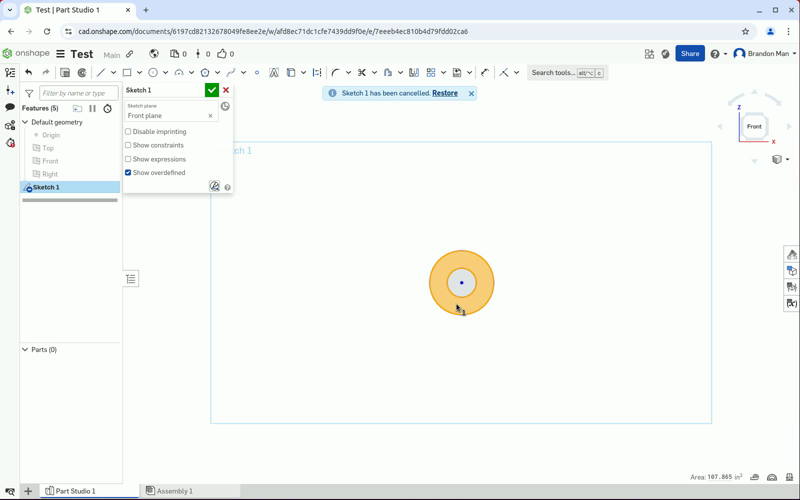
mouse_move(73, 352)
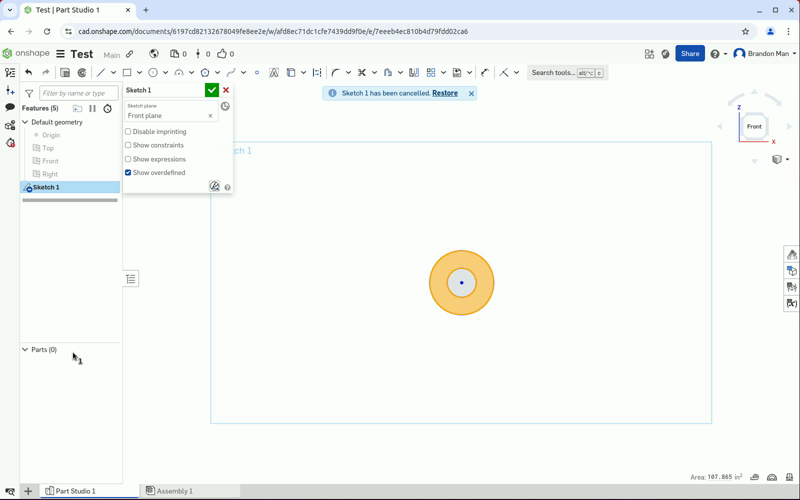
key(shift+y)
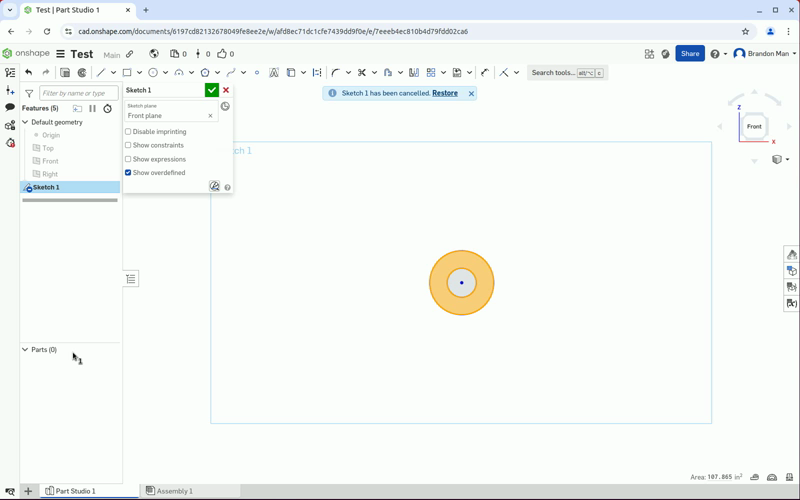
key(shift+e)
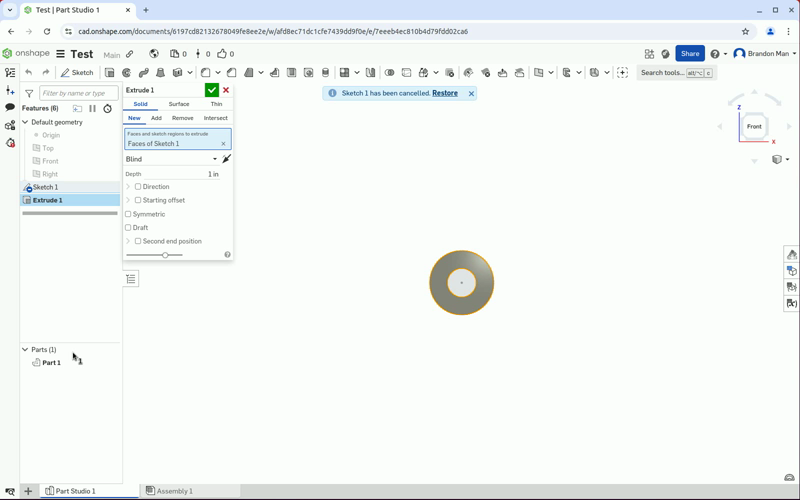
mouse_move(143, 106)
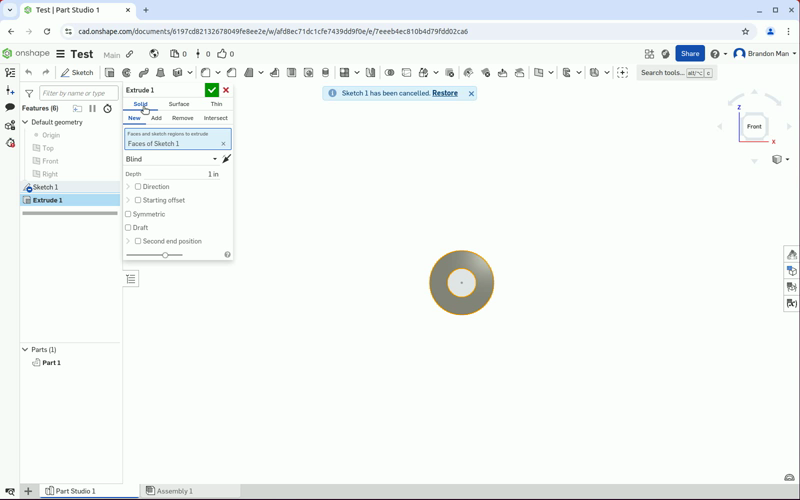
click(143, 106)
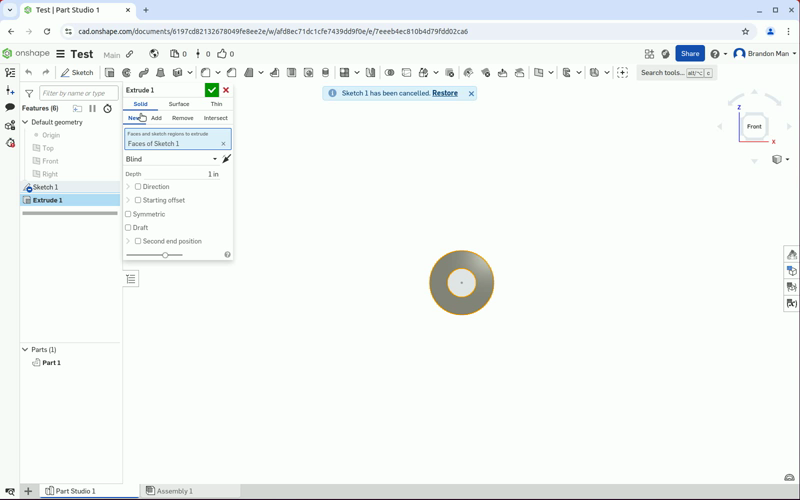
mouse_move(137, 120)
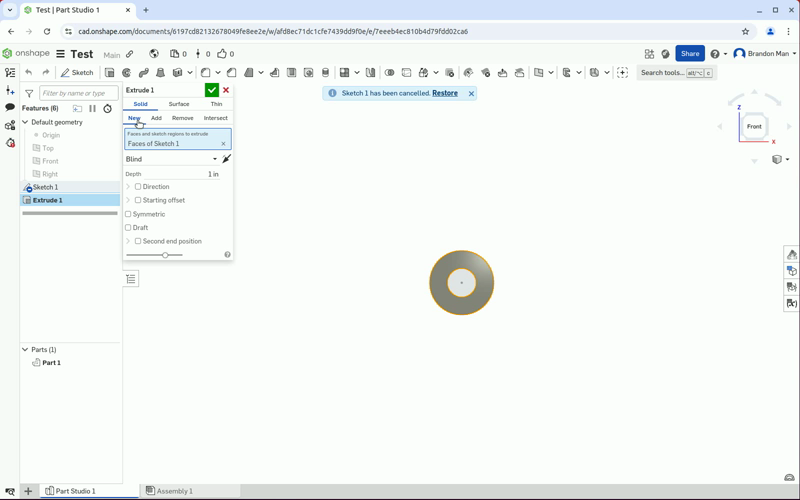
click(137, 120)
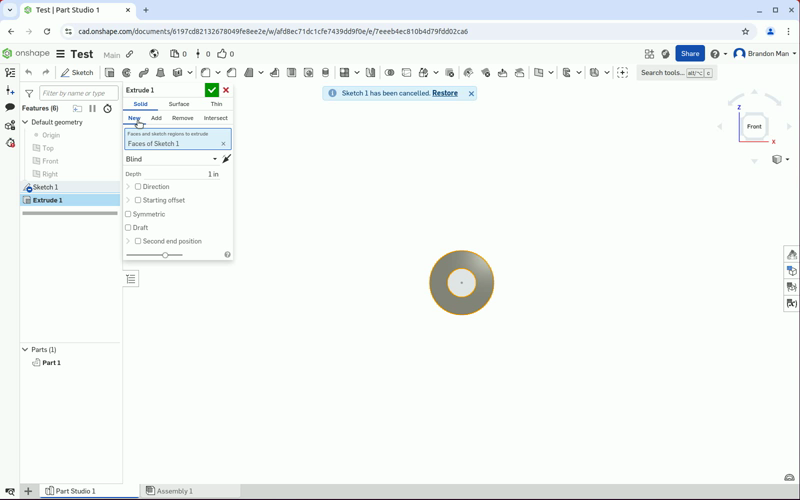
key(tab, 4)
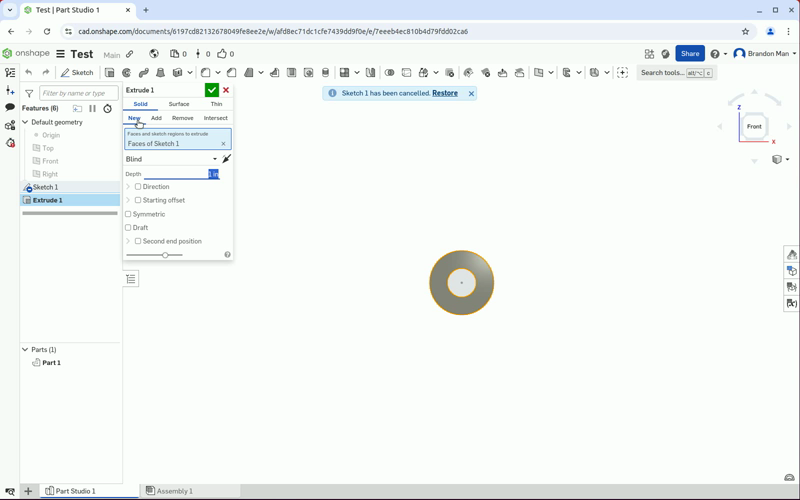
text(23.108)
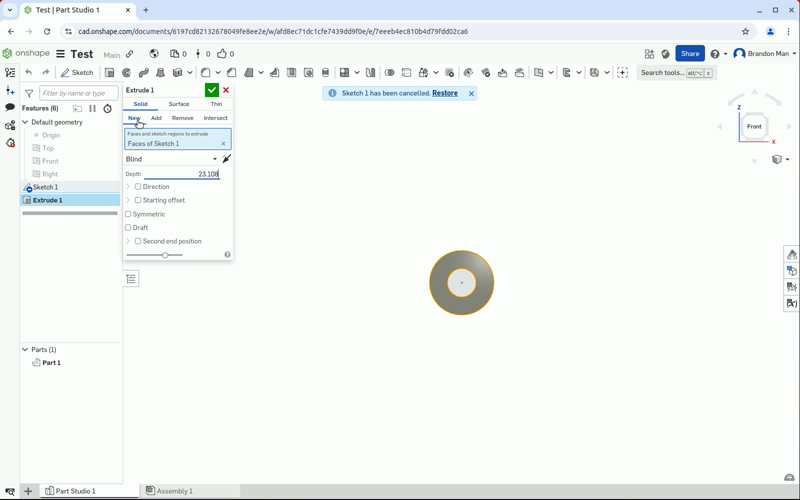
key(enter)
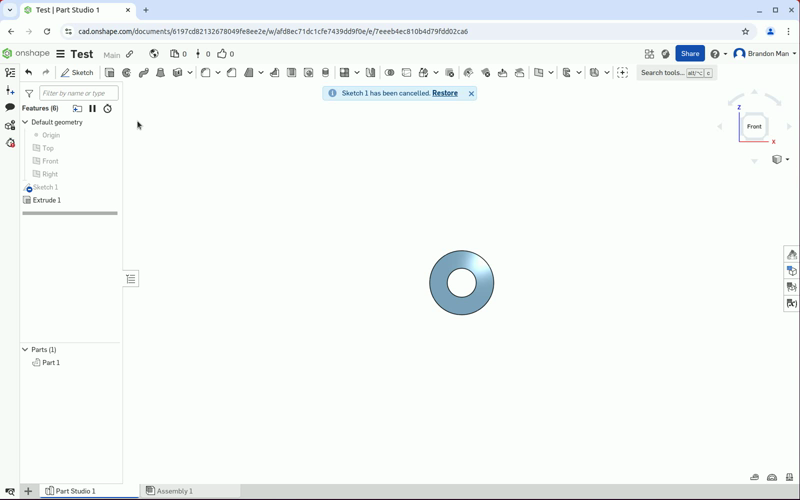
key(shift+h)
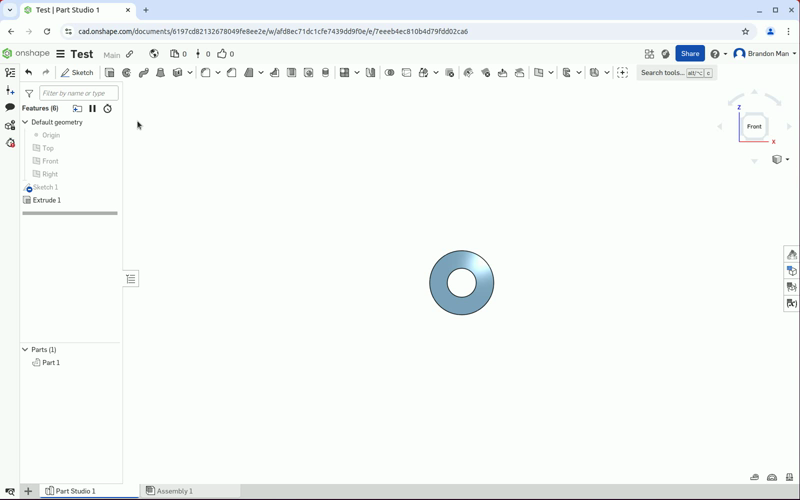
key(shift+h)
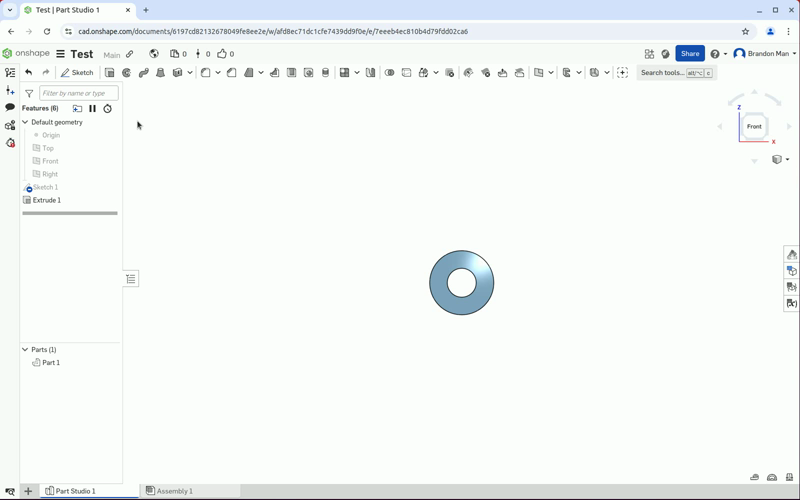
mouse_move(73, 189)
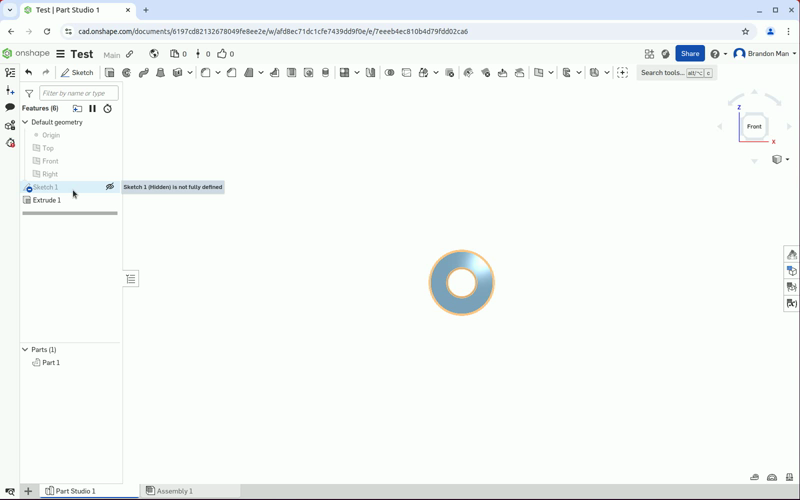
click(73, 189)
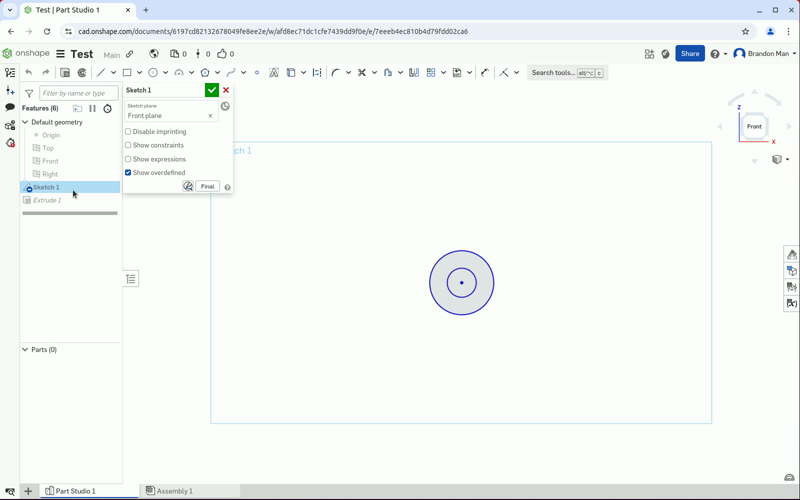
mouse_move(229, 92)
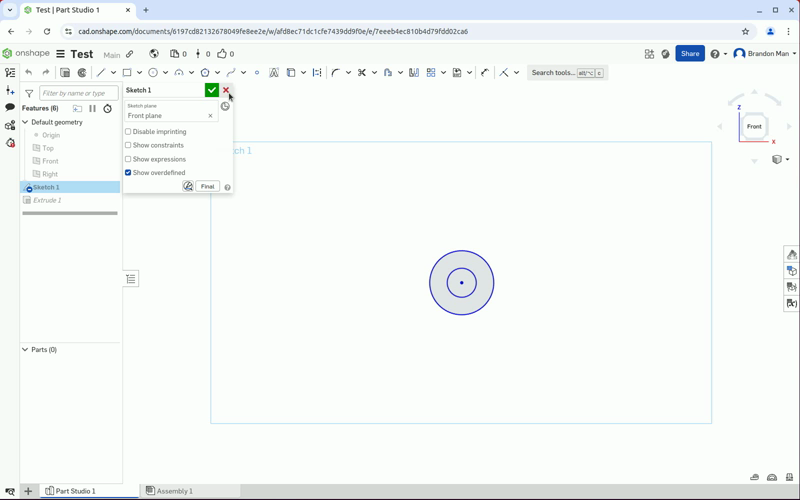
click(229, 92)
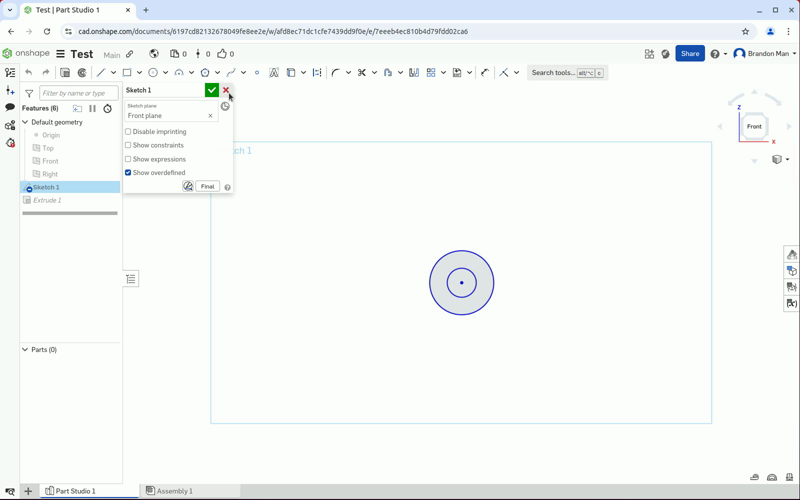
key(shift+s)
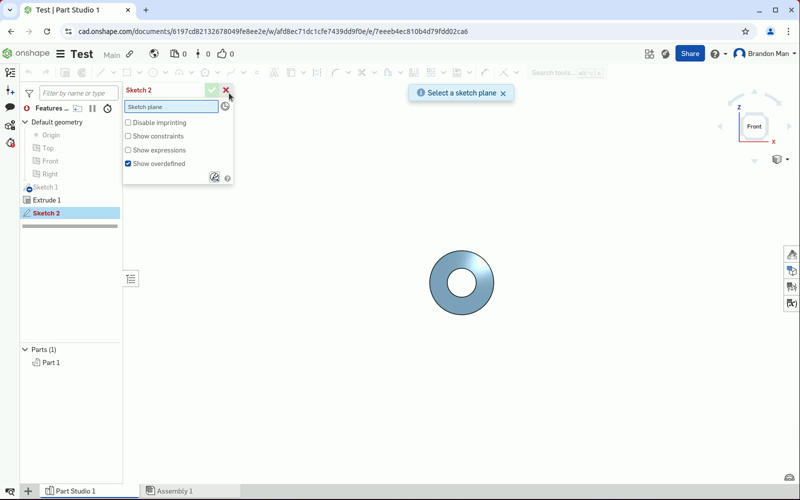
mouse_move(73, 163)
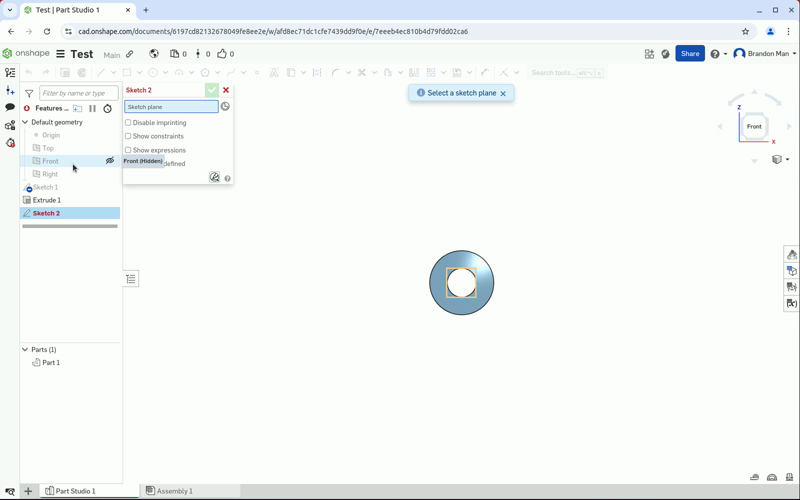
click(73, 163)
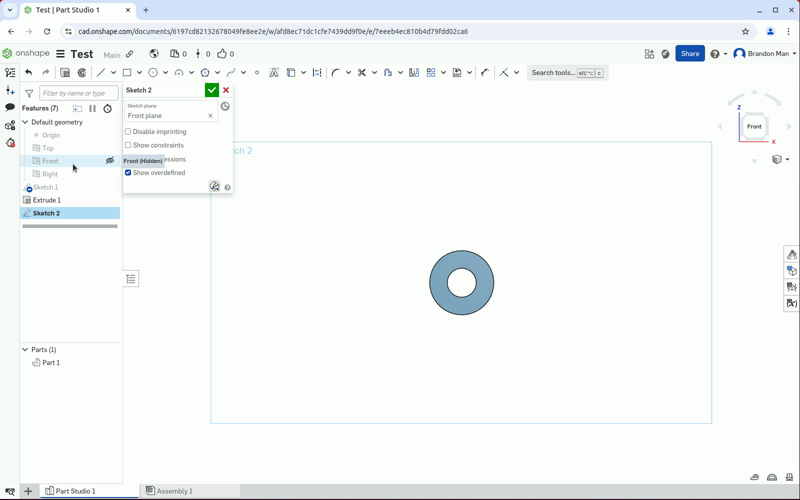
mouse_move(73, 352)
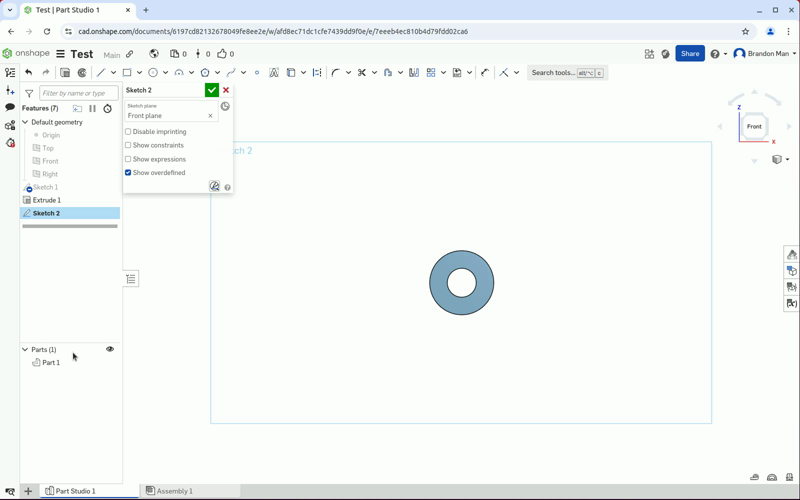
key(y)
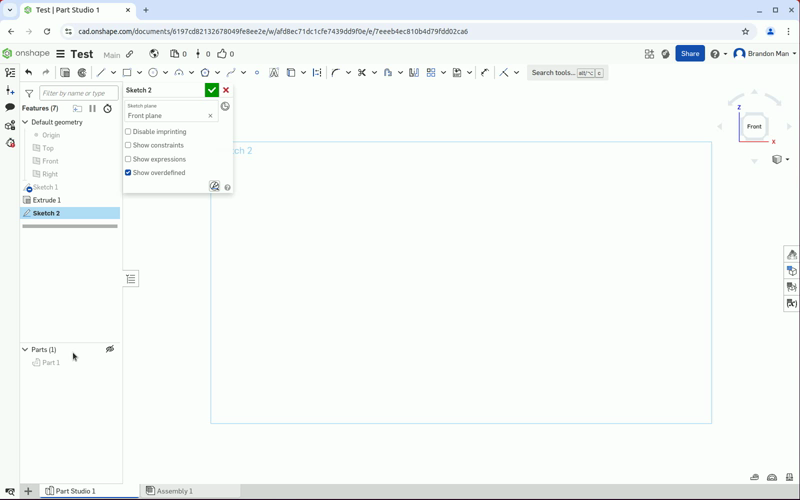
key(c)
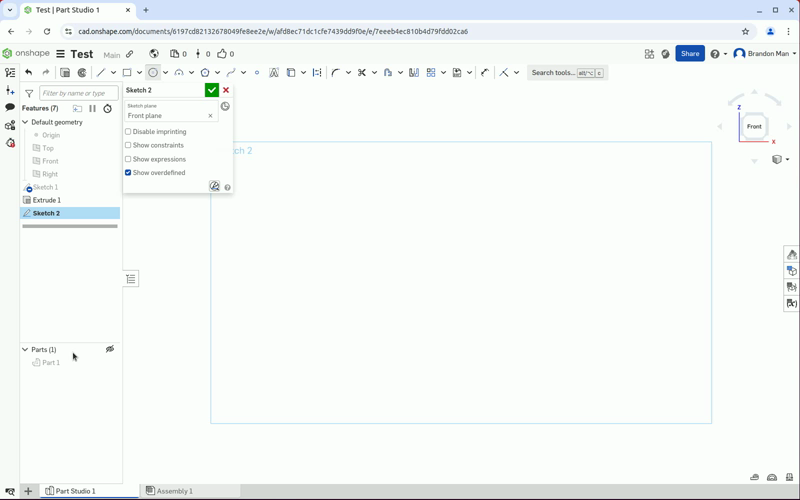
key_down(shift)
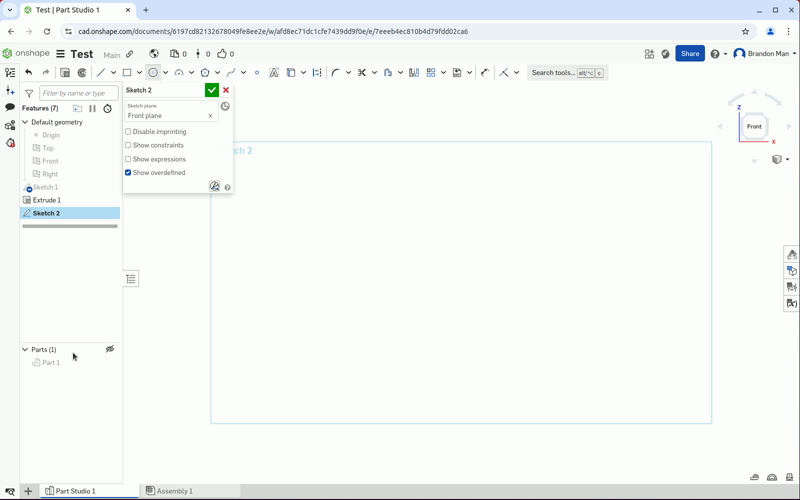
mouse_move(461, 282)
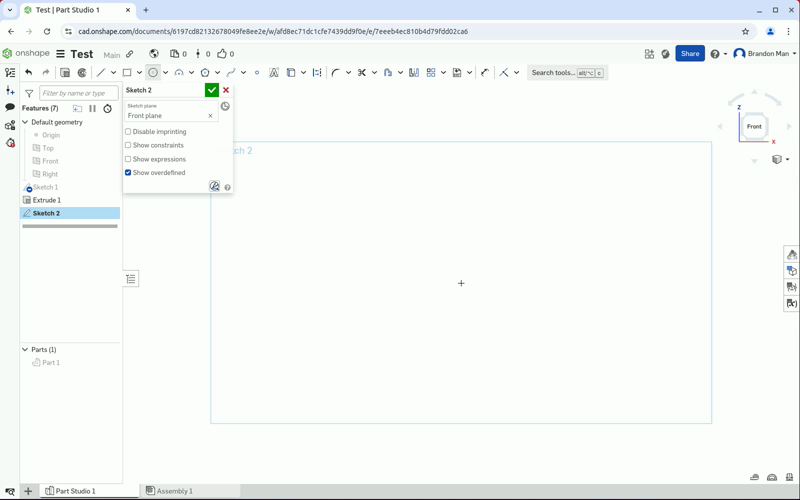
click(461, 282)
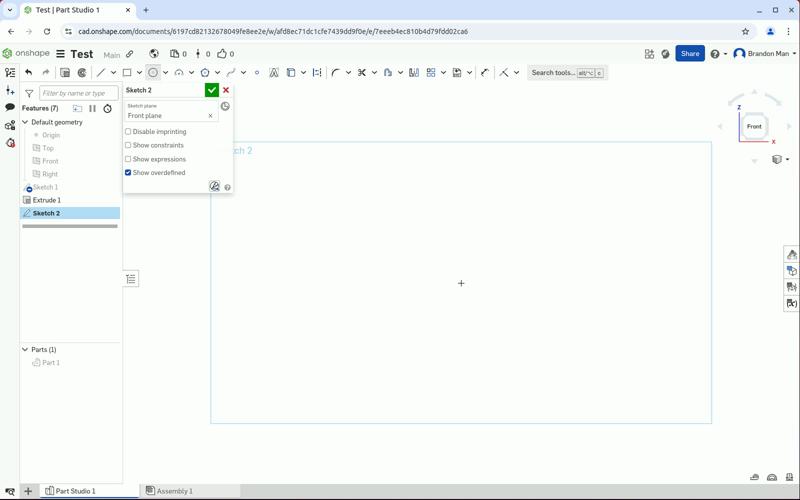
key_up(shift)
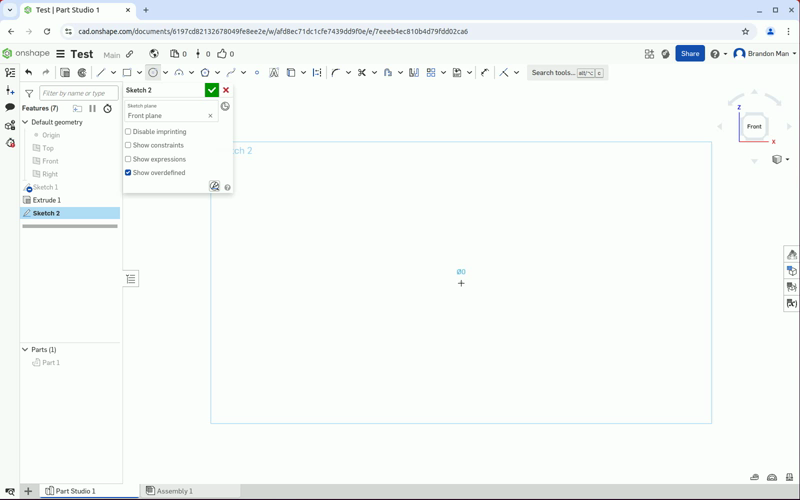
mouse_move(476, 282)
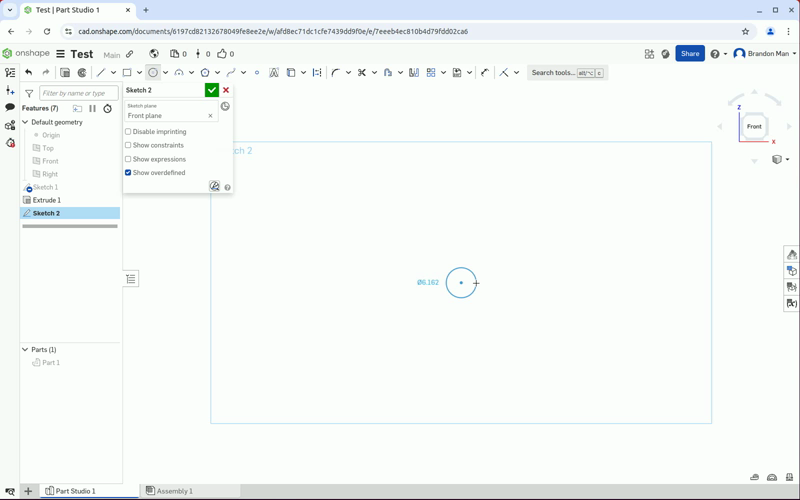
click(476, 282)
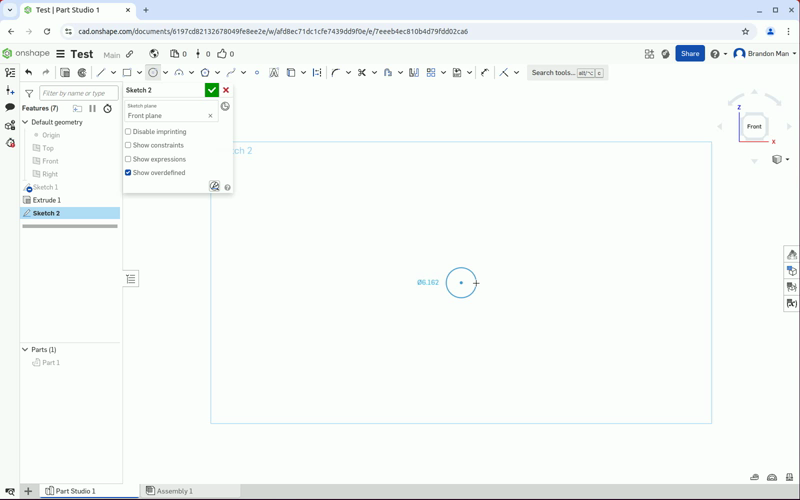
key(esc)
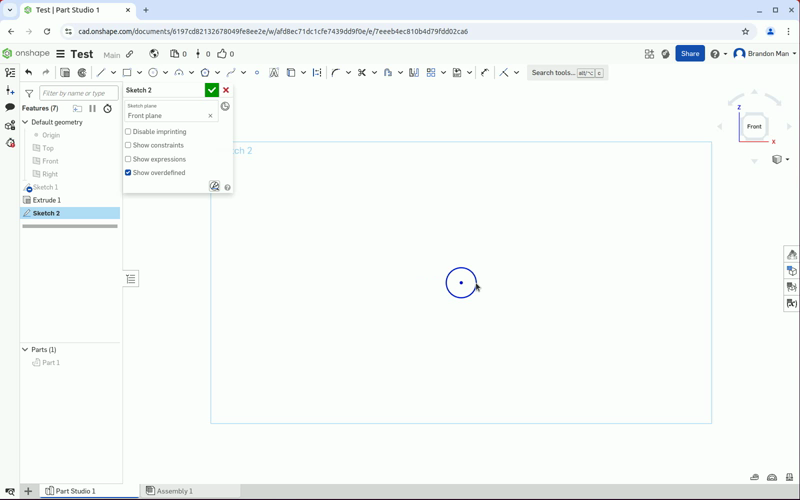
mouse_move(470, 275)
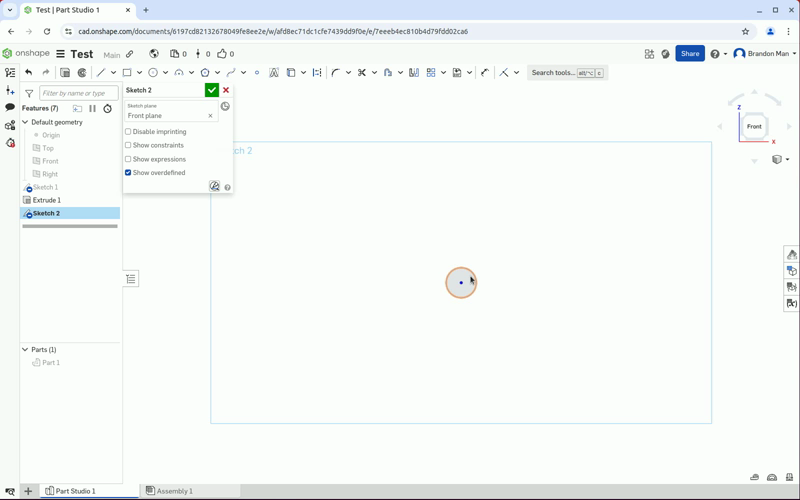
scroll(6)
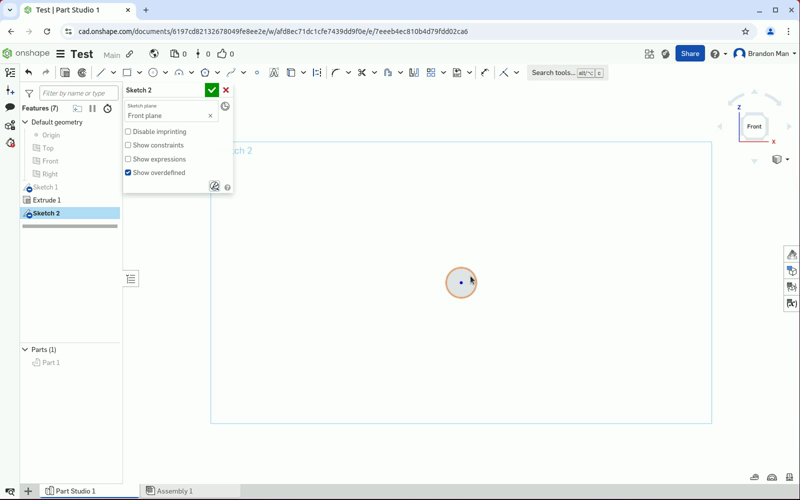
scroll(6)
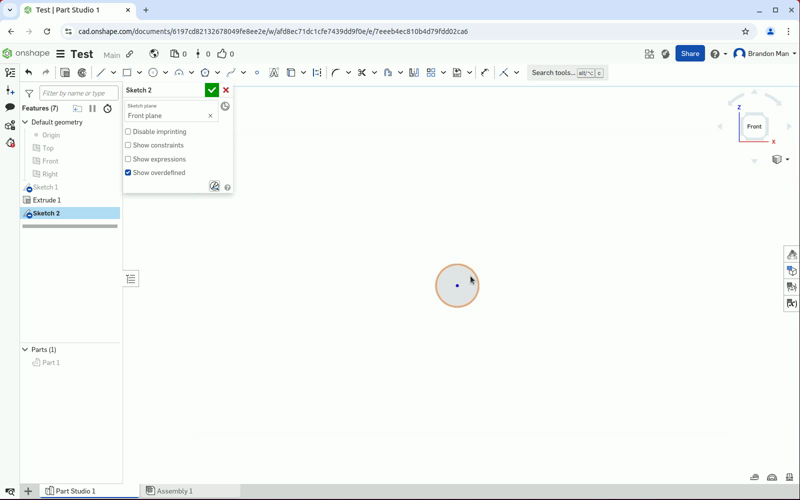
scroll(6)
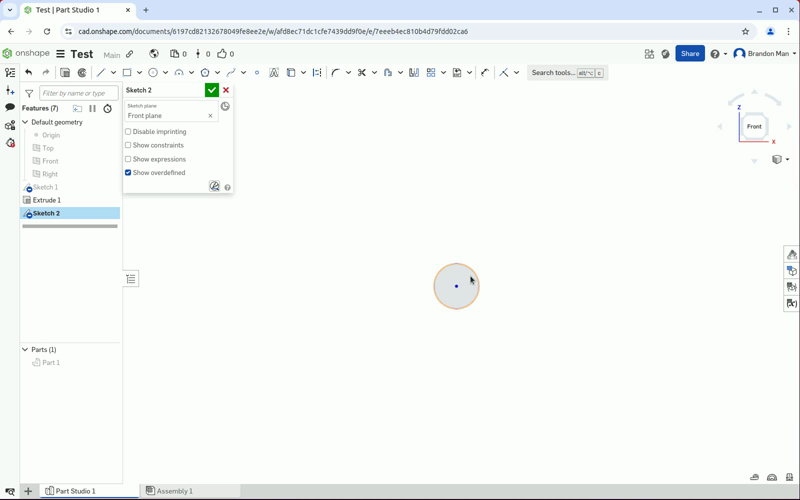
scroll(6)
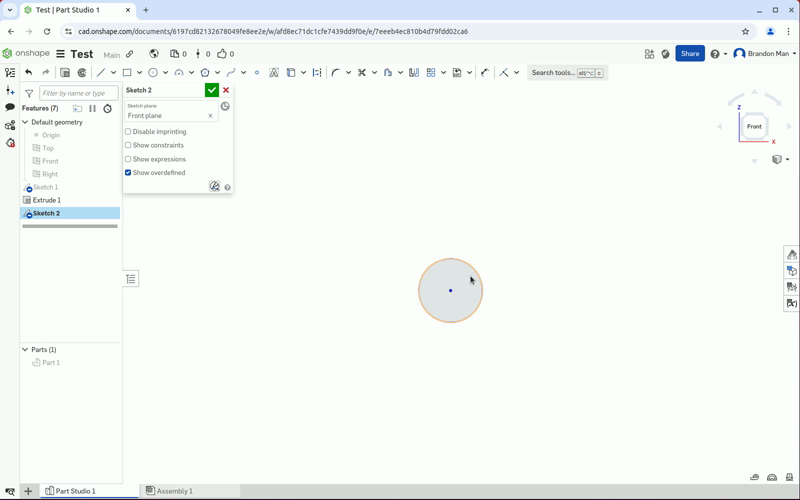
scroll(6)
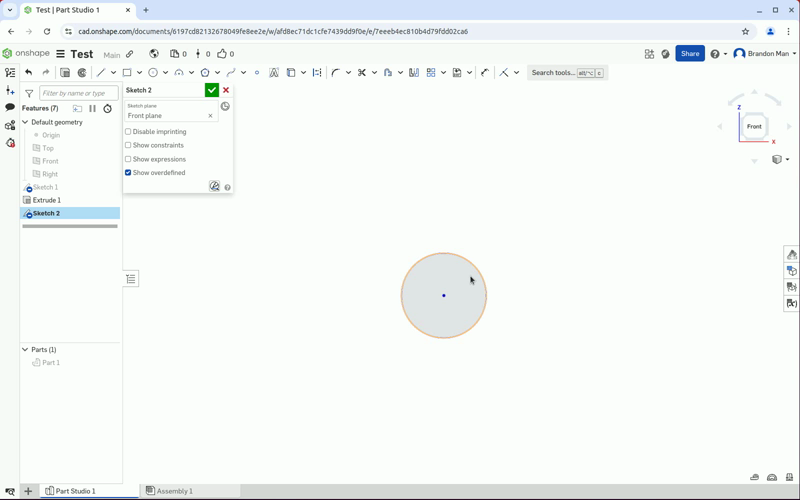
scroll(6)
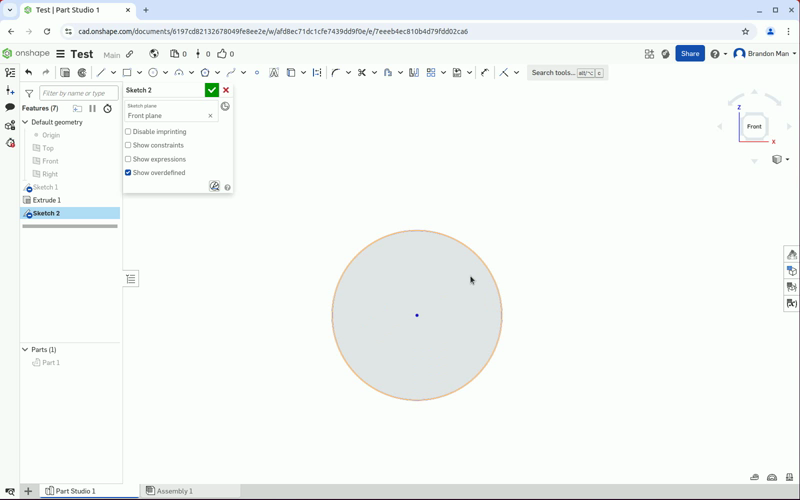
scroll(6)
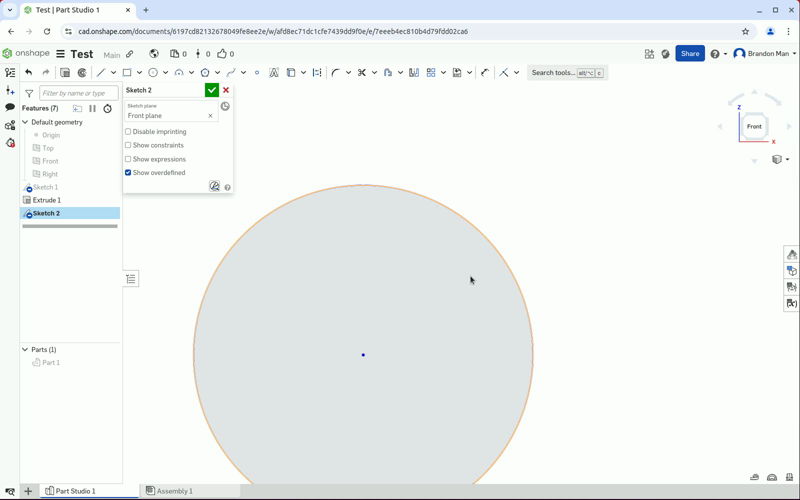
click(470, 275)
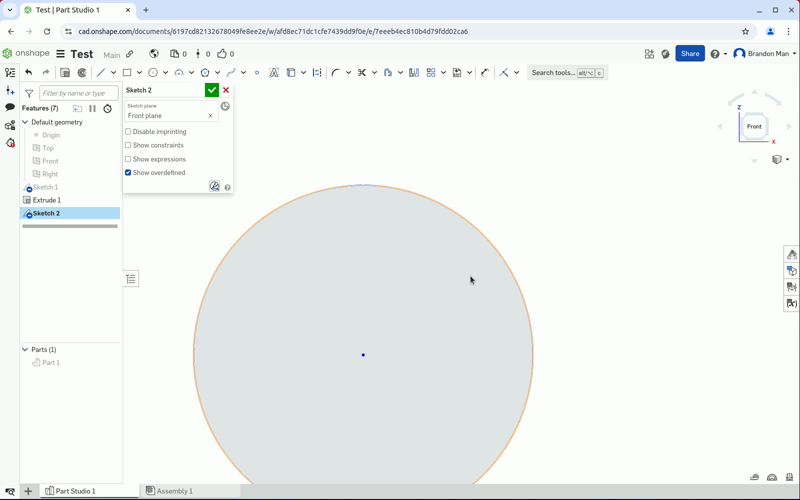
scroll(-6)
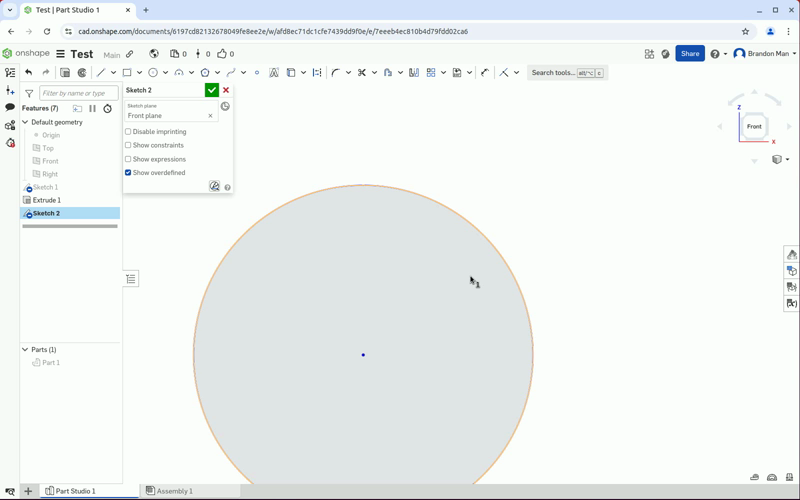
scroll(-6)
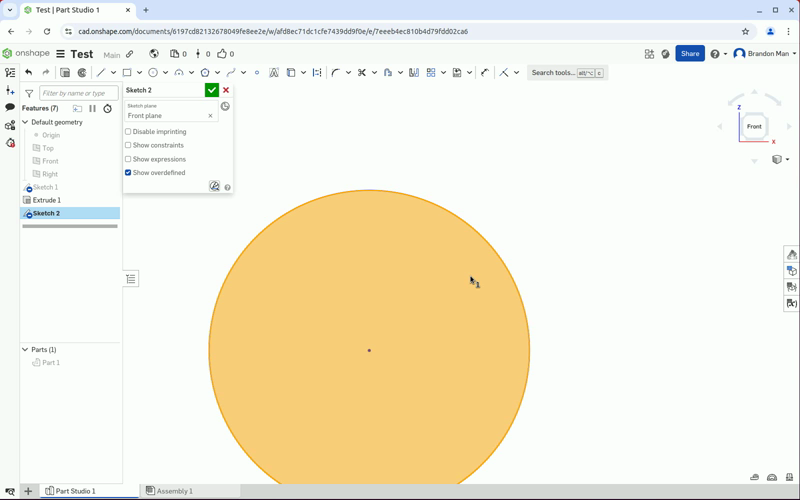
scroll(-6)
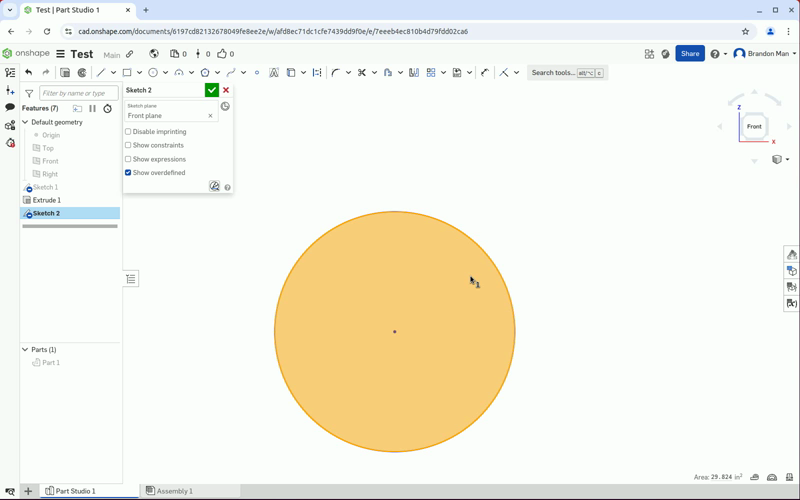
scroll(-6)
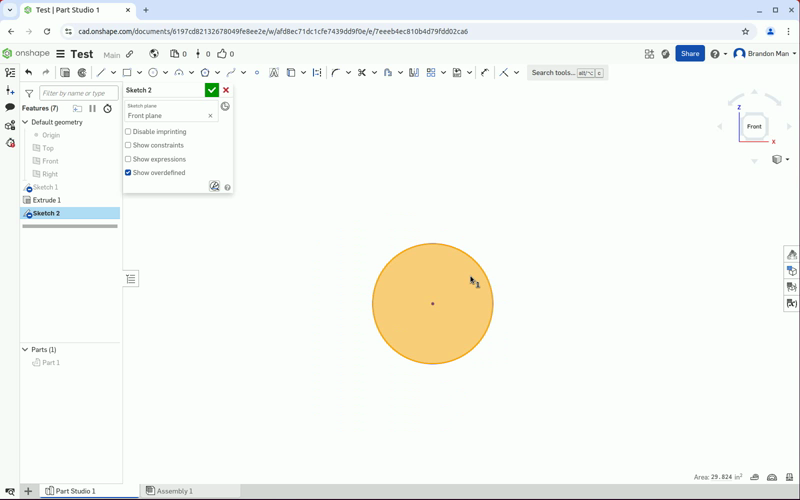
scroll(-6)
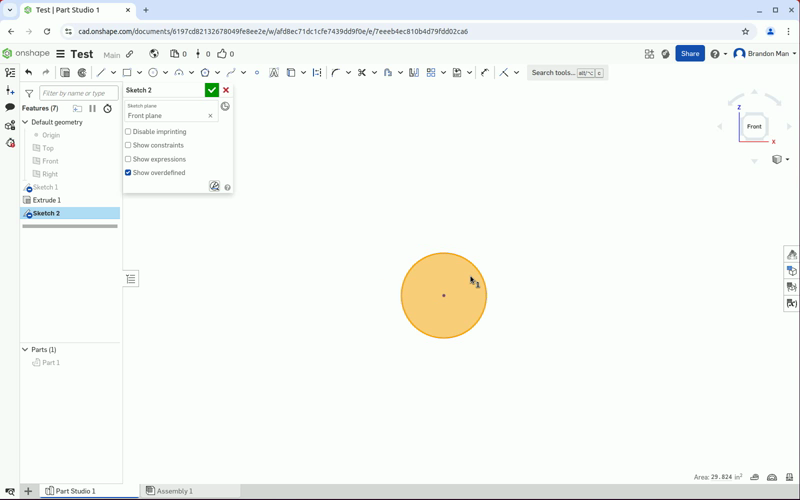
scroll(-6)
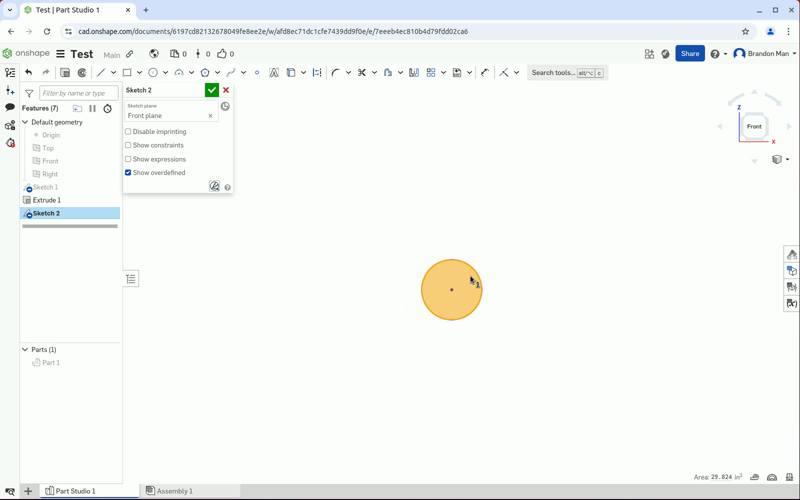
scroll(-6)
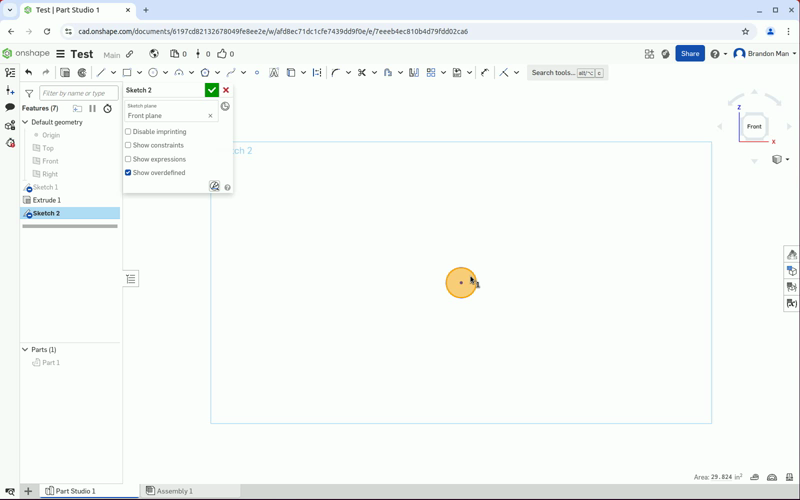
mouse_move(73, 352)
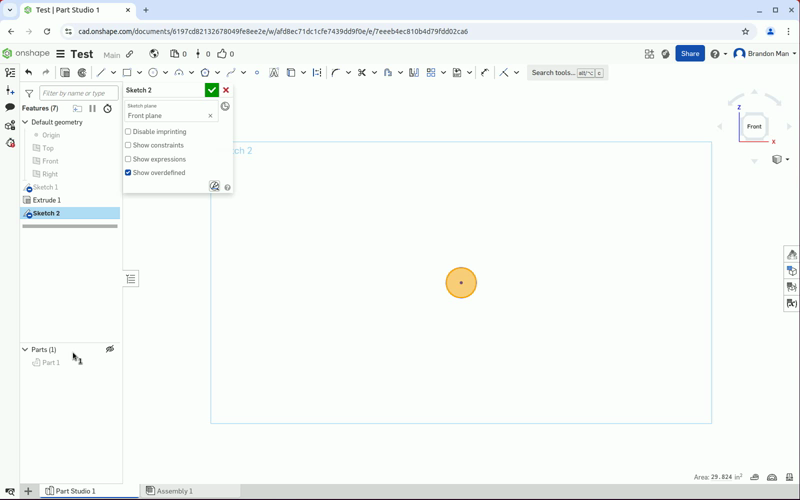
key(shift+y)
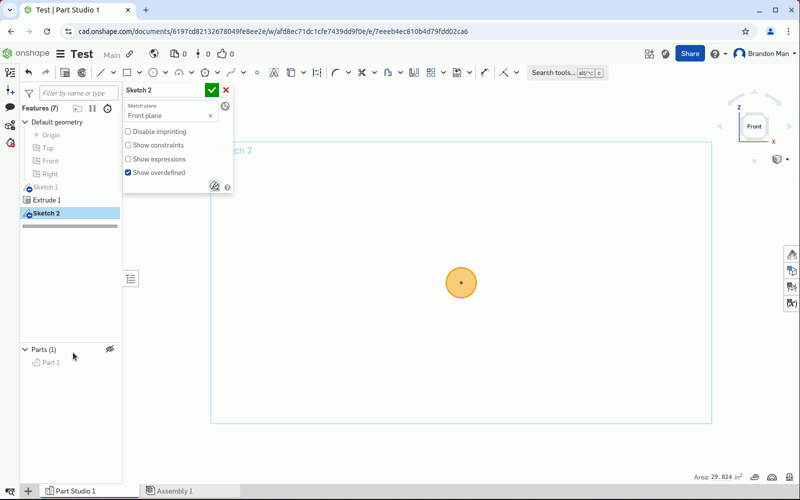
key(shift+e)
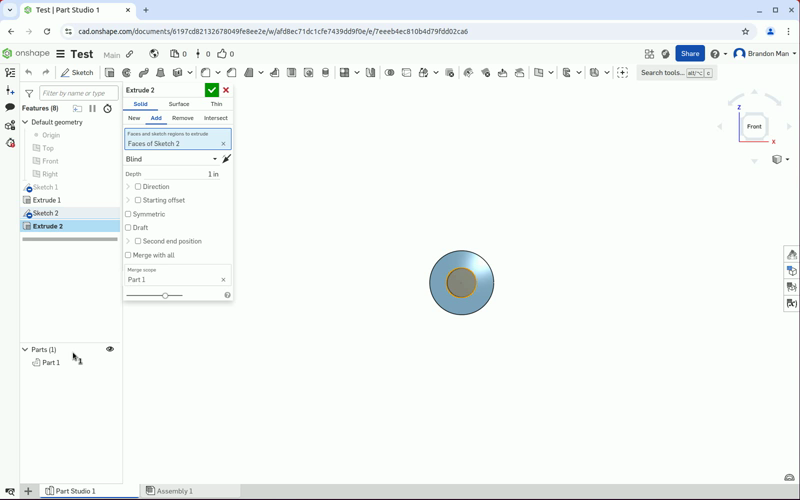
mouse_move(143, 106)
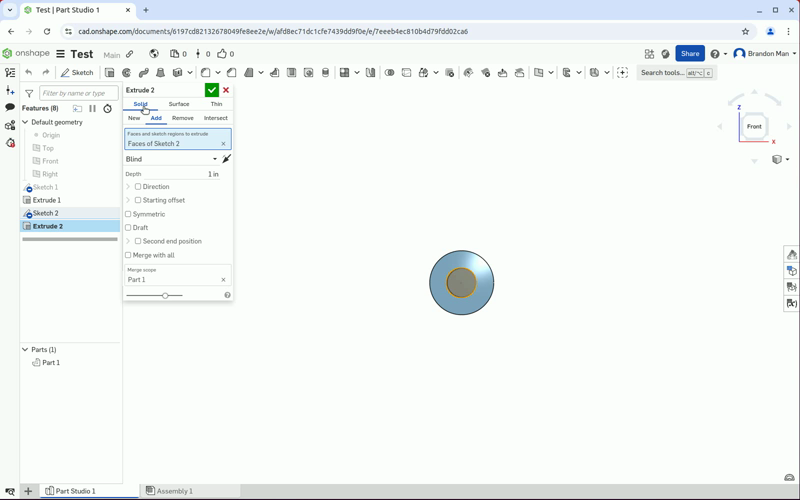
click(143, 106)
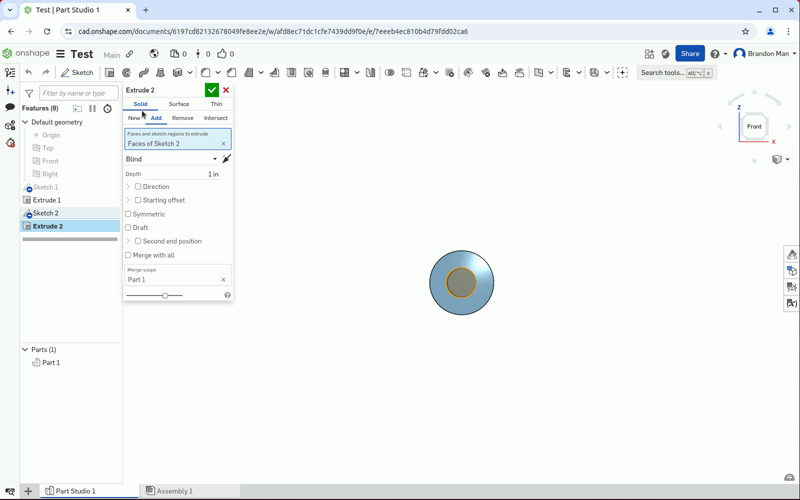
mouse_move(137, 120)
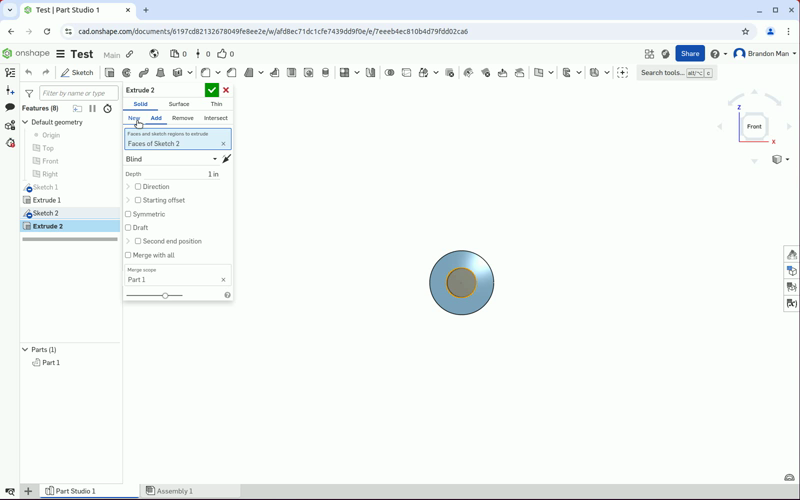
click(137, 120)
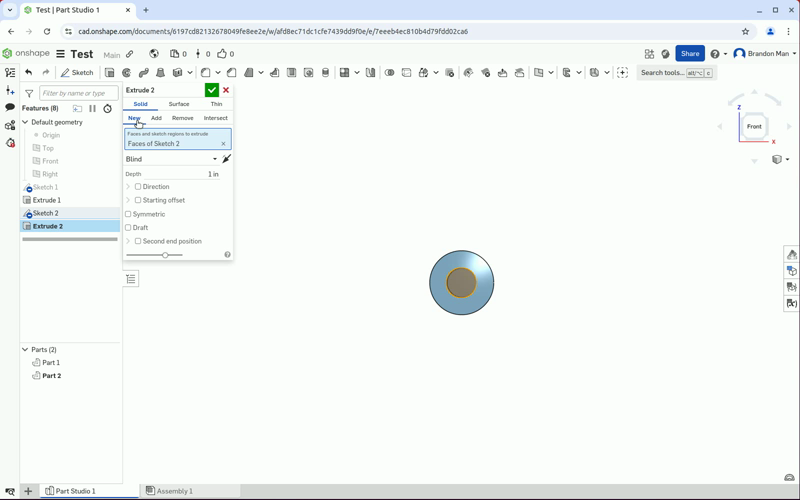
key(tab, 4)
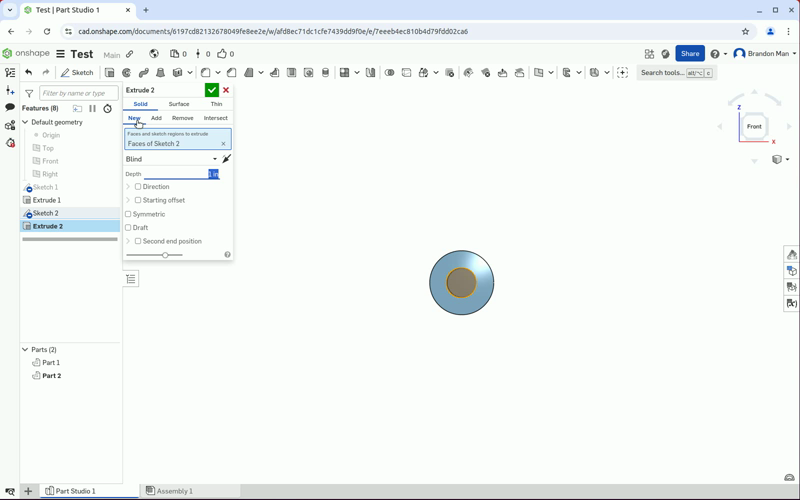
text(23.108)
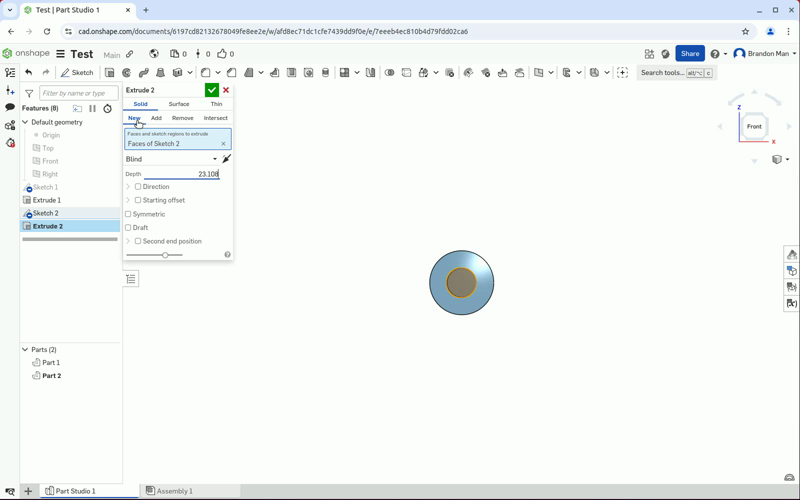
key(enter)
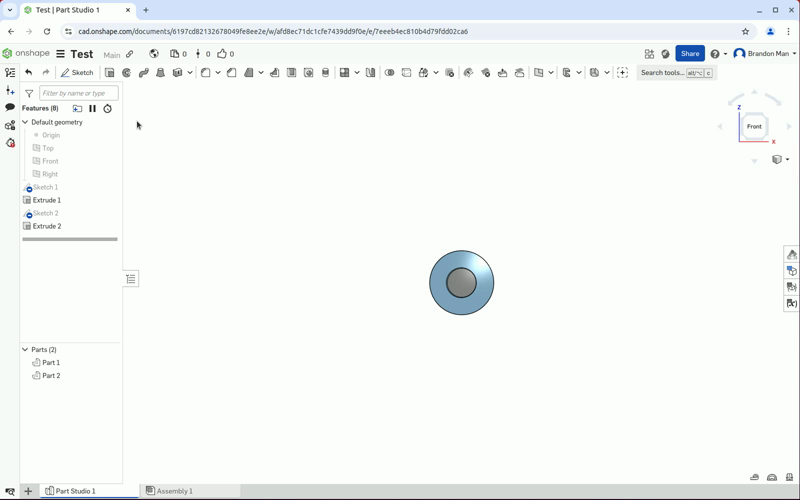
key(shift+h)
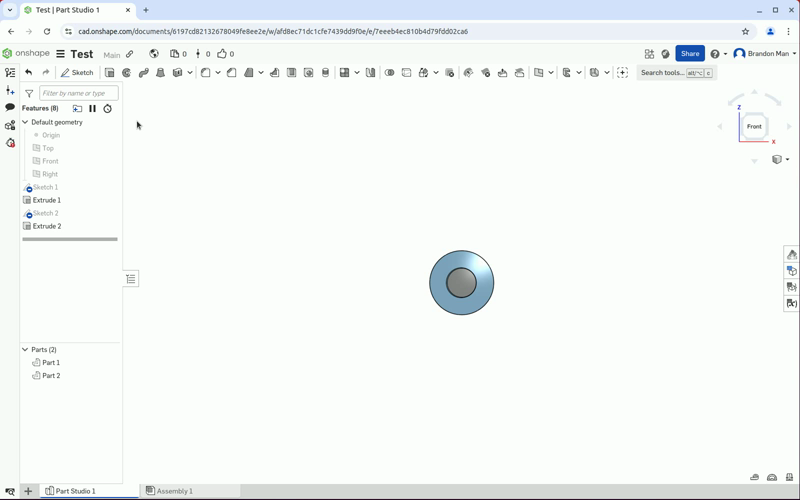
key(shift+h)
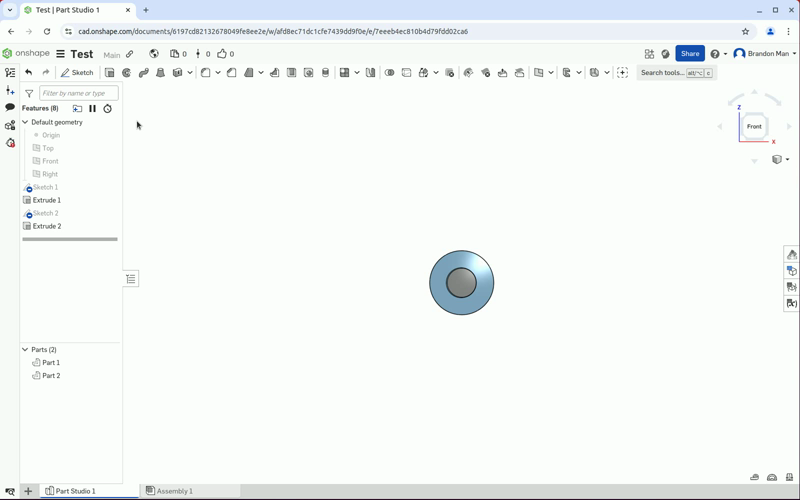
mouse_move(73, 189)
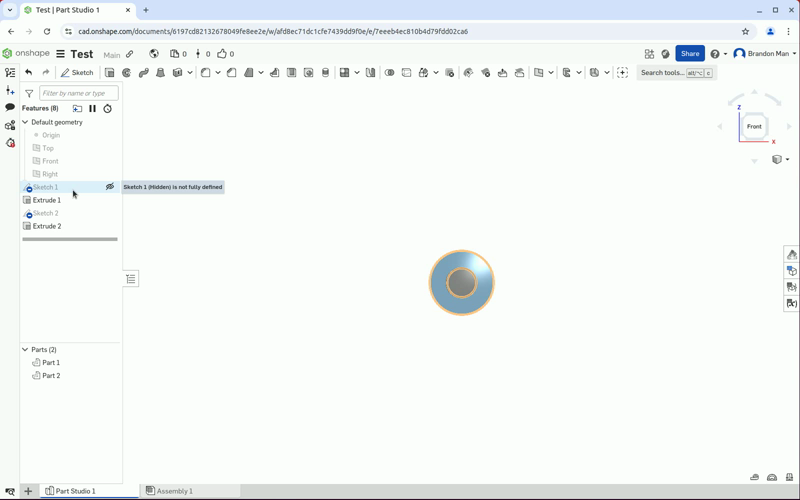
click(73, 189)
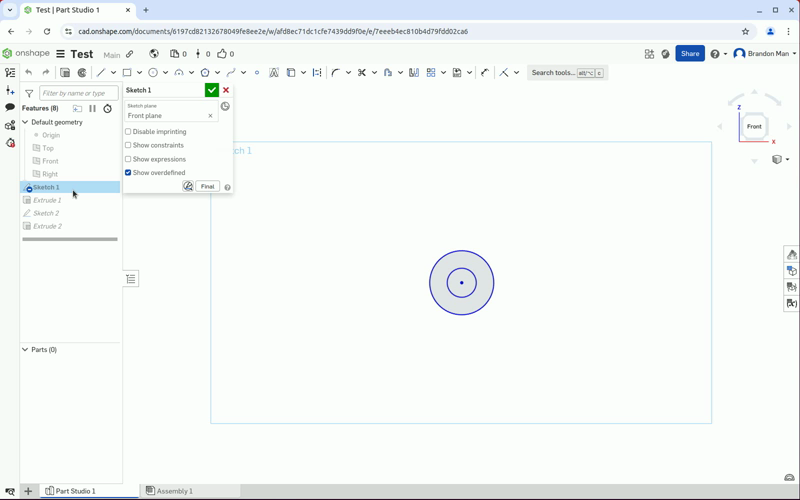
mouse_move(229, 92)
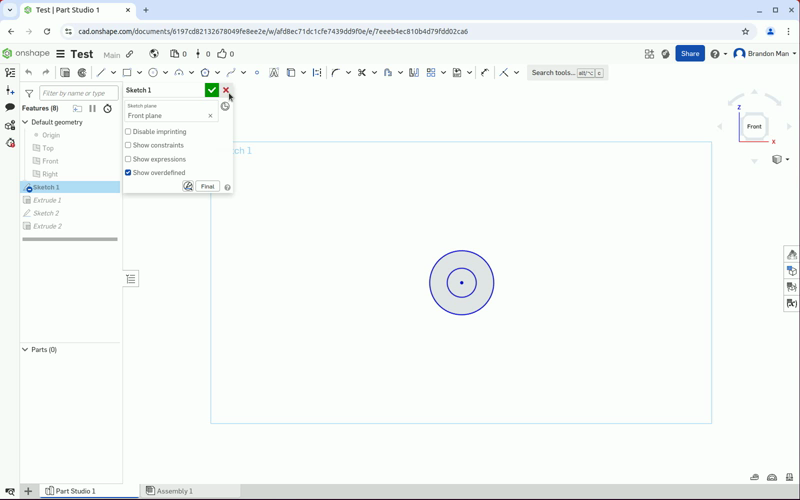
click(229, 92)
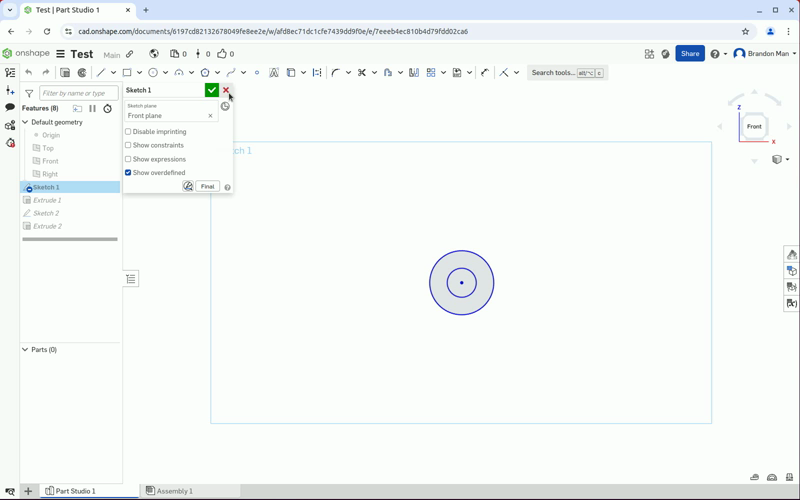
key(shift+s)
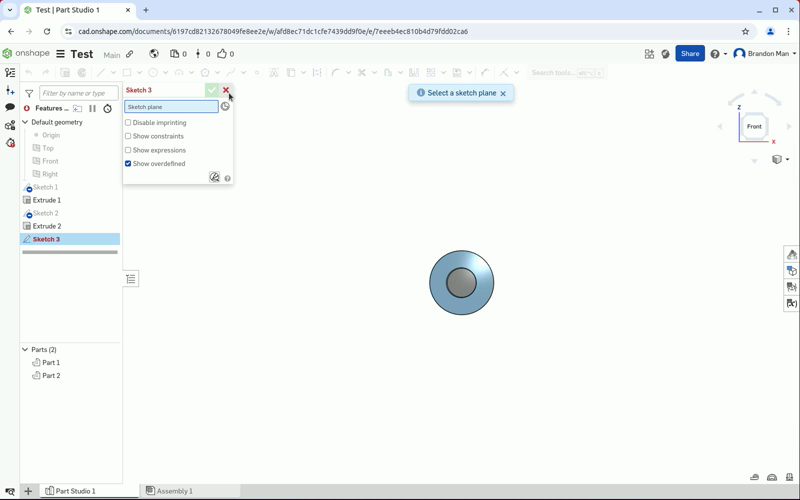
mouse_move(73, 163)
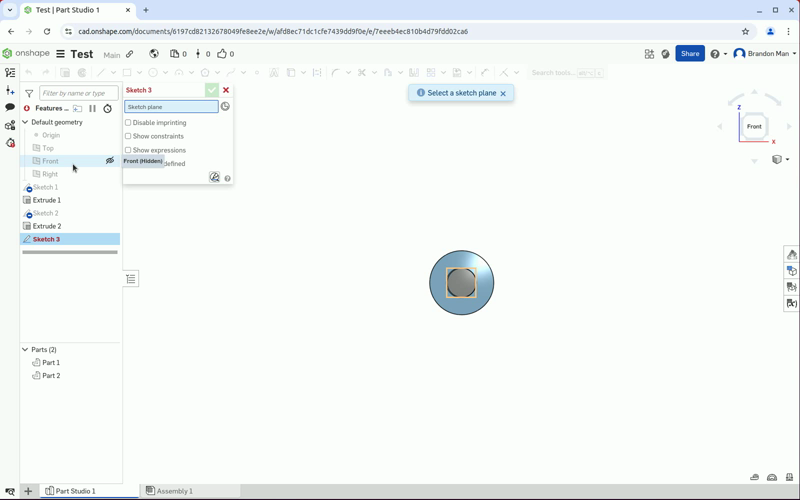
click(73, 163)
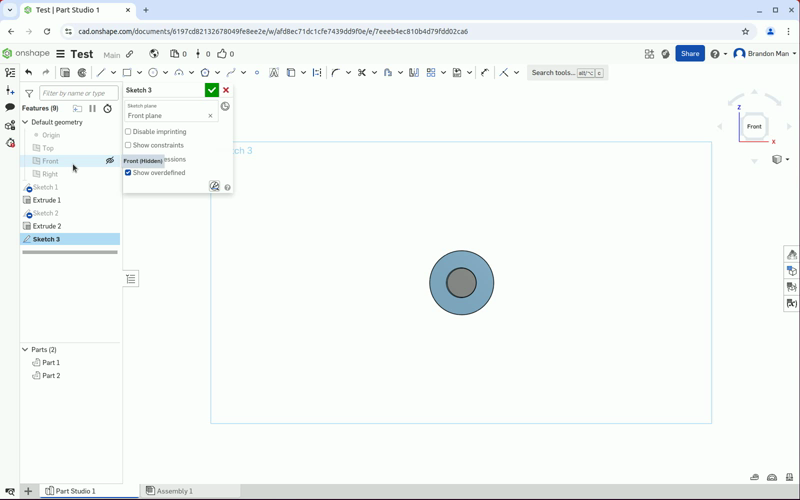
mouse_move(73, 352)
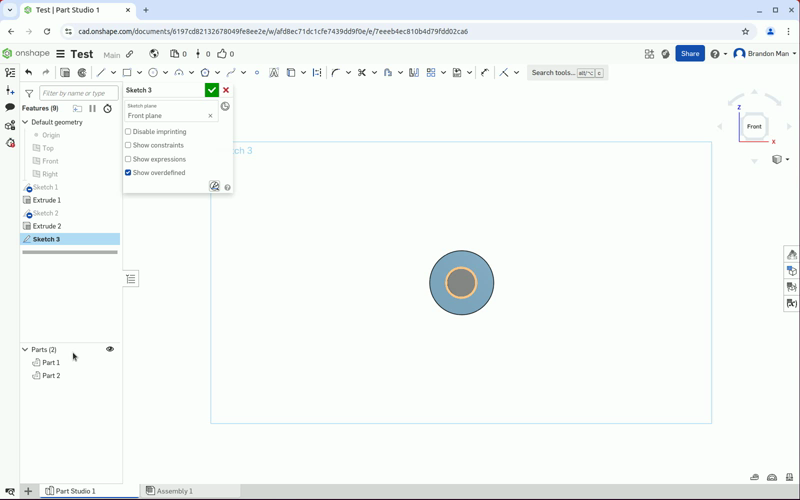
key(y)
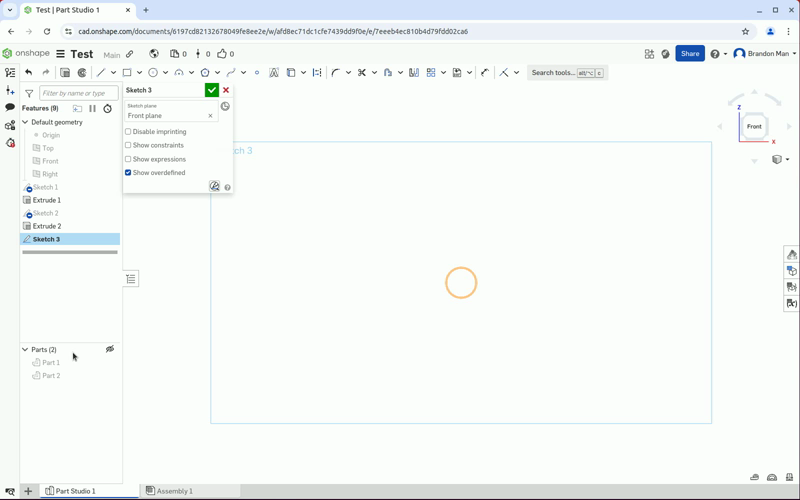
key(c)
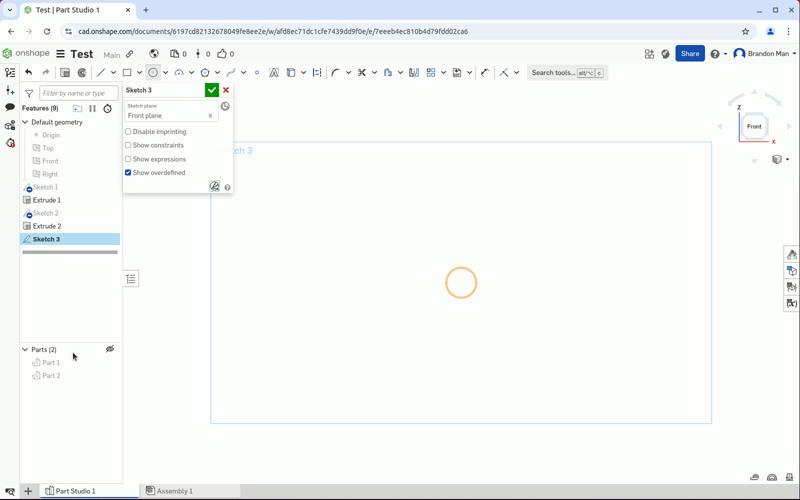
key_down(shift)
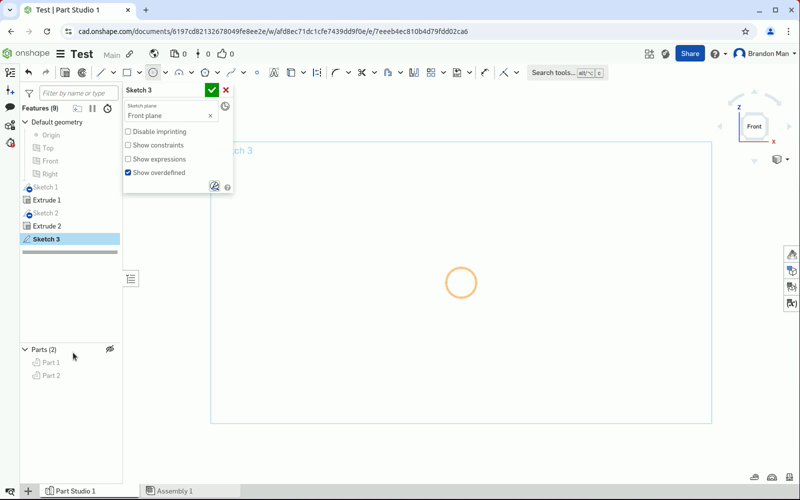
mouse_move(461, 282)
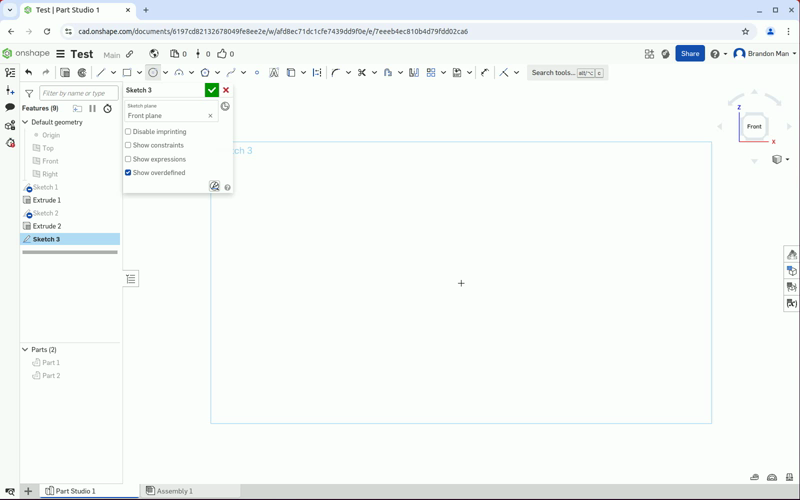
click(461, 282)
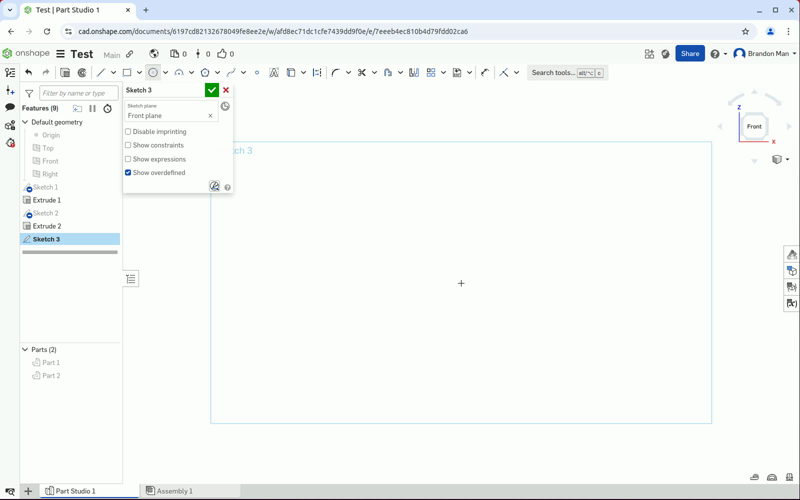
key_up(shift)
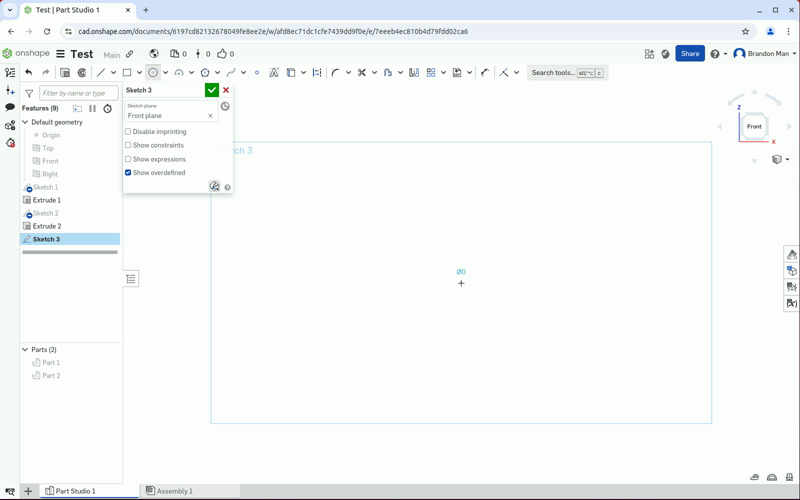
mouse_move(476, 282)
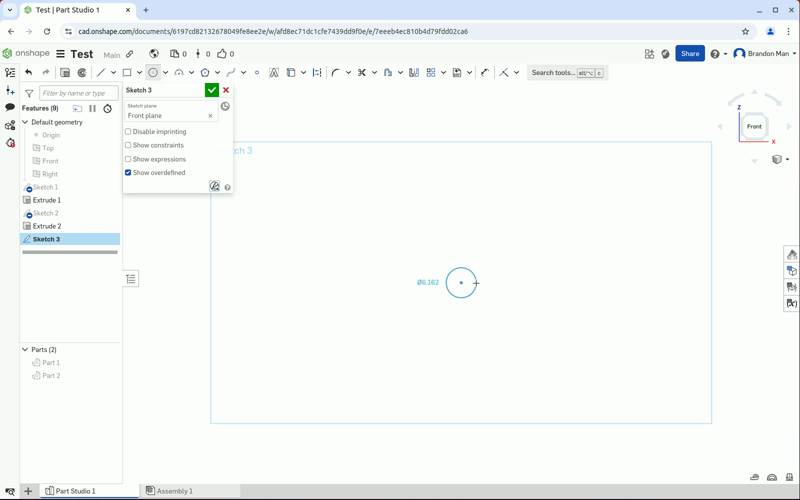
click(476, 282)
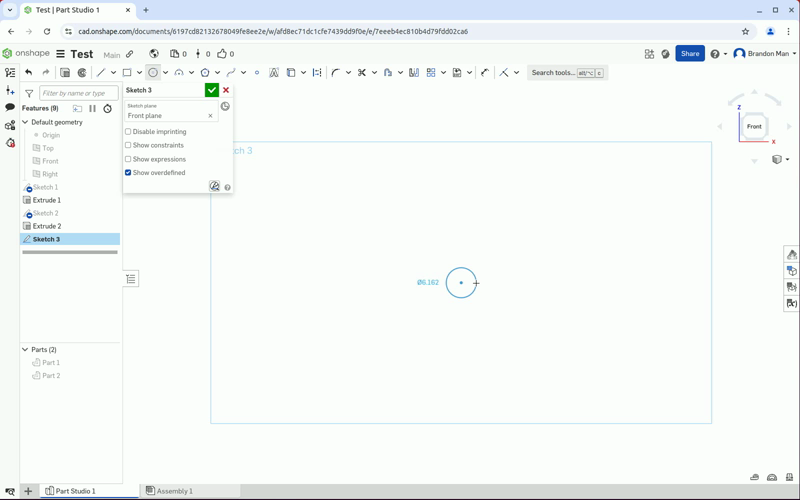
key(esc)
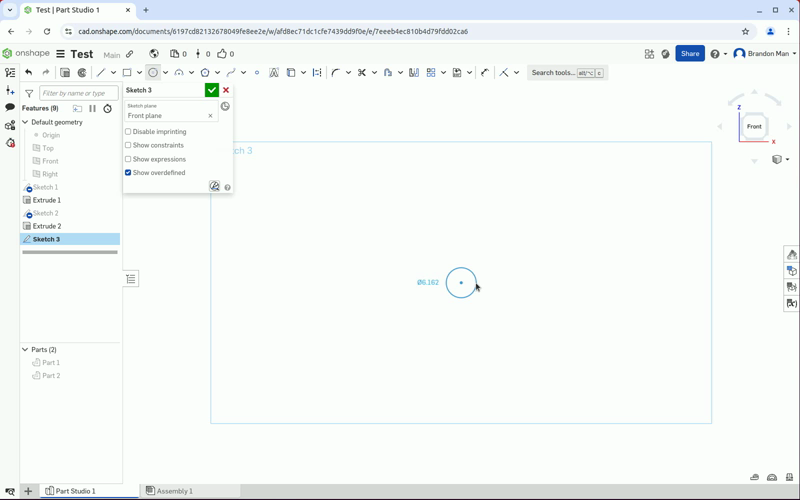
mouse_move(461, 280)
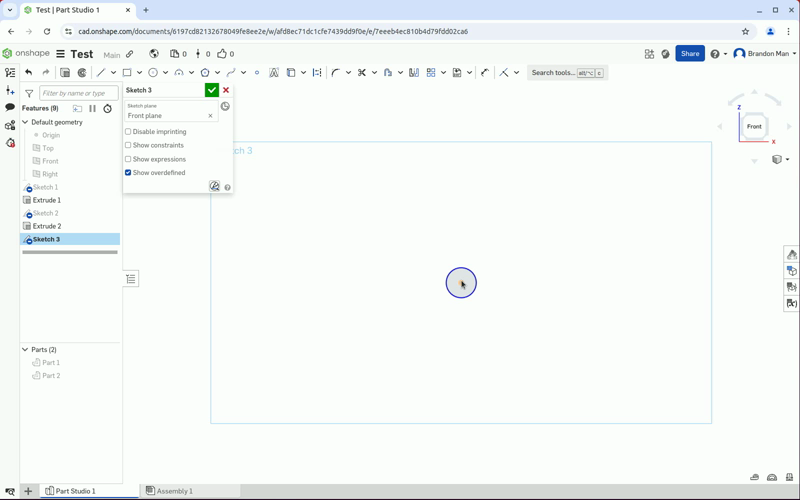
scroll(6)
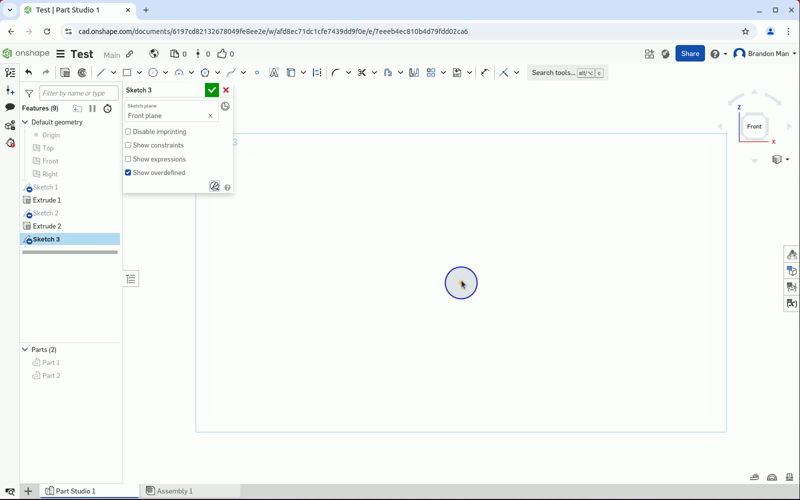
scroll(6)
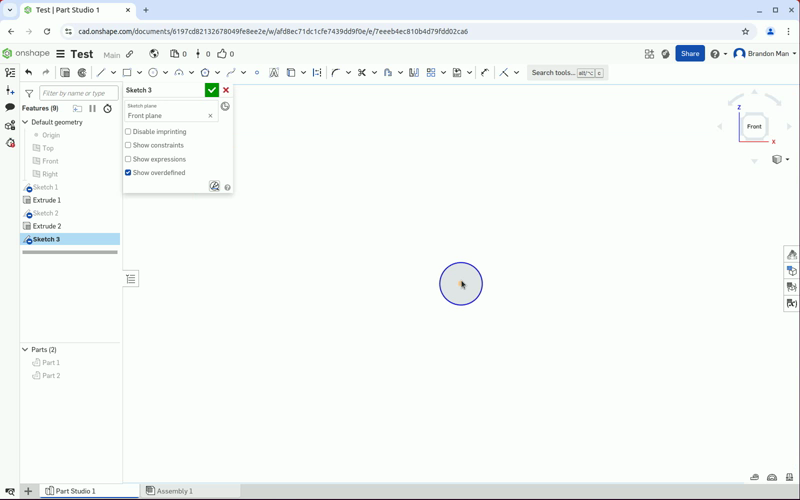
scroll(6)
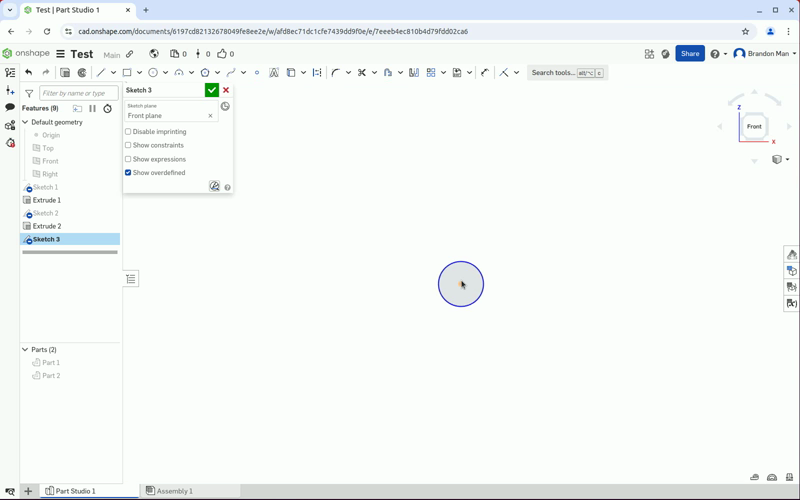
scroll(6)
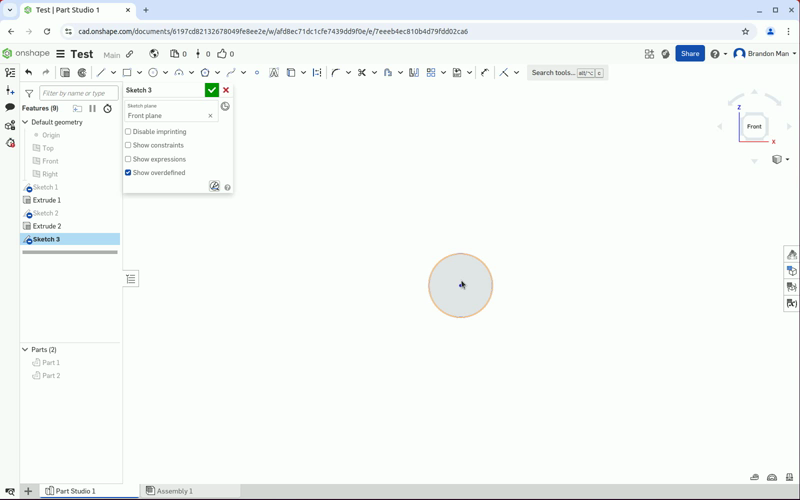
scroll(6)
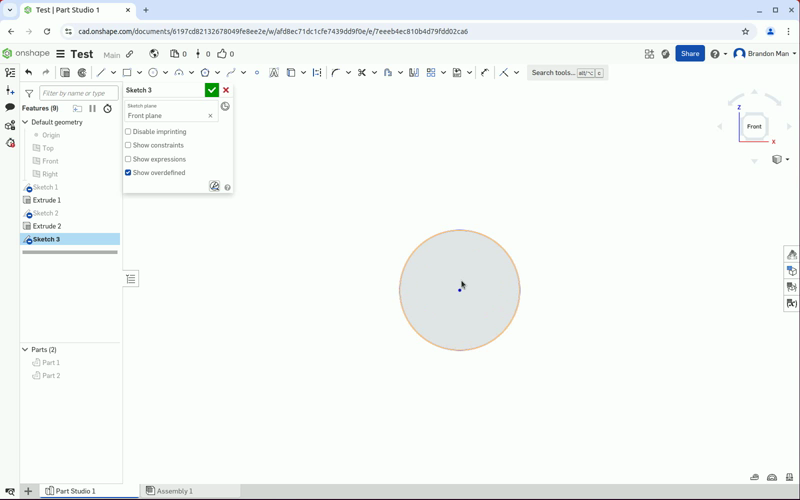
scroll(6)
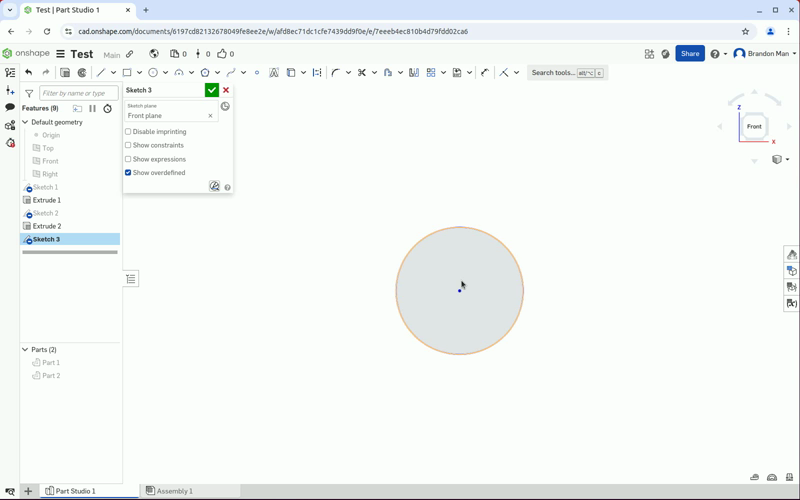
scroll(6)
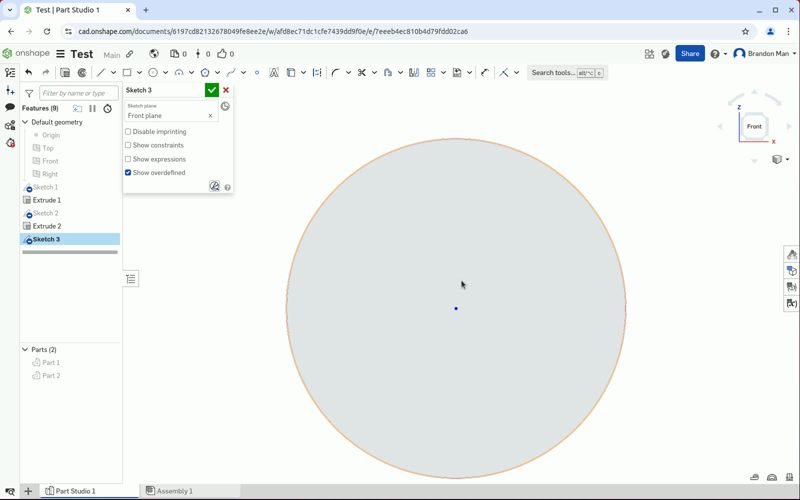
click(461, 280)
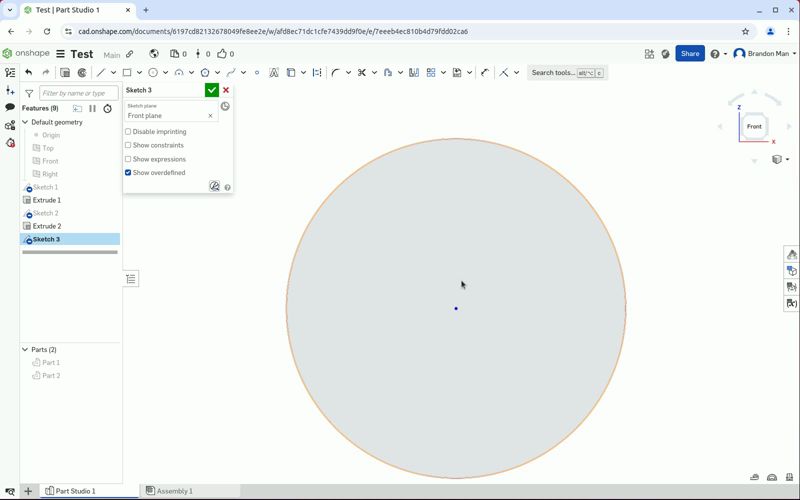
scroll(-6)
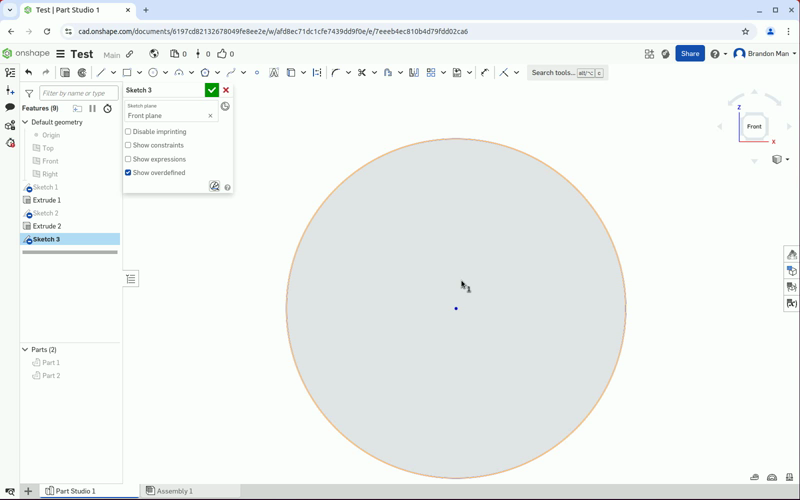
scroll(-6)
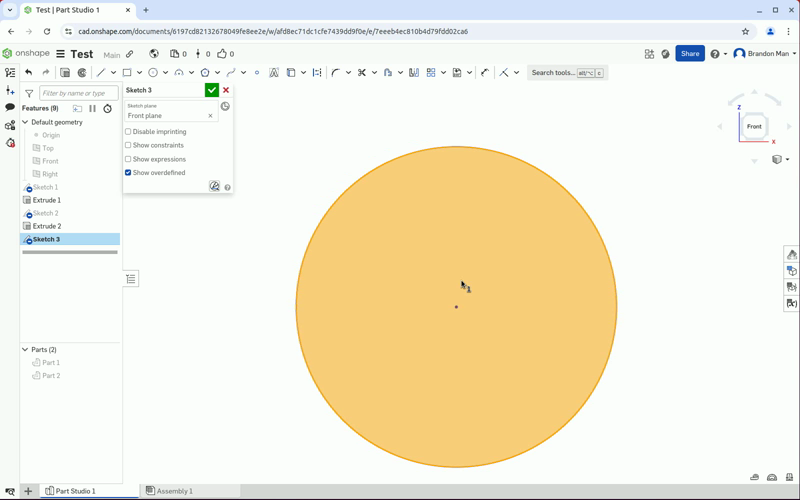
scroll(-6)
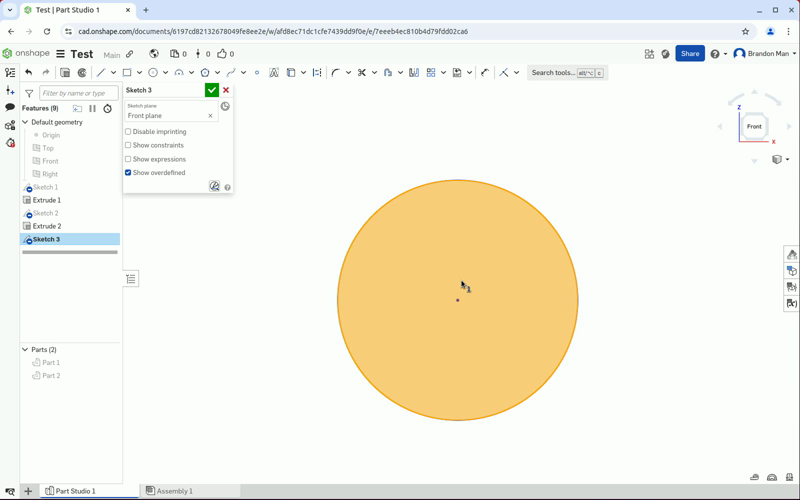
scroll(-6)
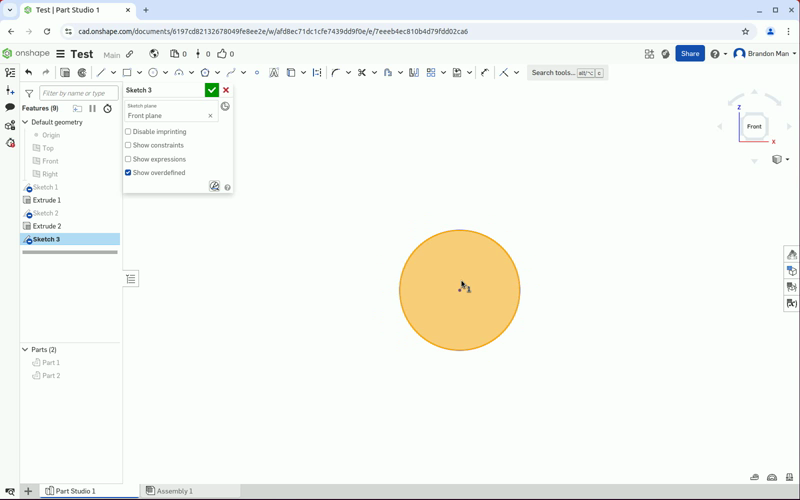
scroll(-6)
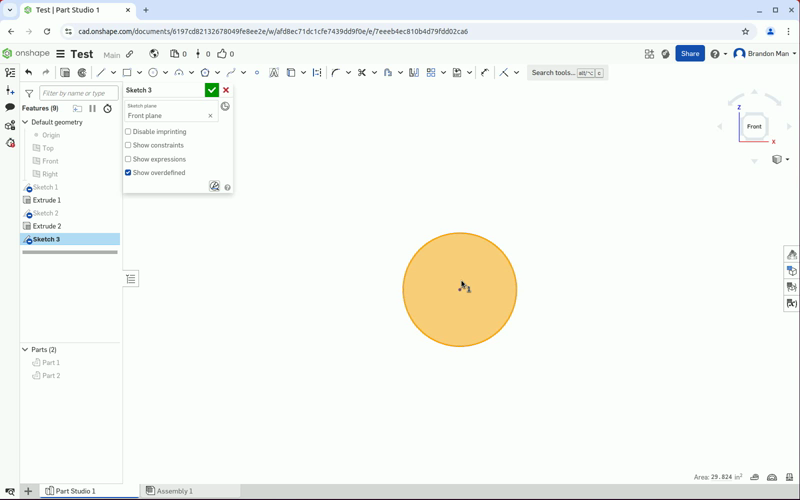
scroll(-6)
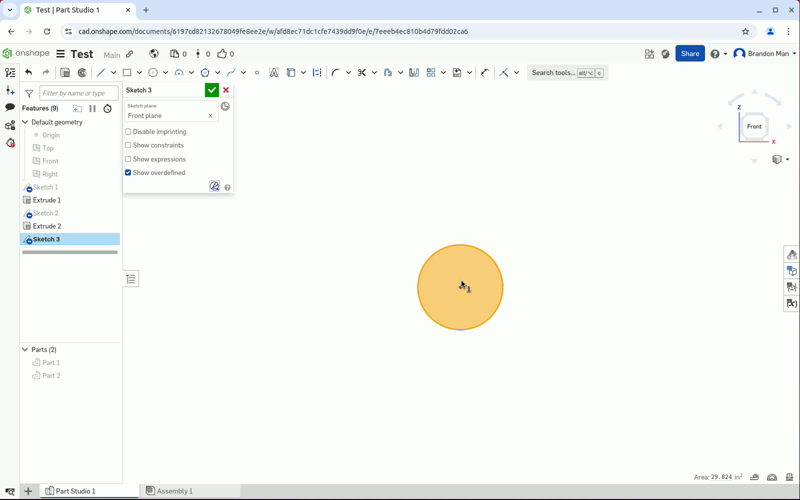
scroll(-6)
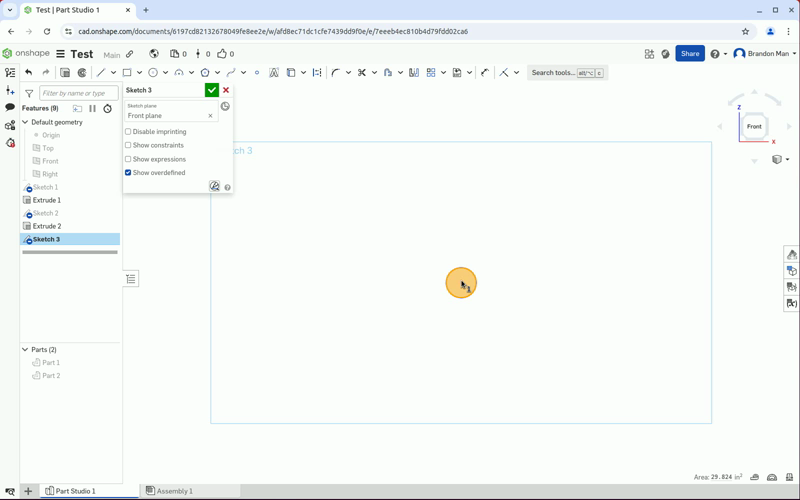
mouse_move(73, 352)
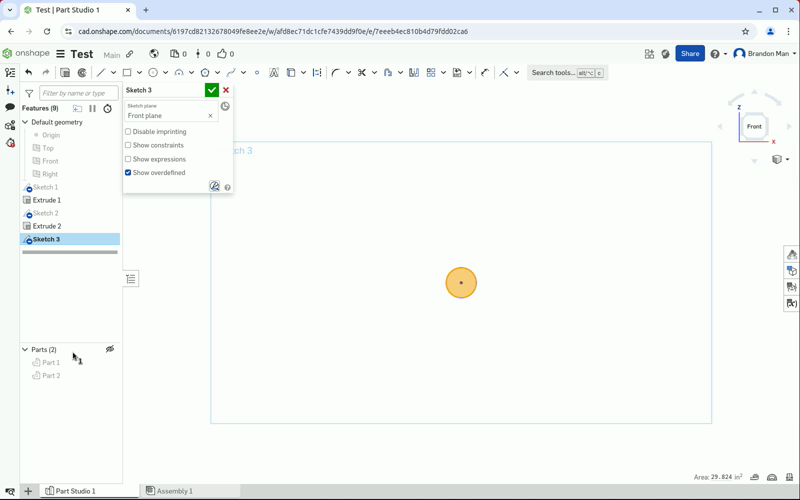
key(shift+y)
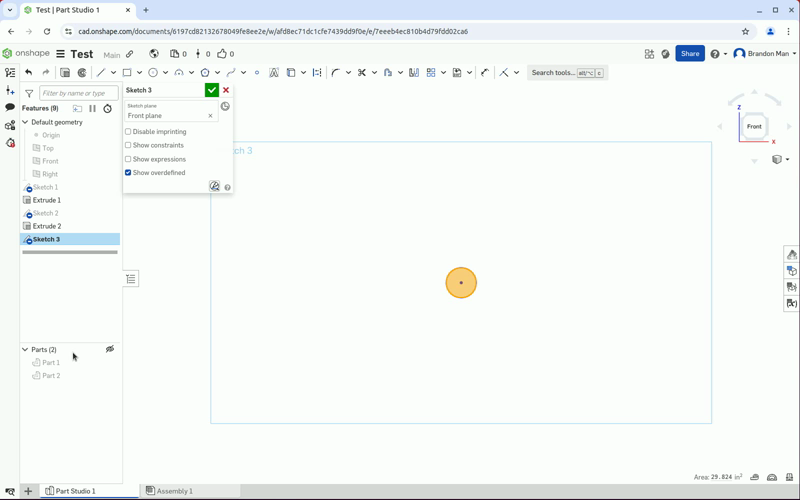
key(shift+e)
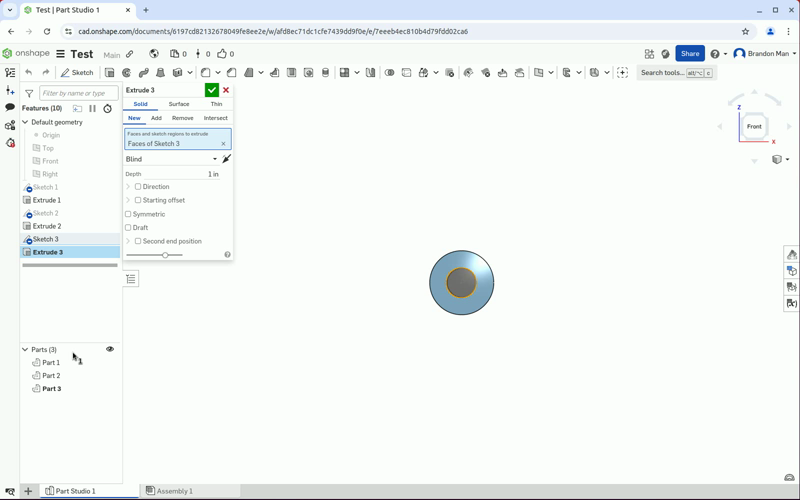
mouse_move(143, 106)
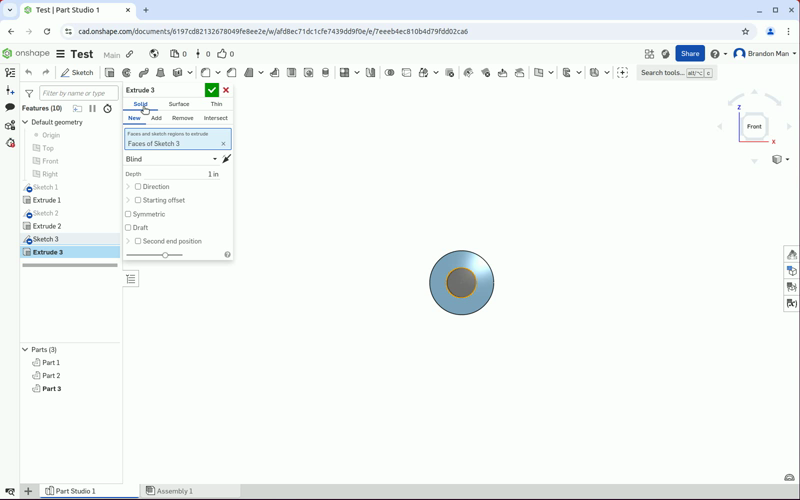
click(143, 106)
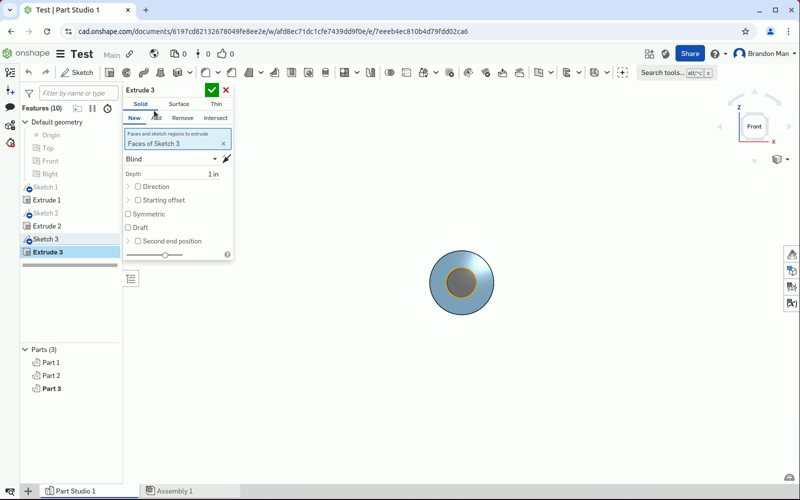
mouse_move(186, 120)
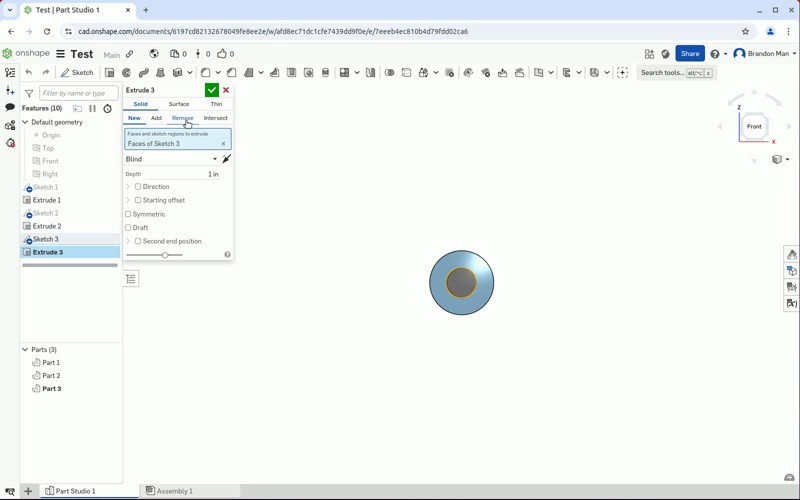
click(186, 120)
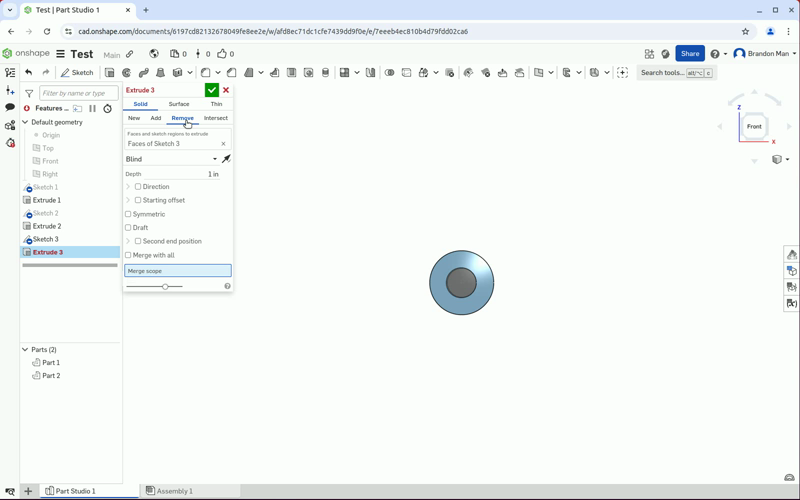
key(tab, 4)
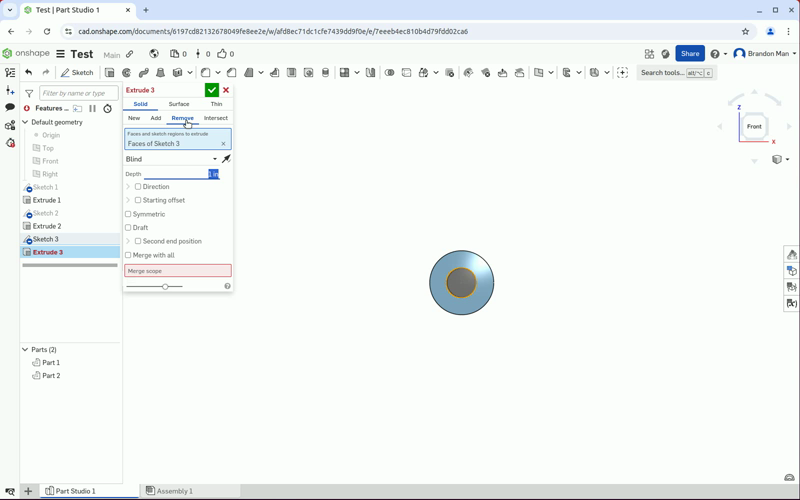
text(-8.666)
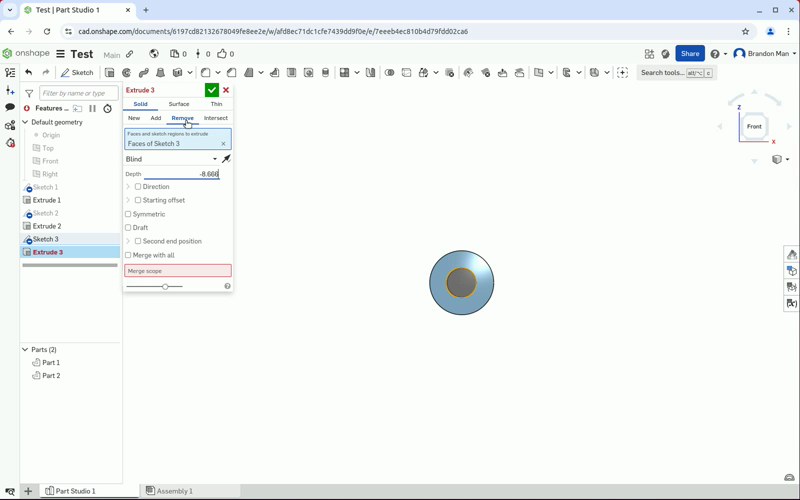
key(tab, 6)
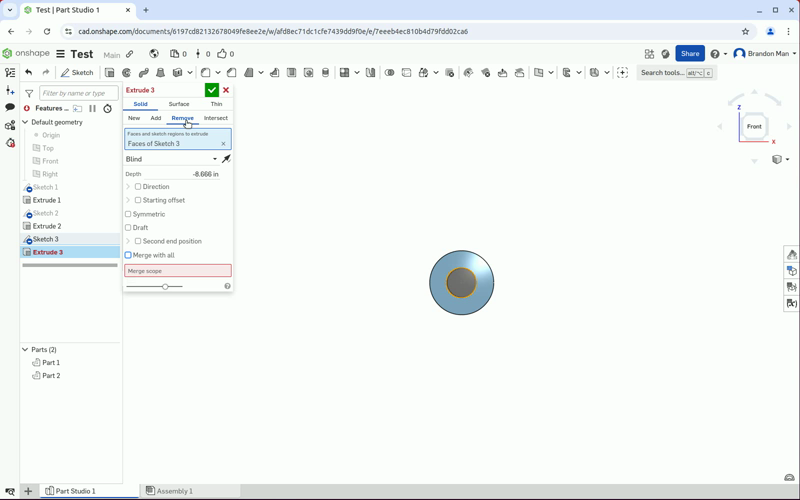
key(space)
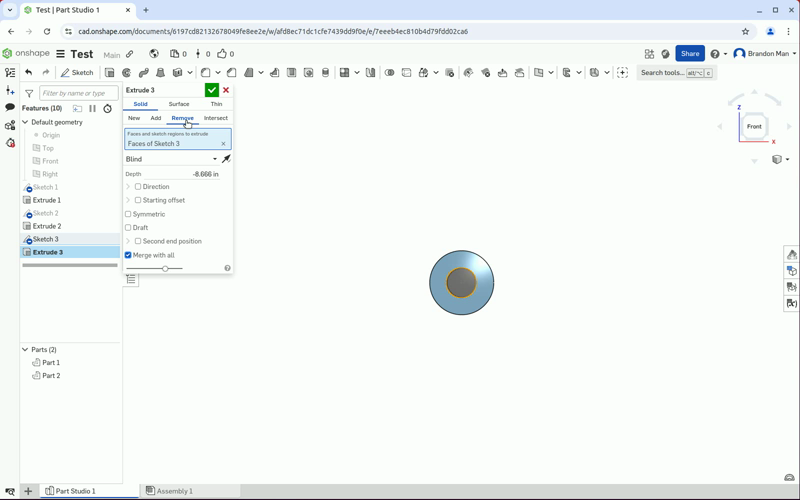
key(enter)
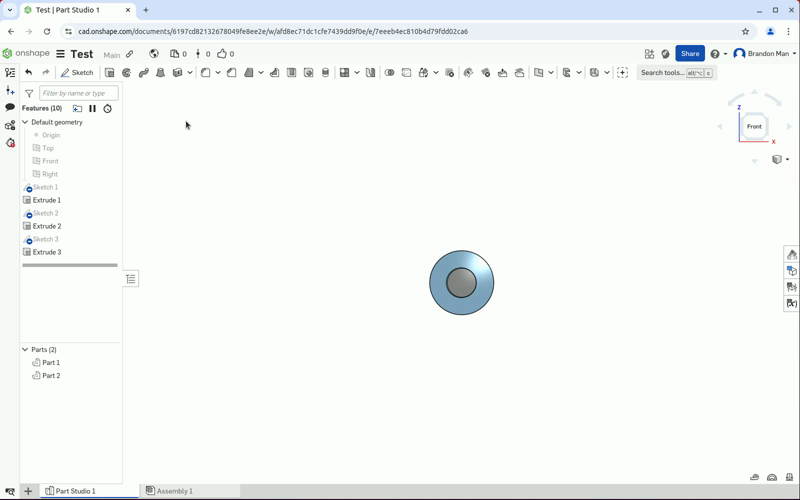
key(shift+h)
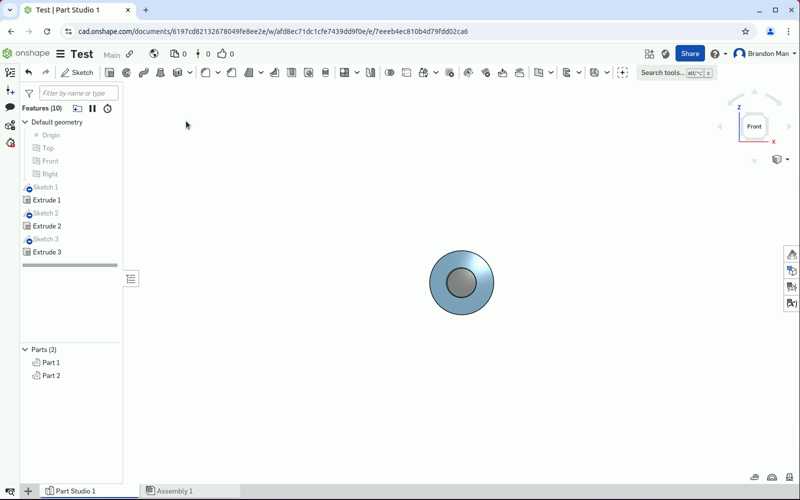
key(shift+h)
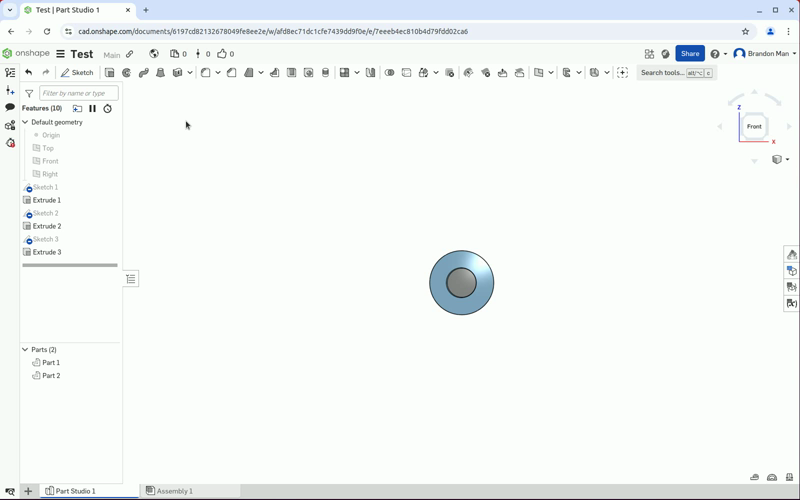
mouse_move(73, 189)
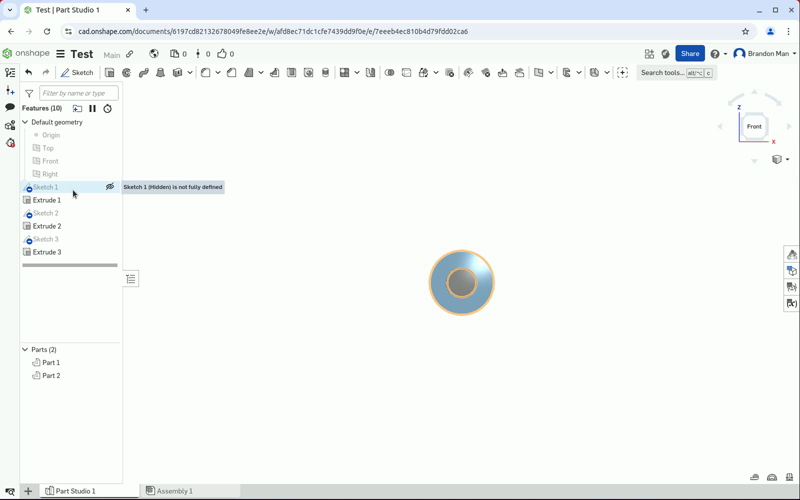
click(73, 189)
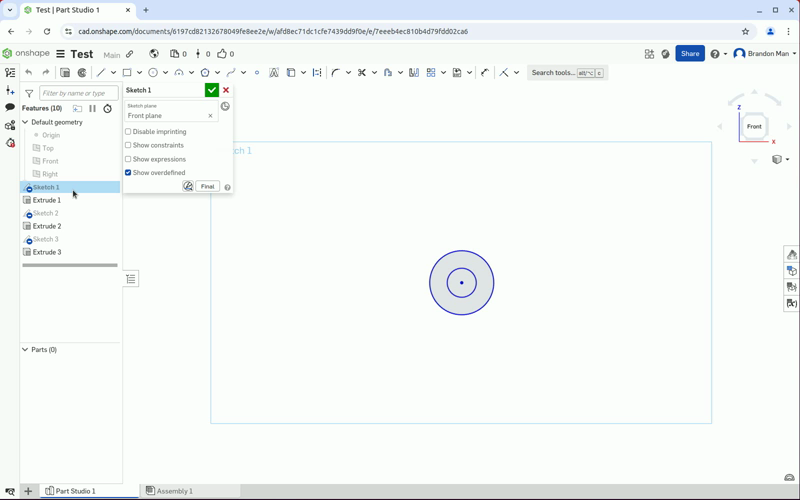
mouse_move(229, 92)
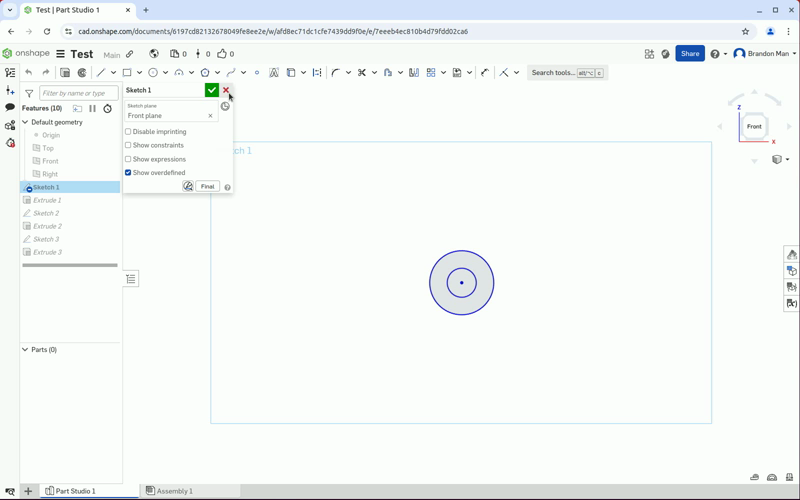
click(229, 92)
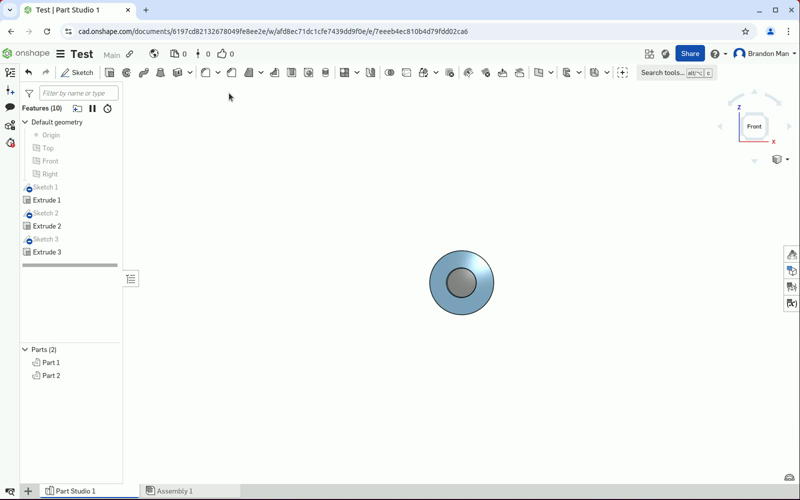
mouse_move(541, 75)
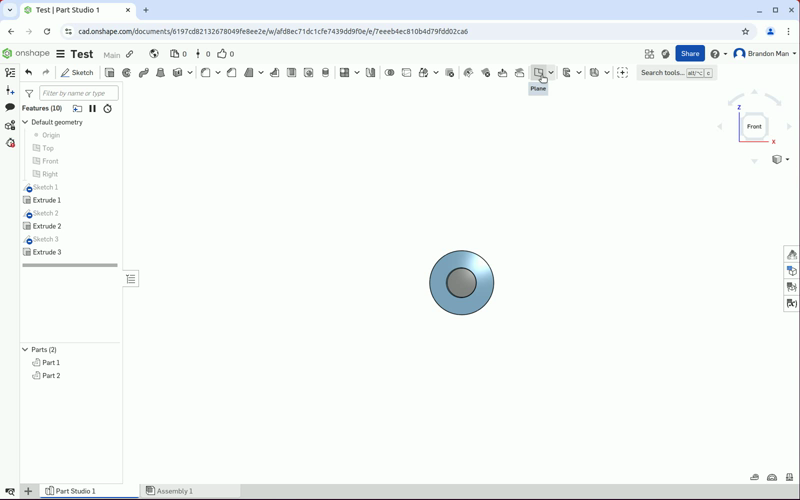
click(541, 75)
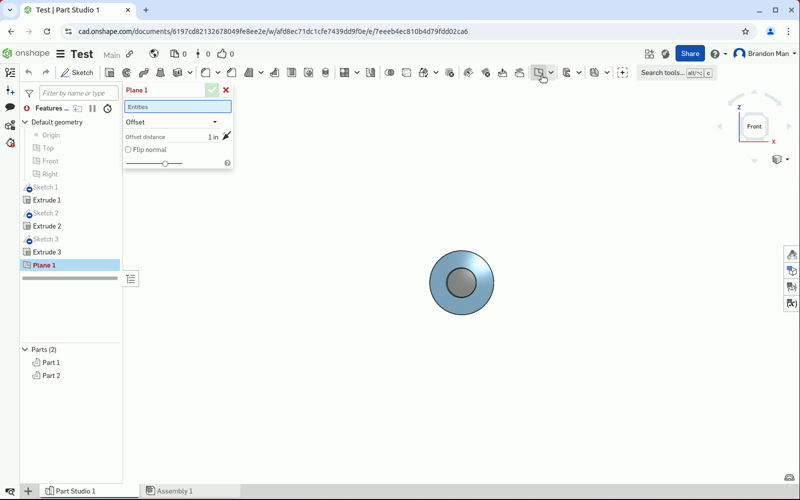
mouse_move(73, 163)
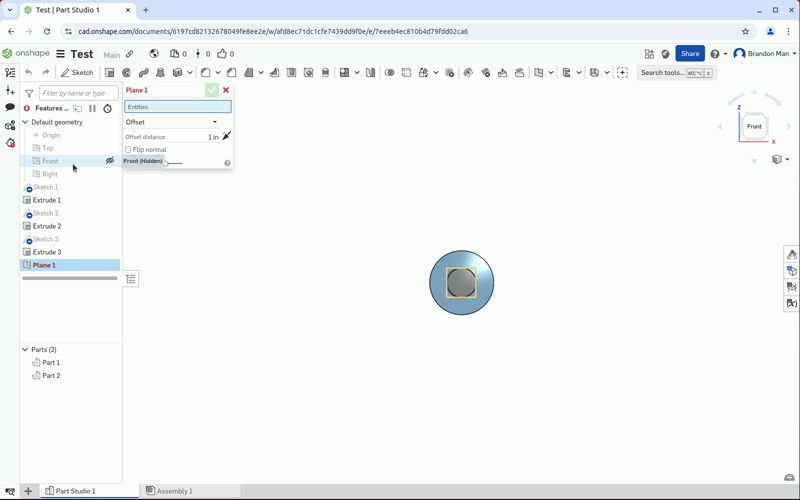
click(73, 163)
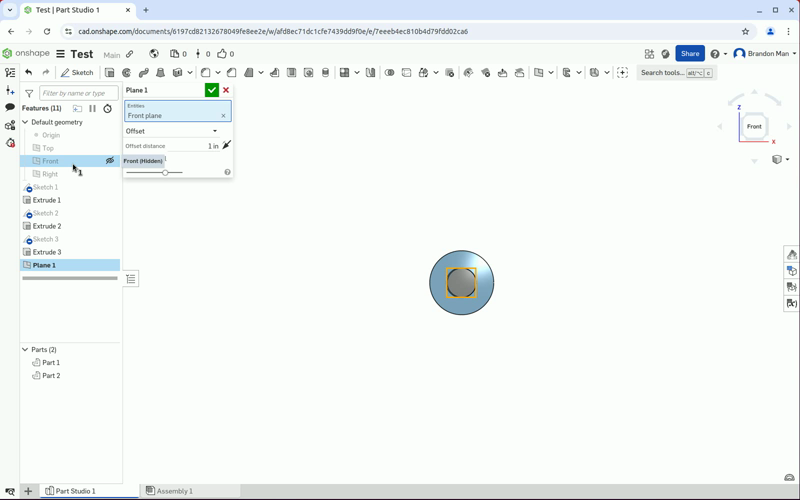
key(tab, 2)
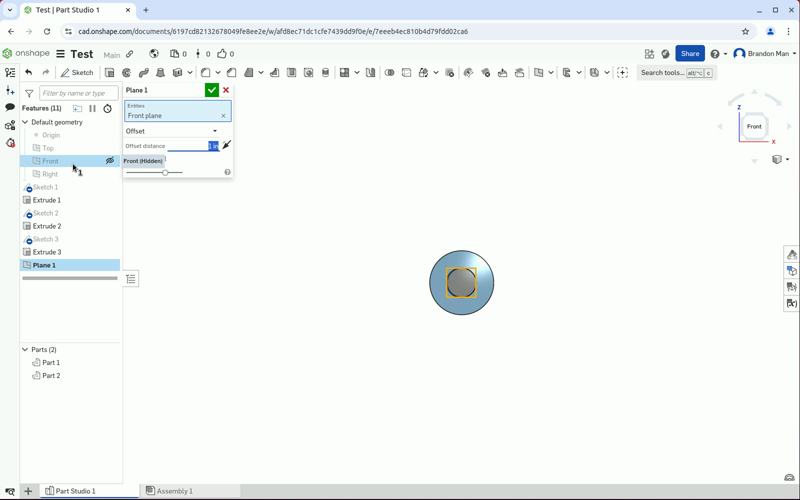
text(23.108)
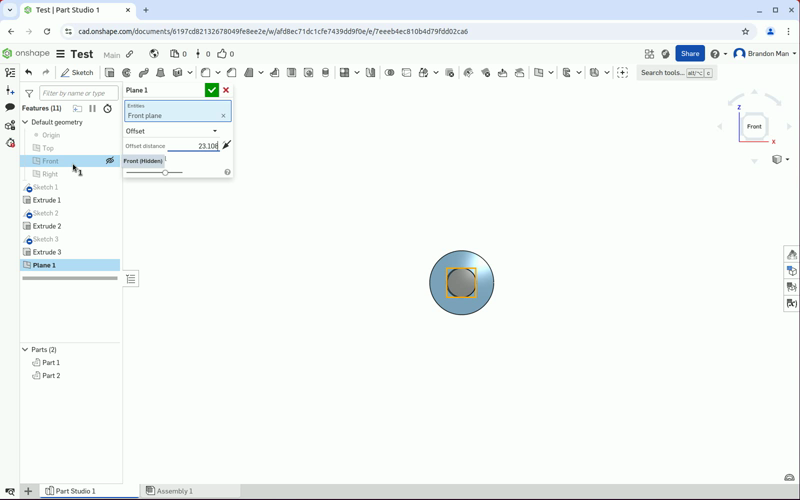
key(enter, 2)
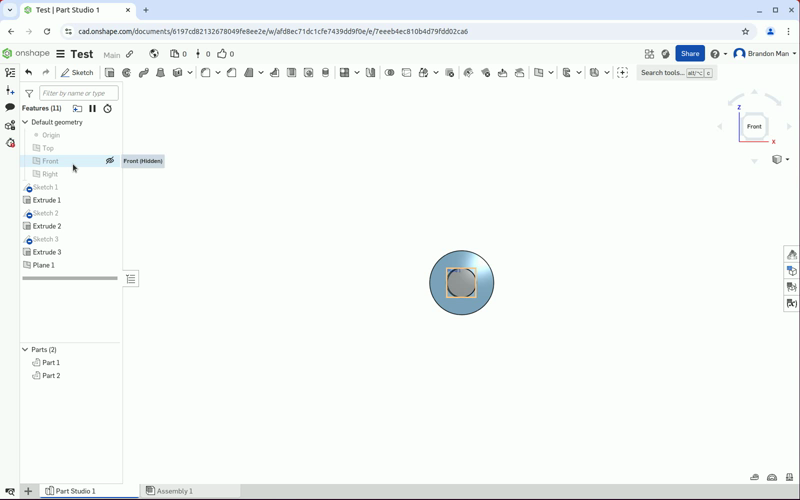
key(shift+s)
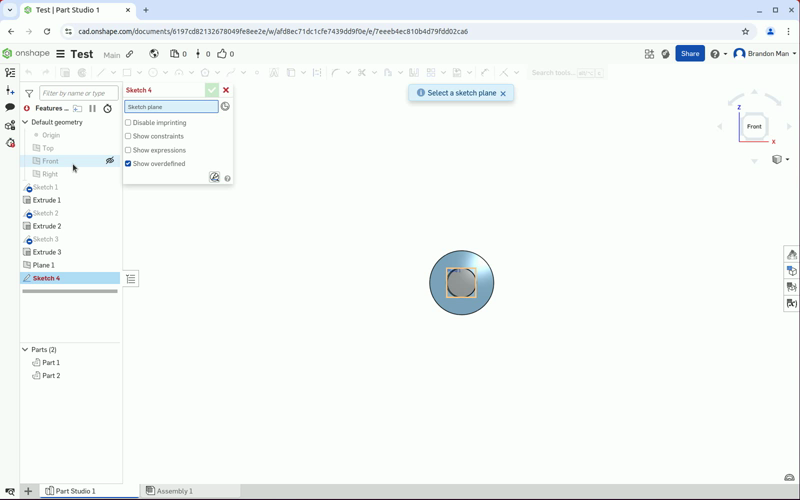
mouse_move(73, 267)
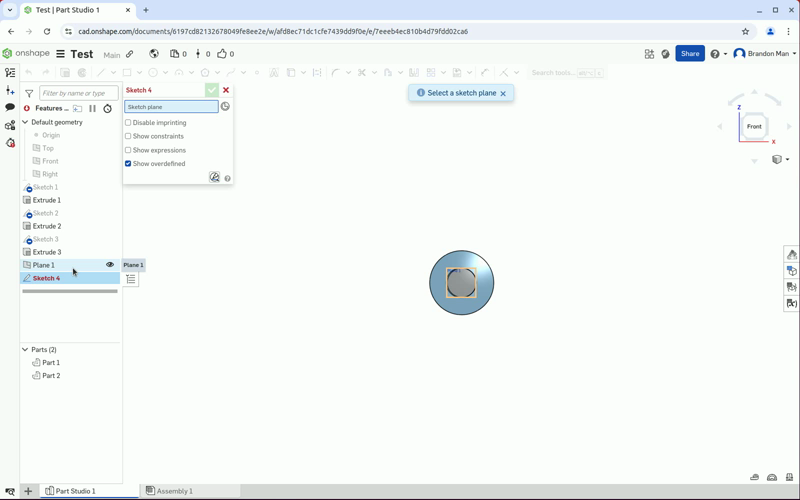
click(73, 267)
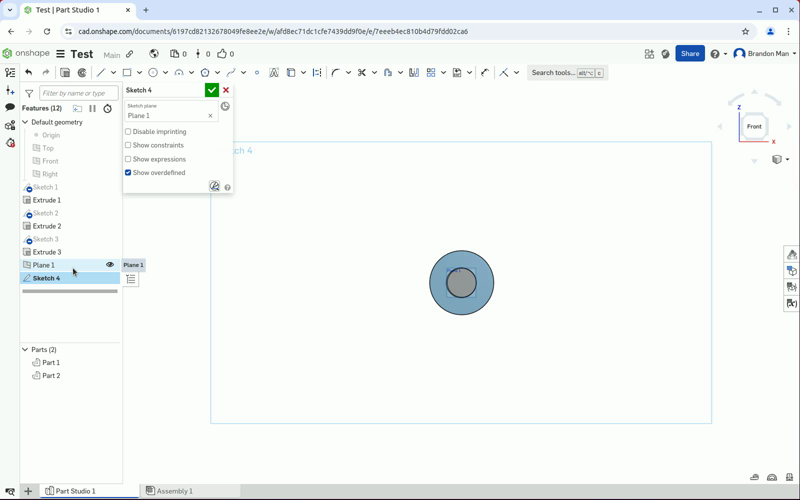
mouse_move(73, 352)
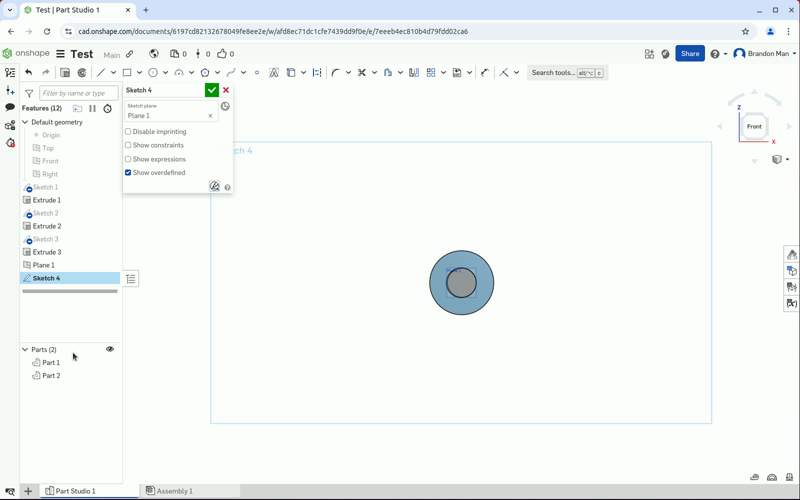
key(y)
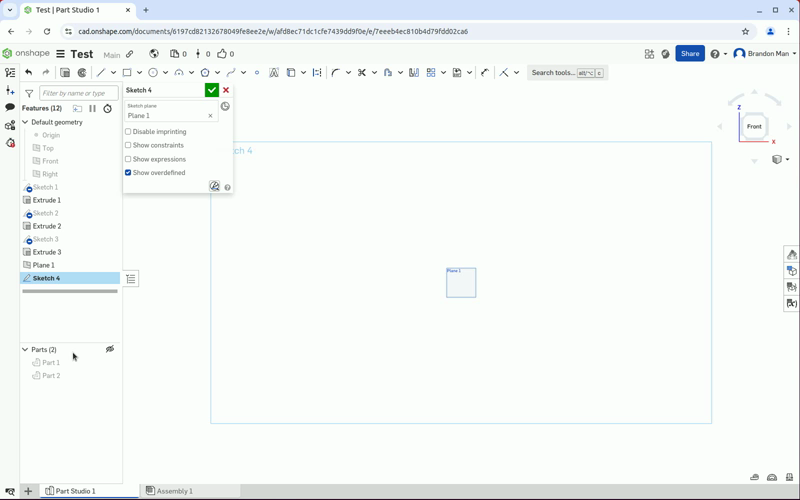
key(a)
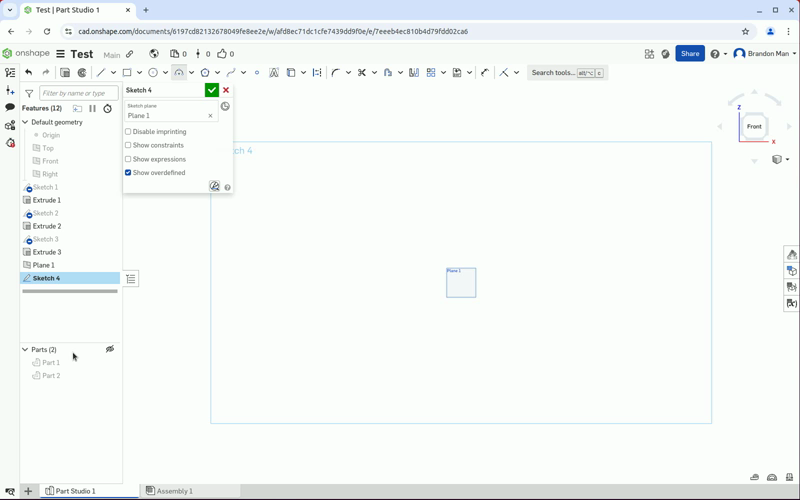
key_down(shift)
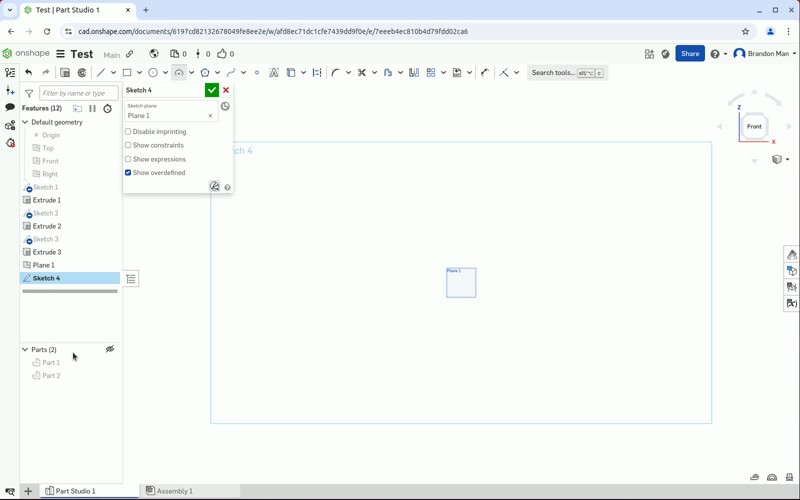
mouse_move(452, 294)
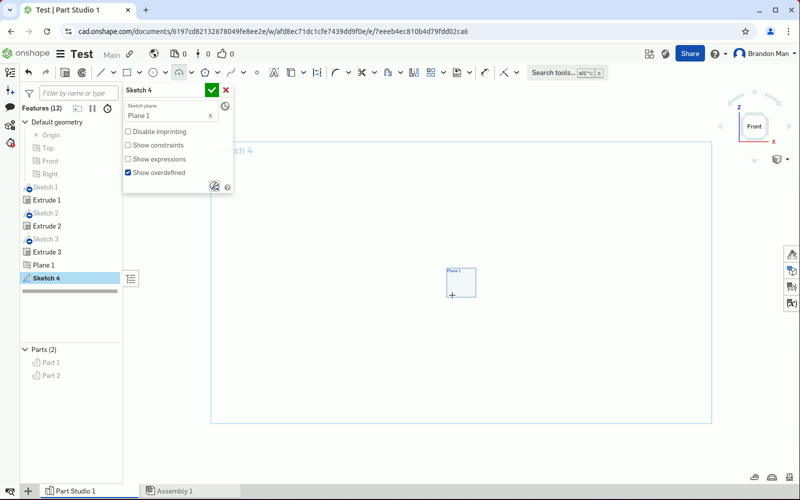
click(452, 294)
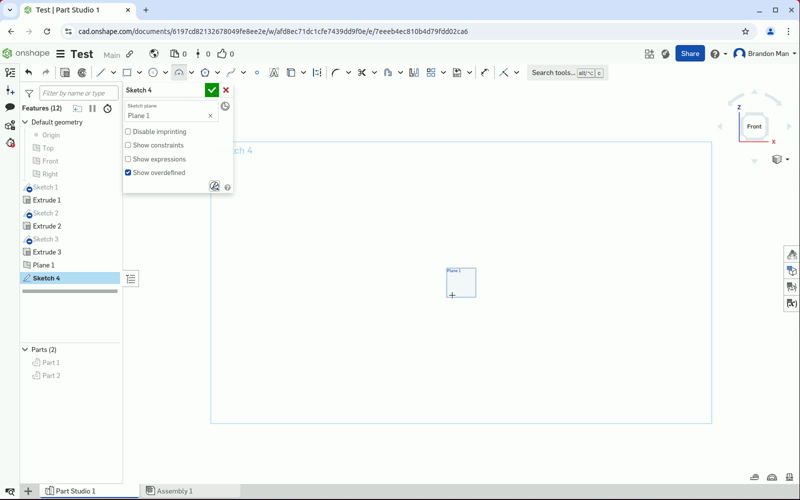
key_up(shift)
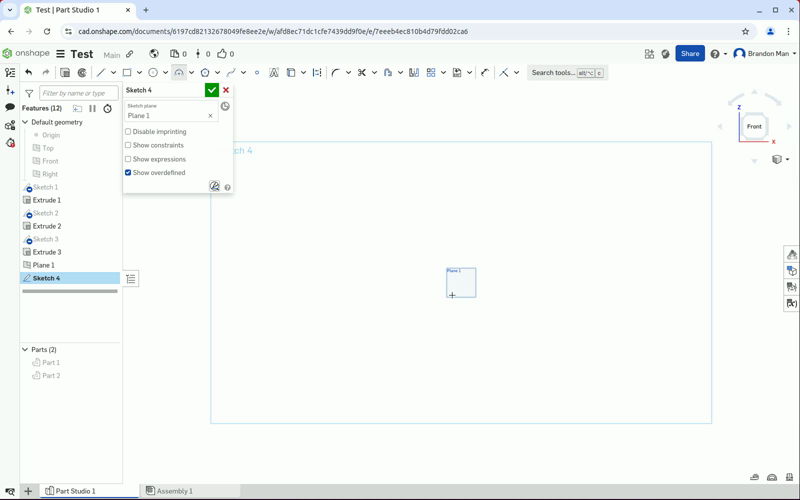
key_down(shift)
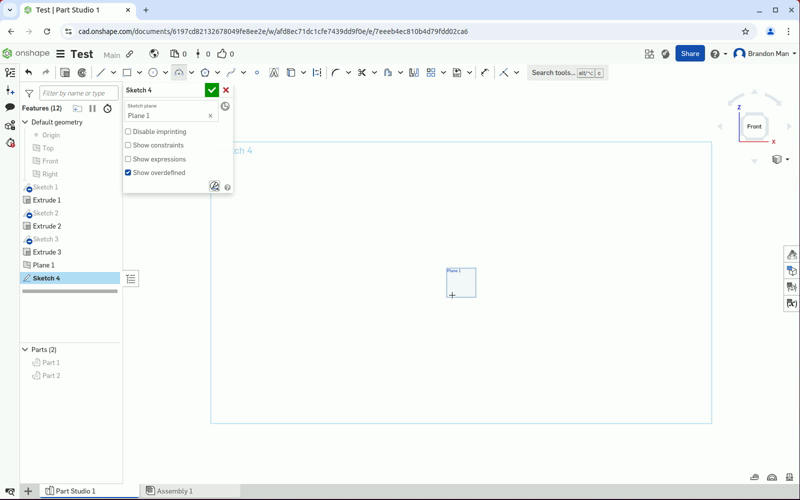
mouse_move(470, 294)
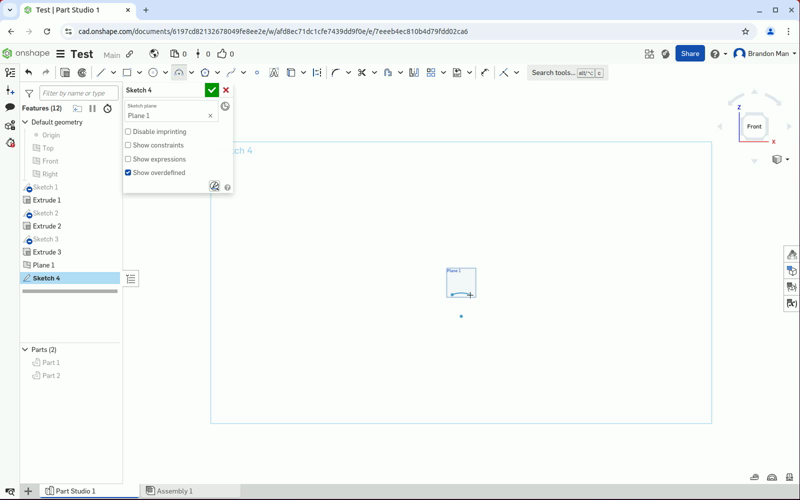
click(470, 294)
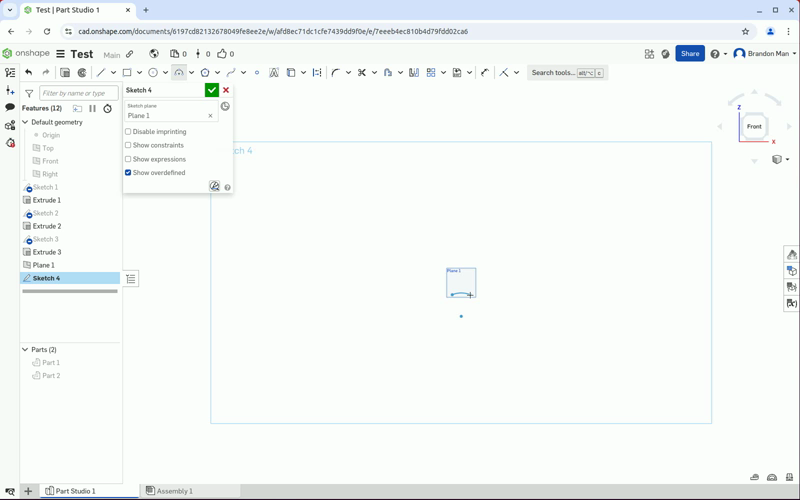
mouse_move(461, 297)
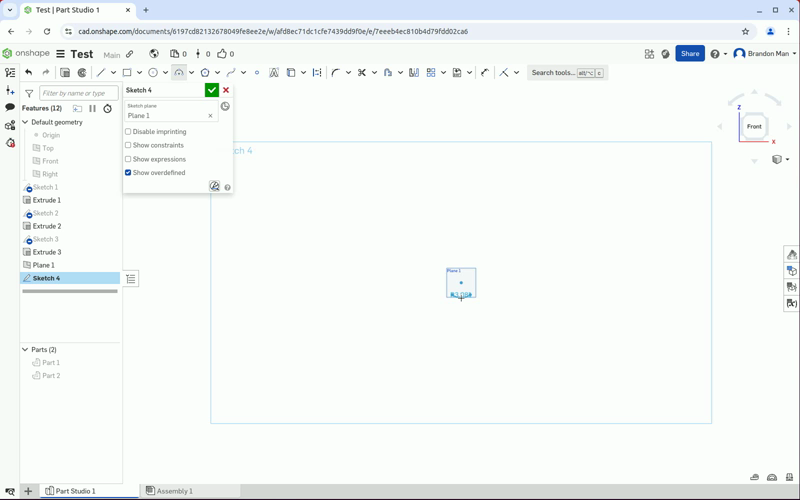
click(461, 297)
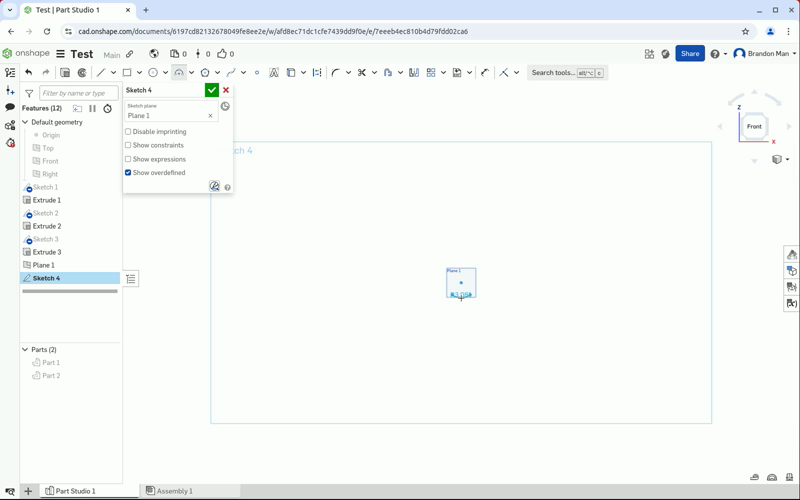
key_up(shift)
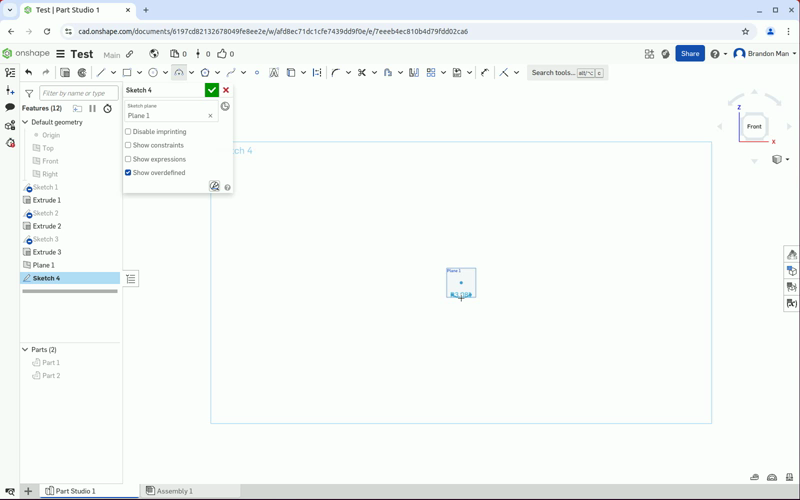
key(esc)
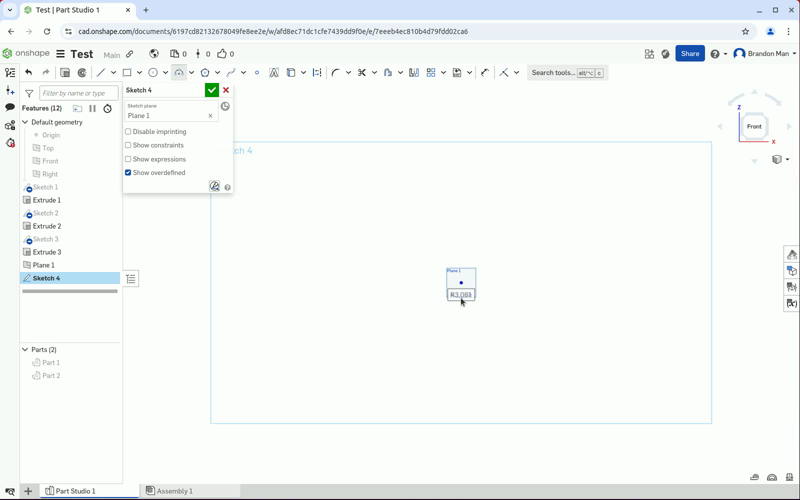
key(l)
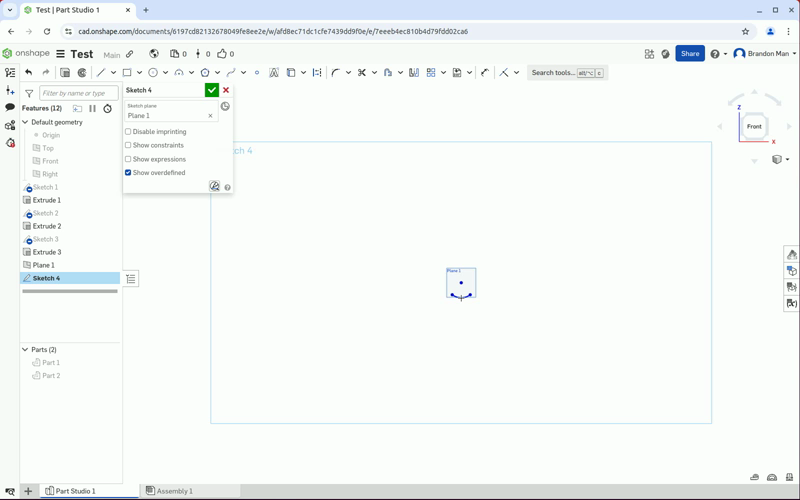
mouse_move(470, 294)
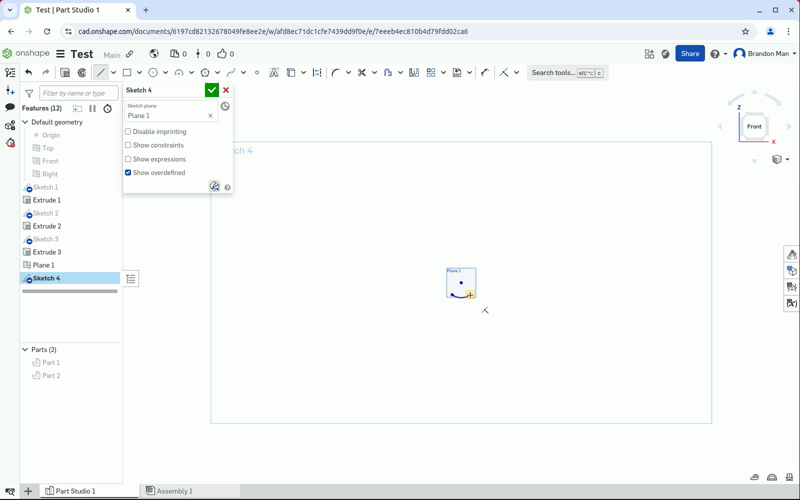
click(470, 294)
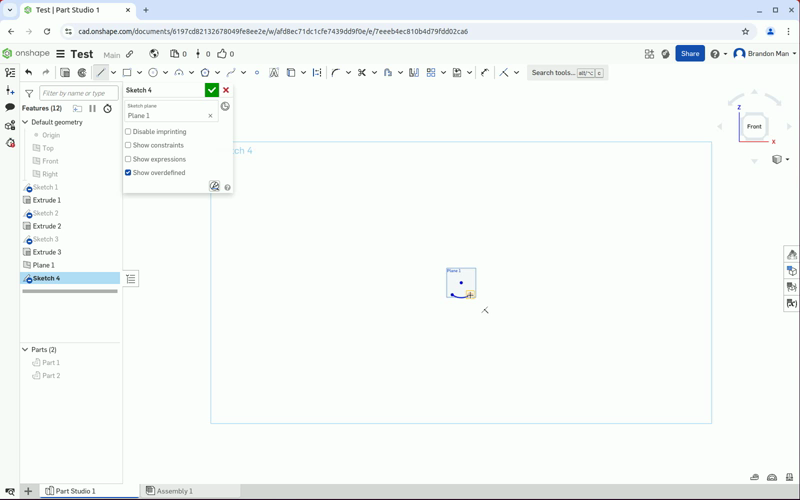
key_down(shift)
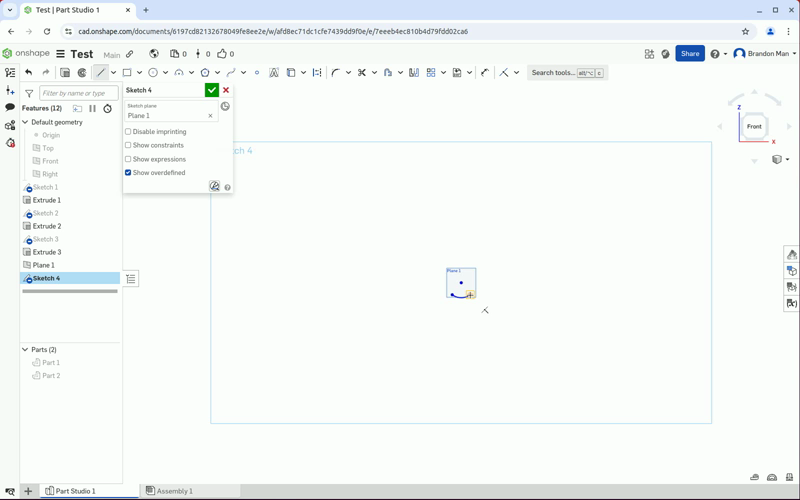
mouse_move(500, 294)
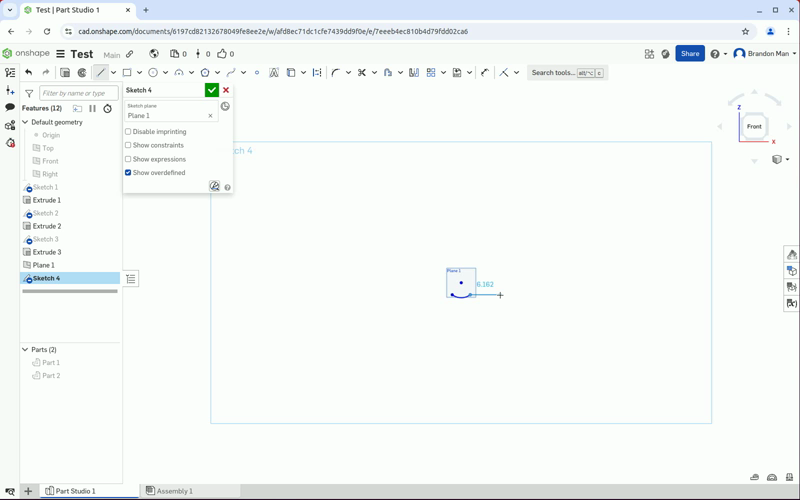
mouse_move(470, 270)
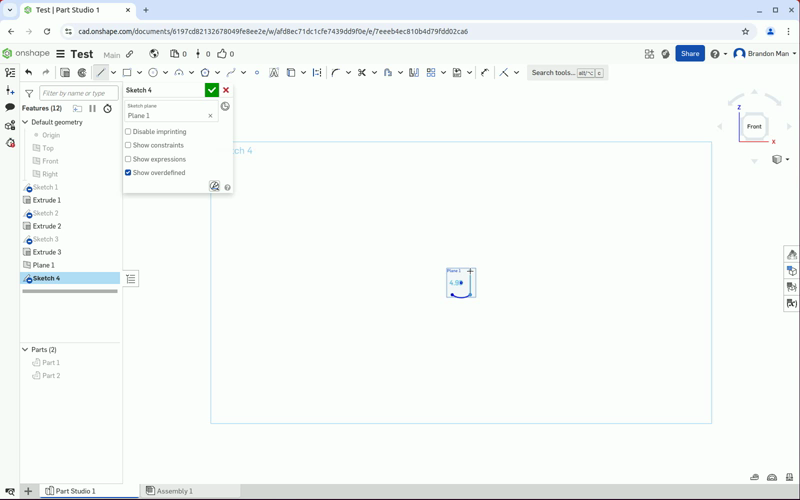
click(470, 270)
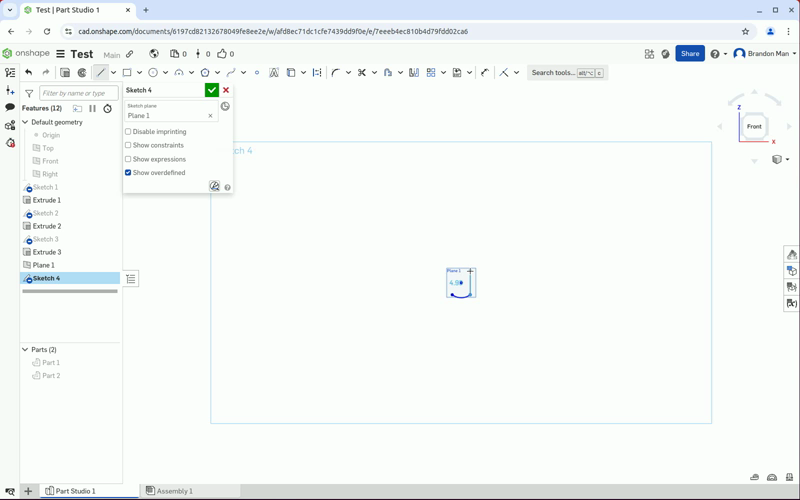
key_up(shift)
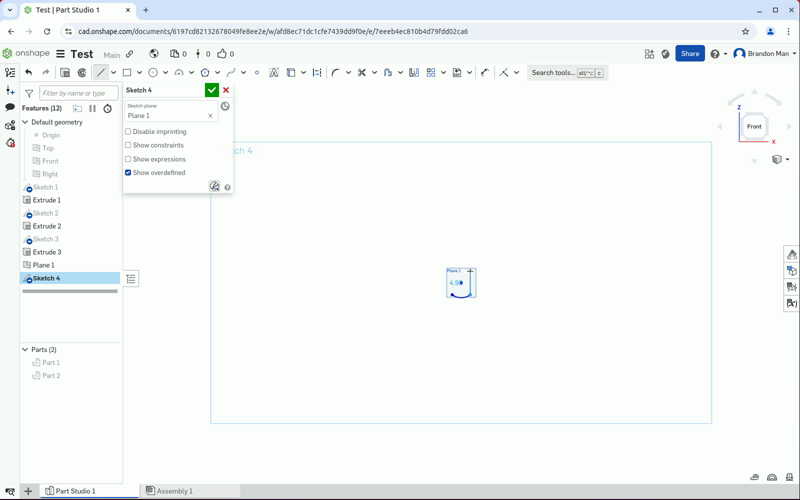
key(esc)
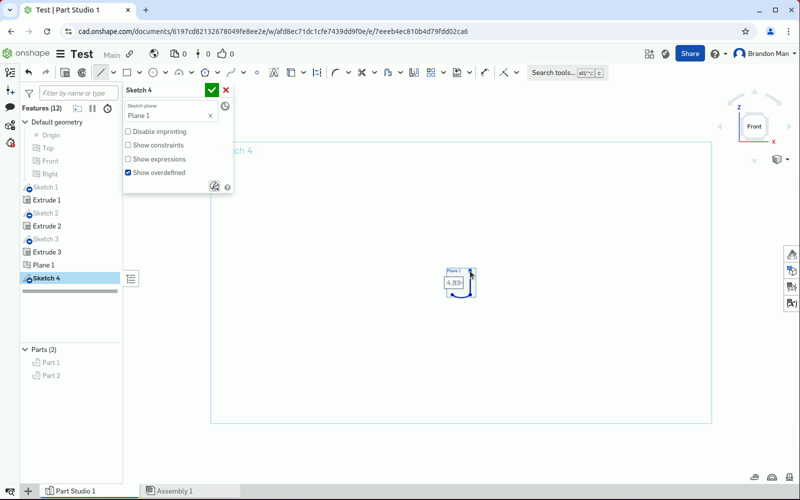
key(a)
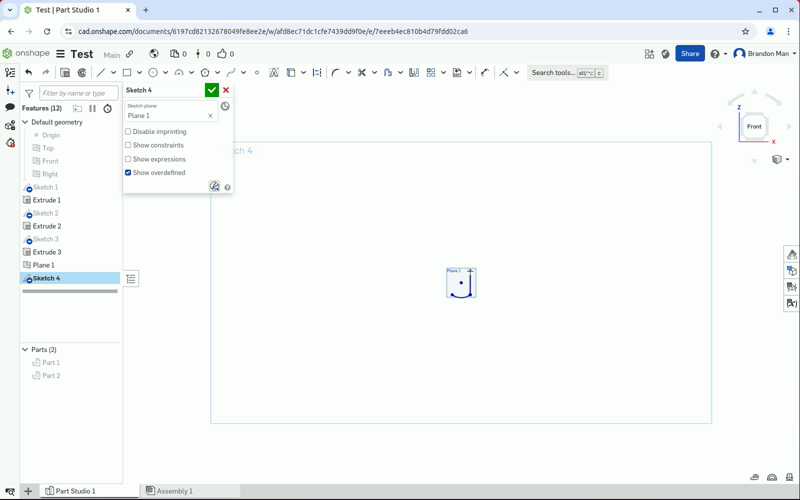
mouse_move(470, 270)
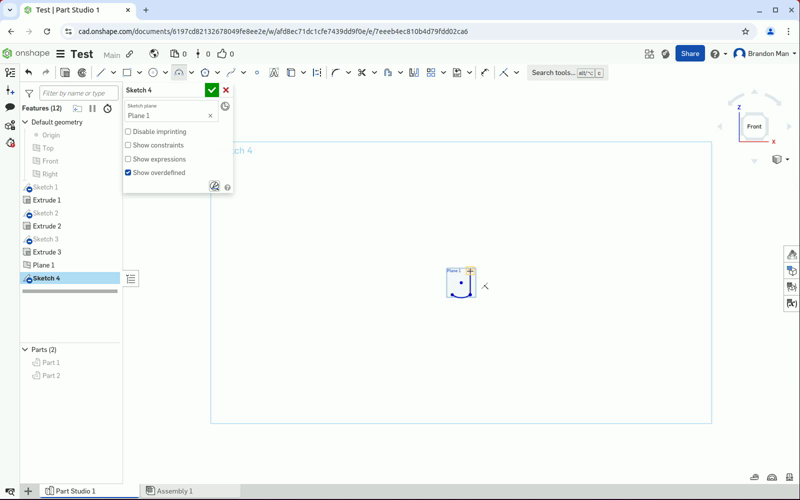
click(470, 270)
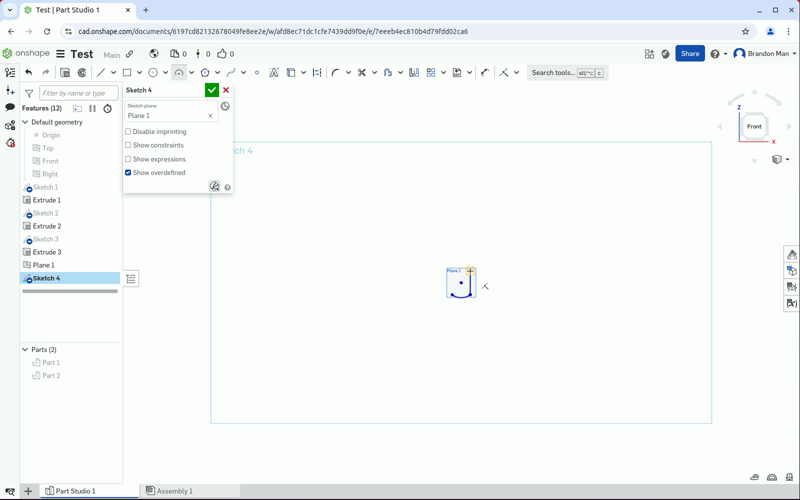
key_down(shift)
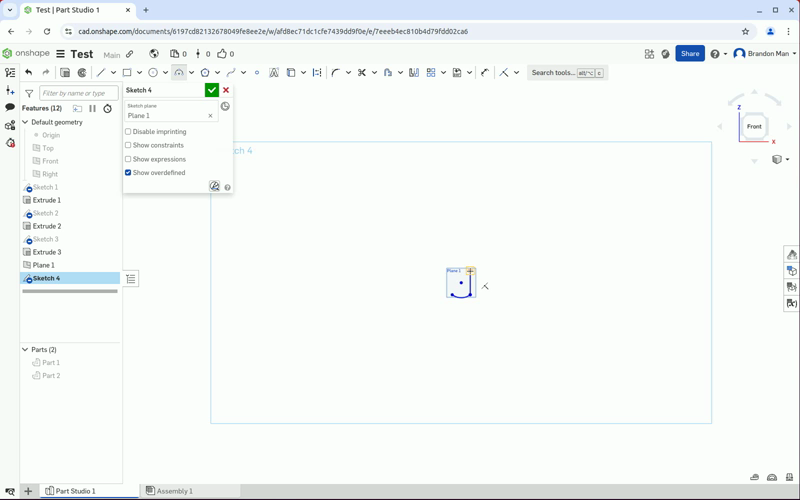
mouse_move(452, 270)
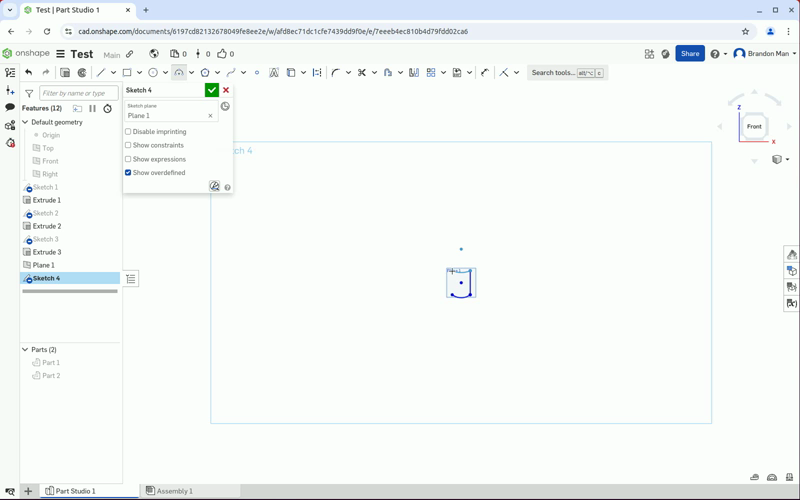
click(452, 270)
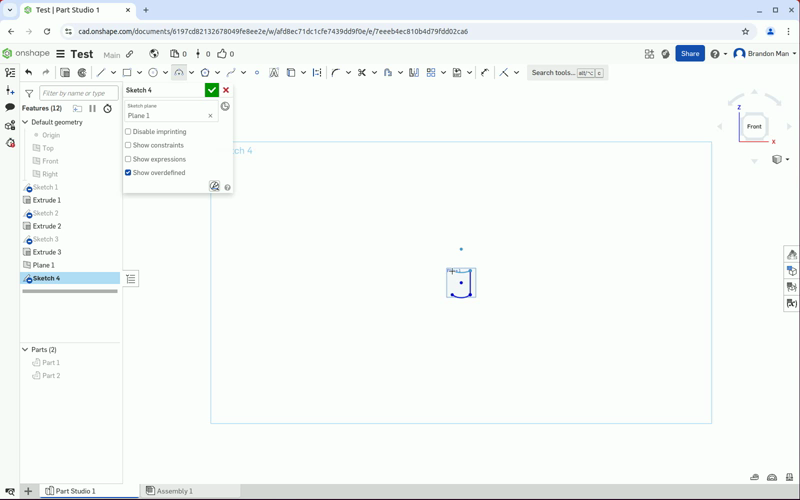
mouse_move(461, 268)
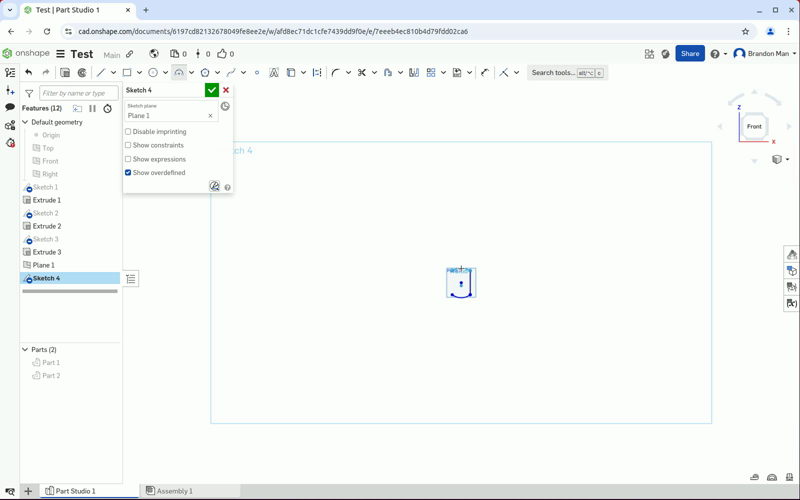
click(461, 268)
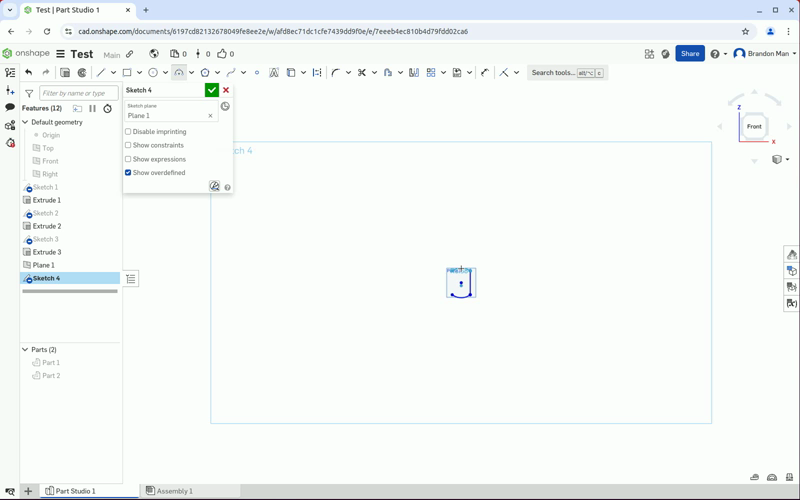
key_up(shift)
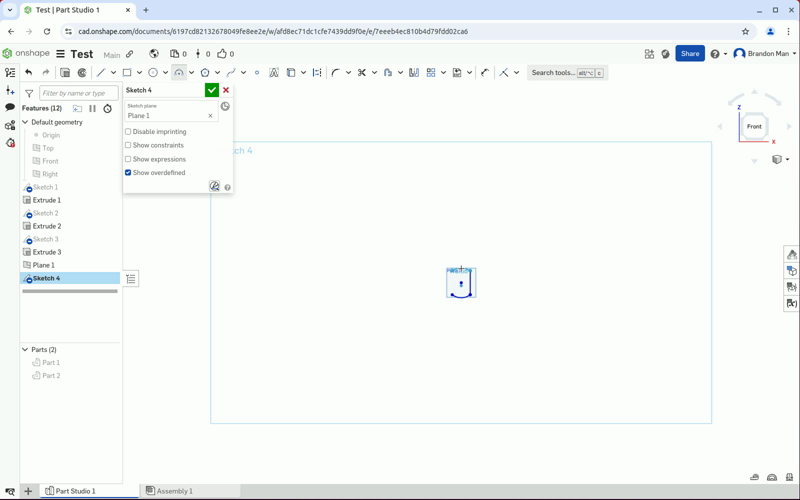
key(esc)
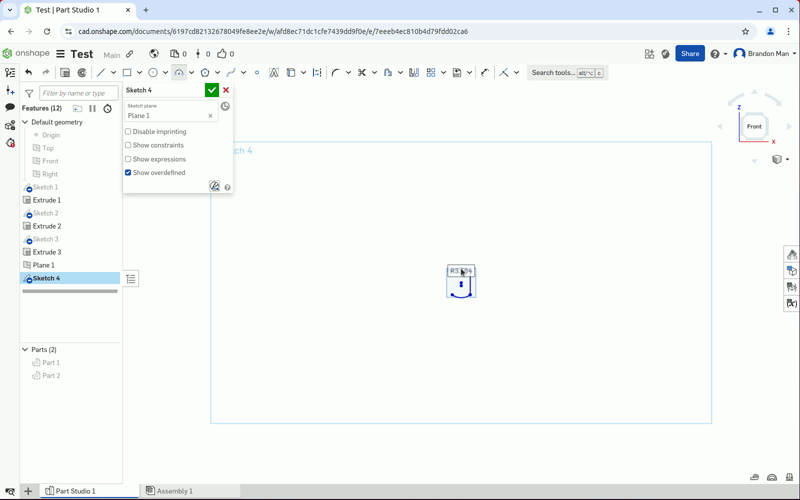
key(l)
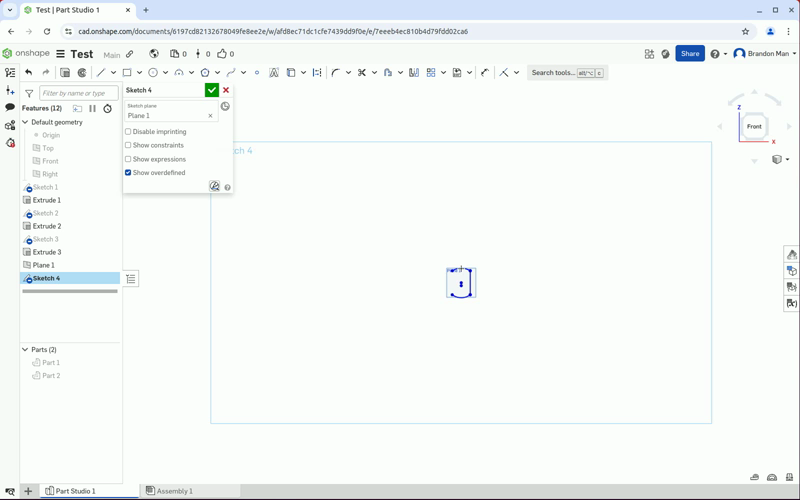
mouse_move(452, 270)
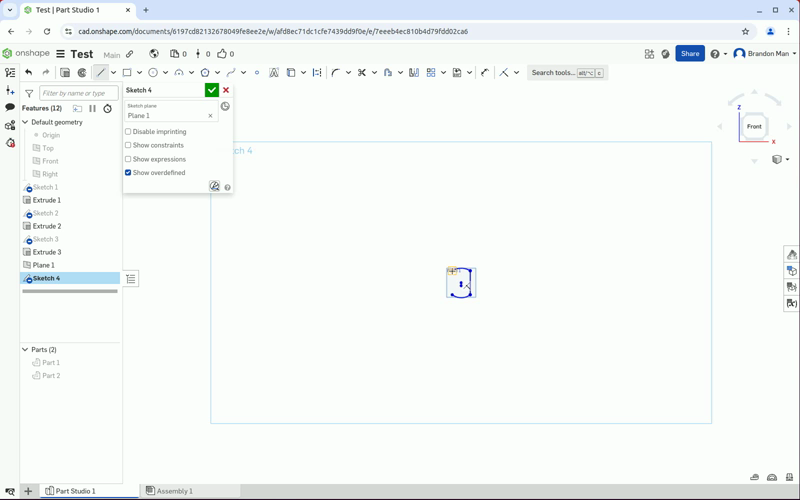
click(452, 270)
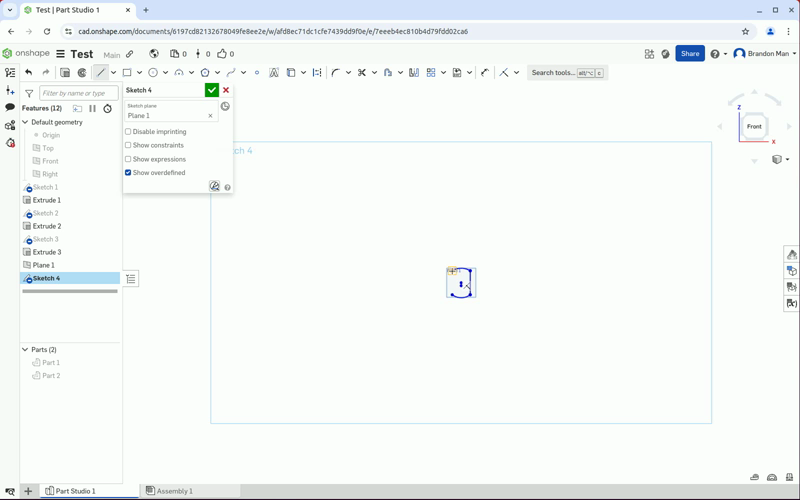
mouse_move(482, 270)
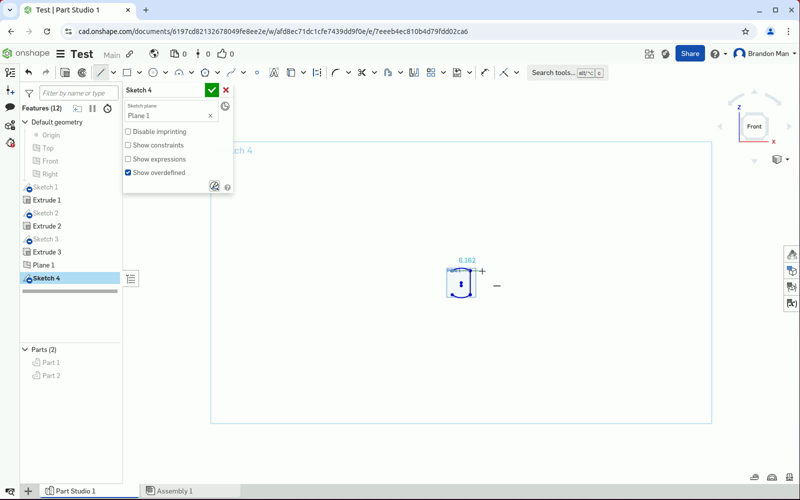
key_down(shift)
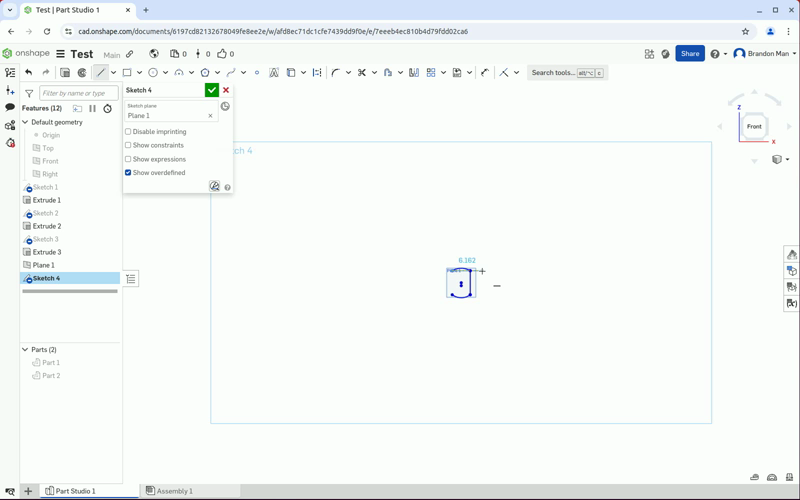
mouse_move(452, 294)
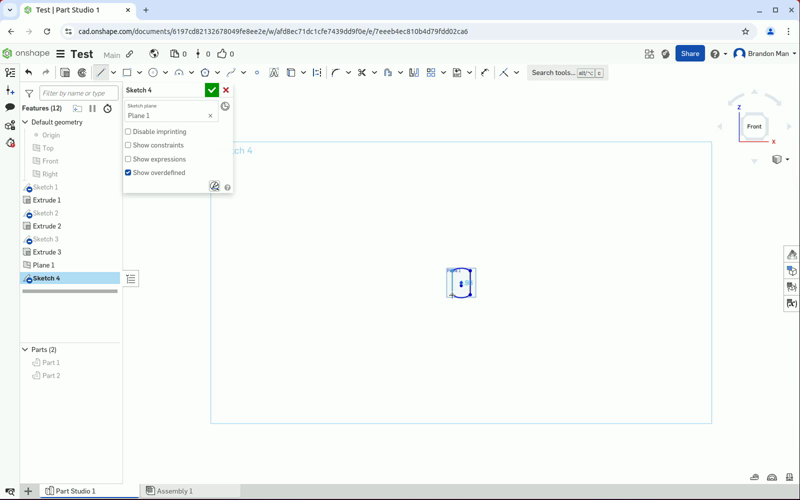
key_up(shift)
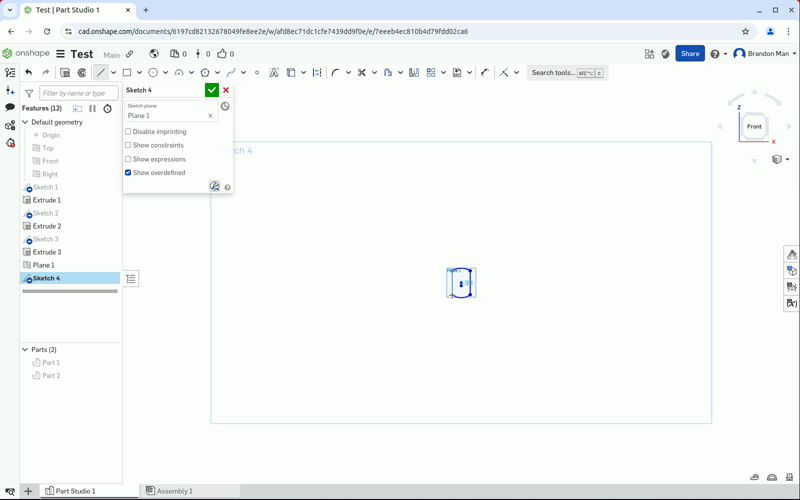
click(452, 294)
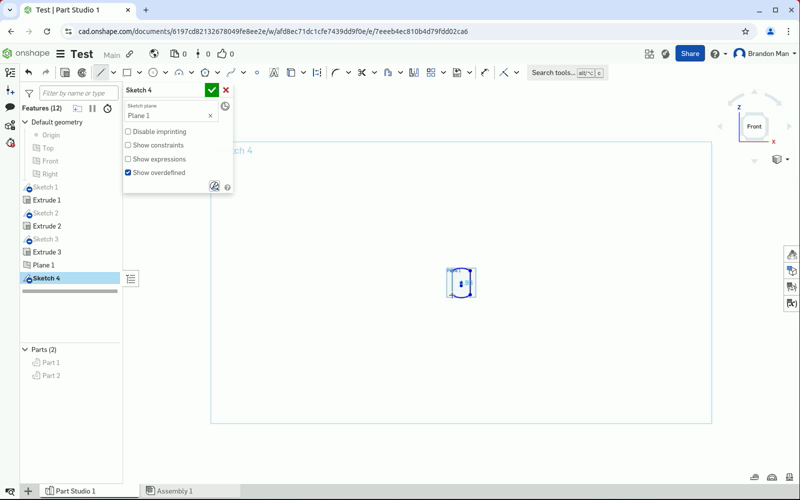
key(esc)
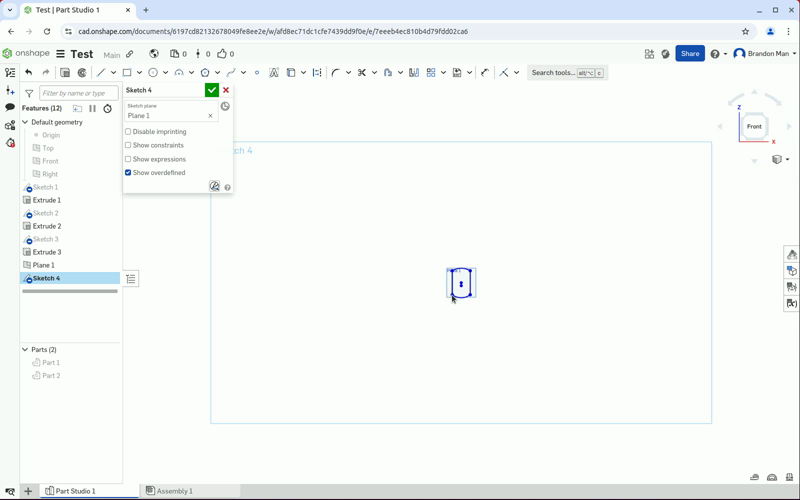
mouse_move(464, 281)
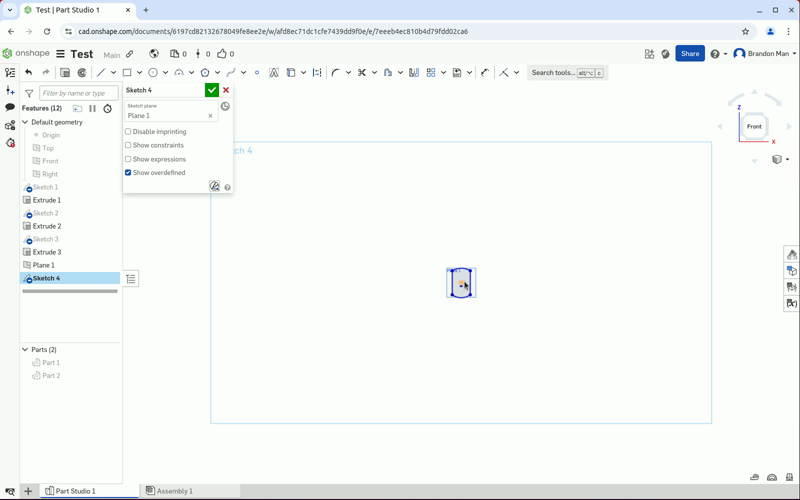
scroll(6)
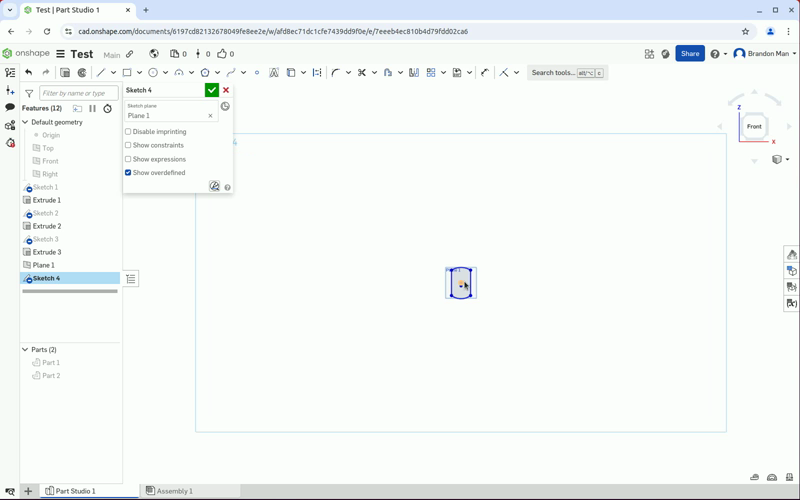
scroll(6)
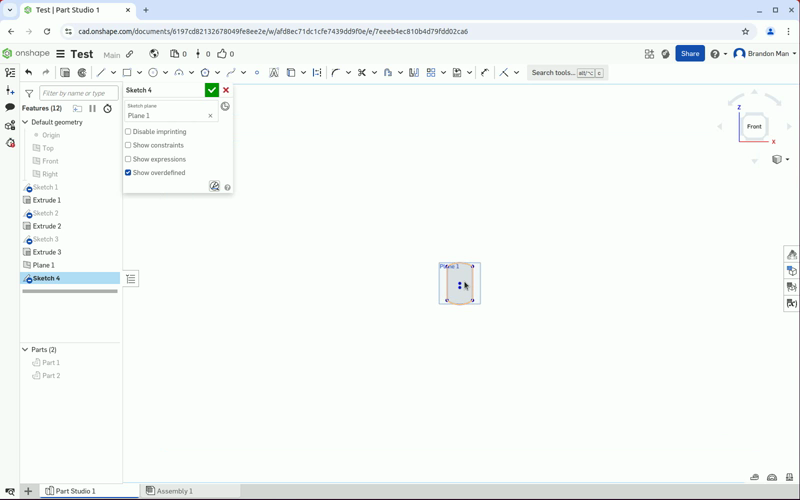
scroll(6)
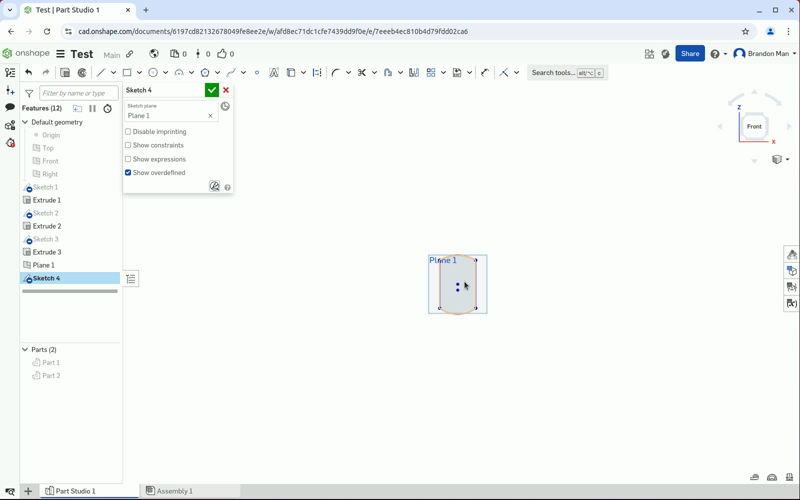
scroll(6)
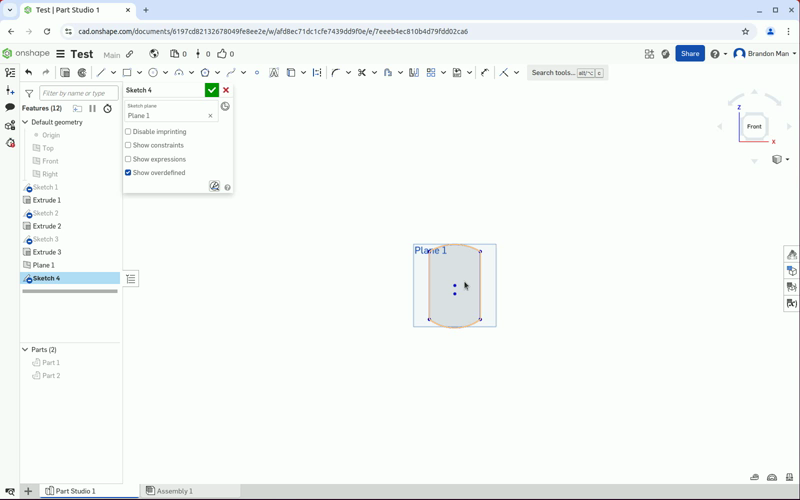
scroll(6)
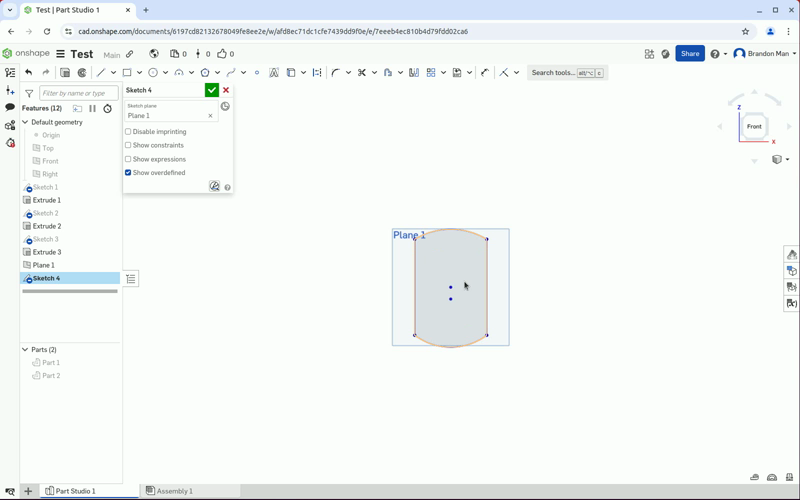
scroll(6)
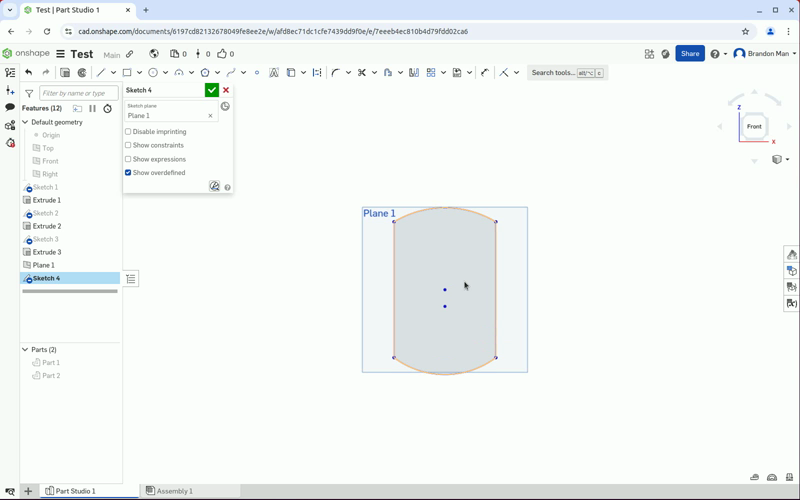
scroll(6)
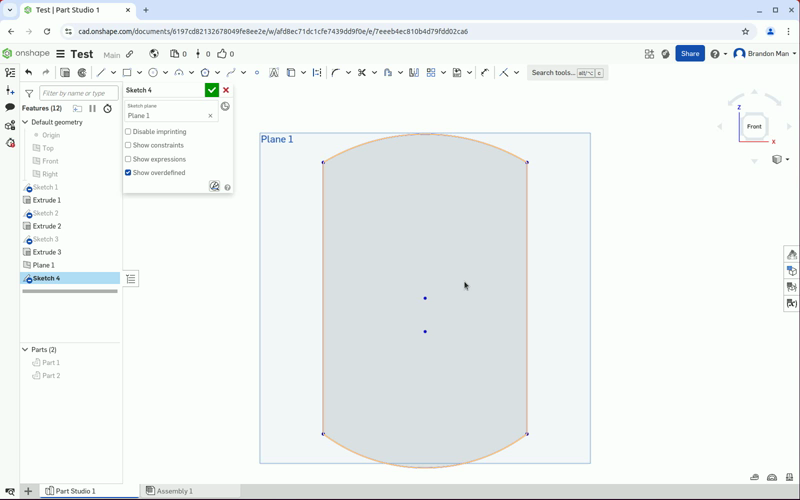
click(464, 281)
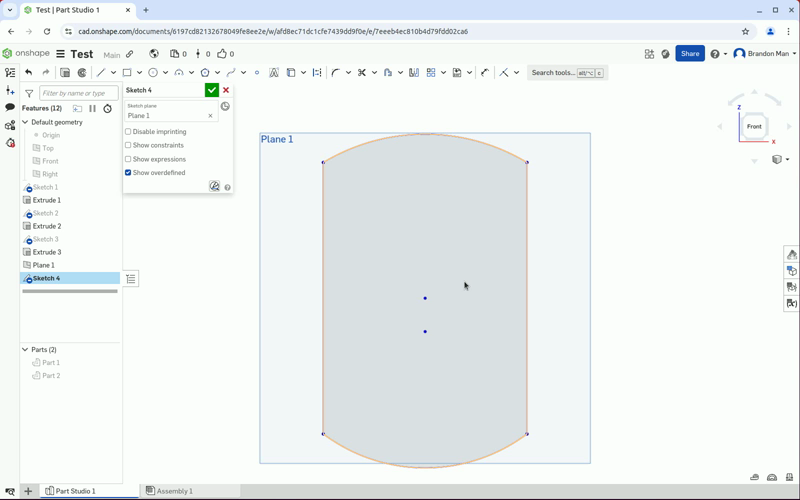
scroll(-6)
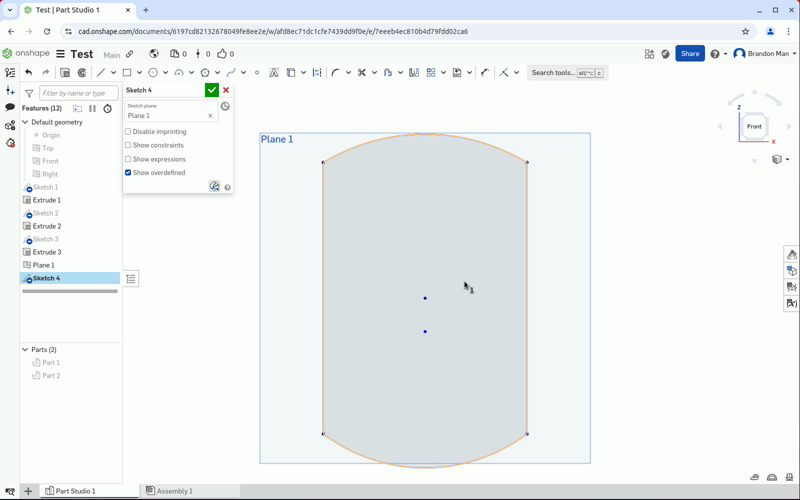
scroll(-6)
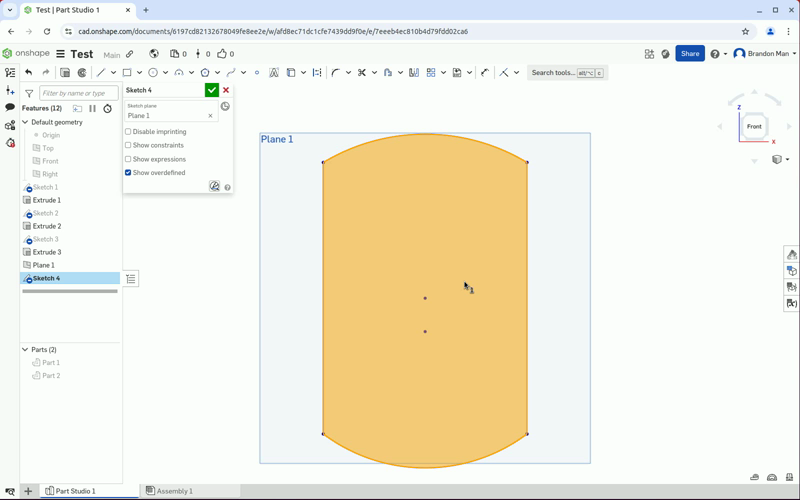
scroll(-6)
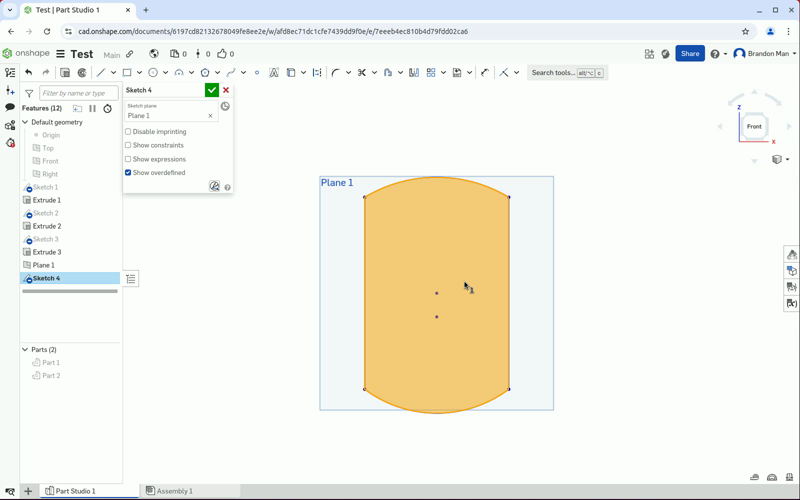
scroll(-6)
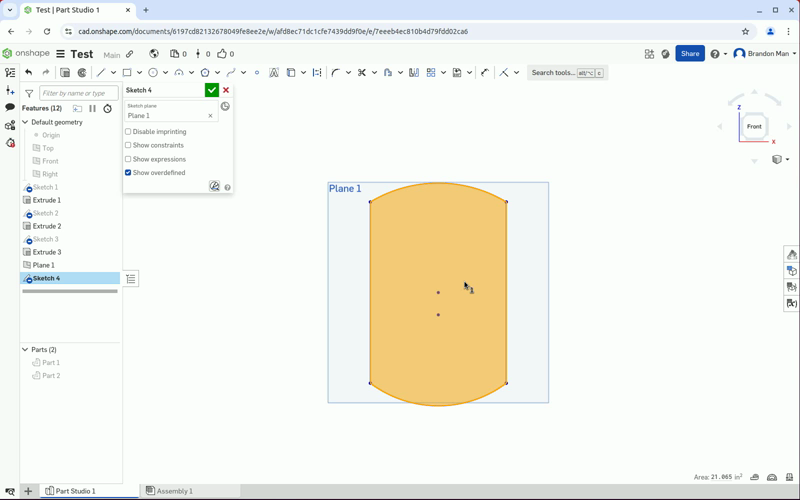
scroll(-6)
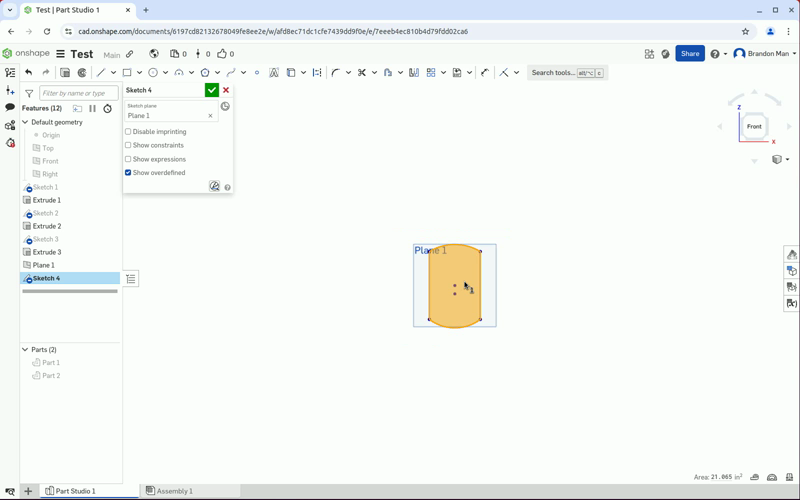
scroll(-6)
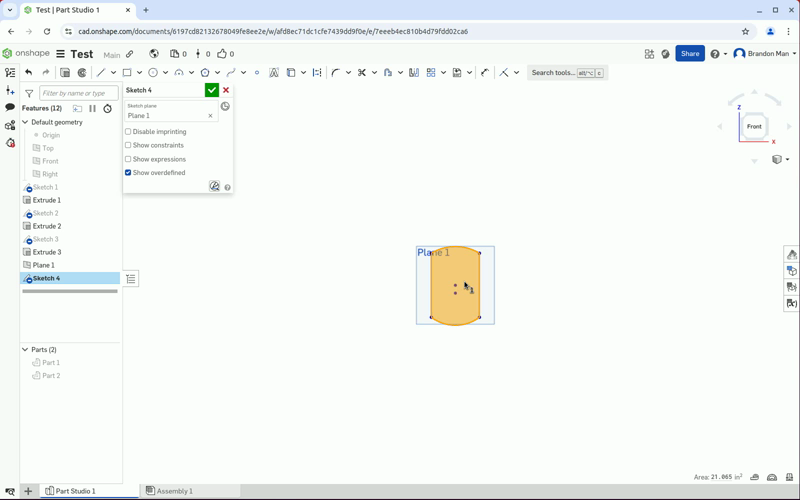
scroll(-6)
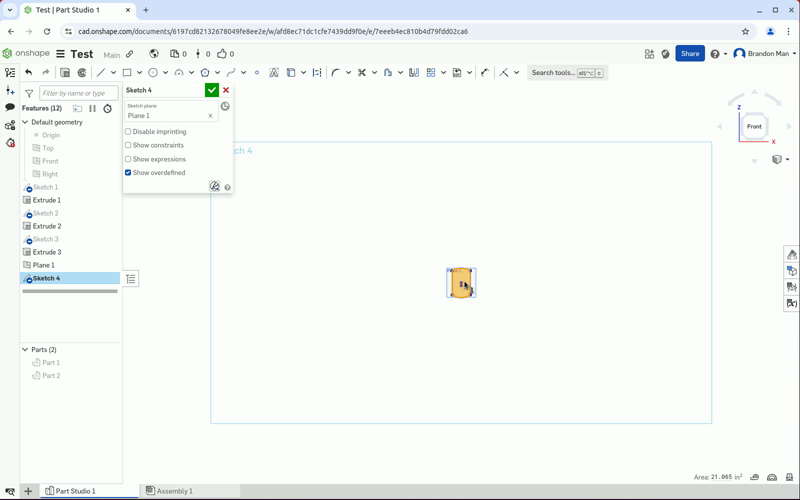
mouse_move(73, 352)
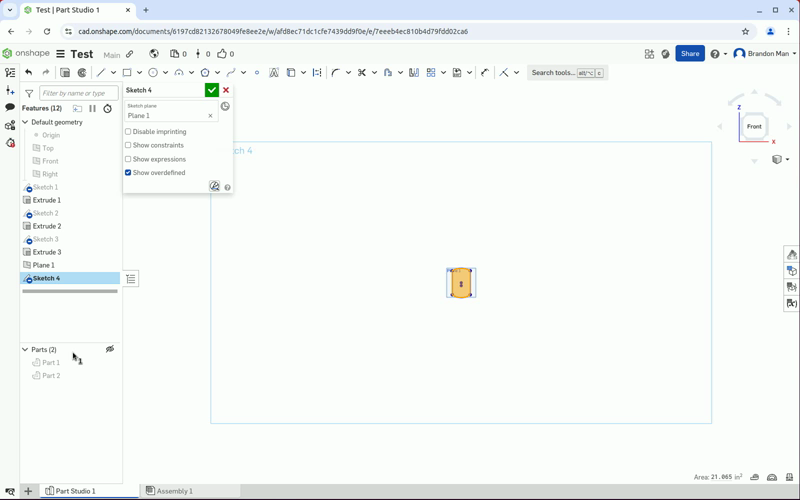
key(shift+y)
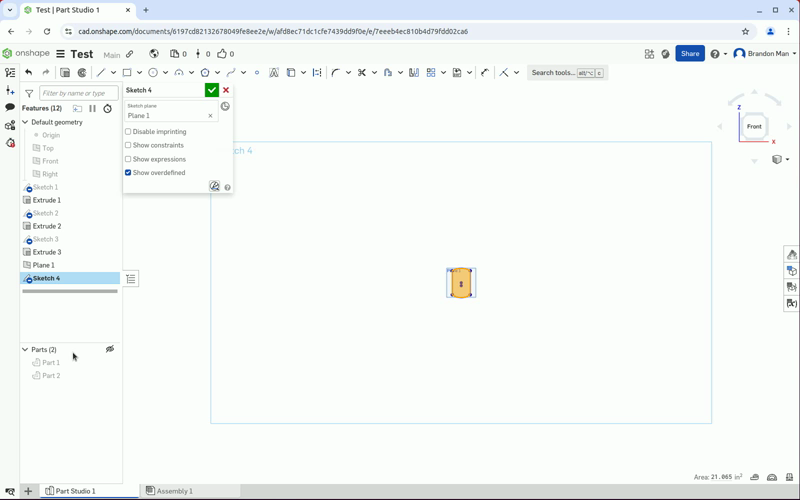
key(shift+e)
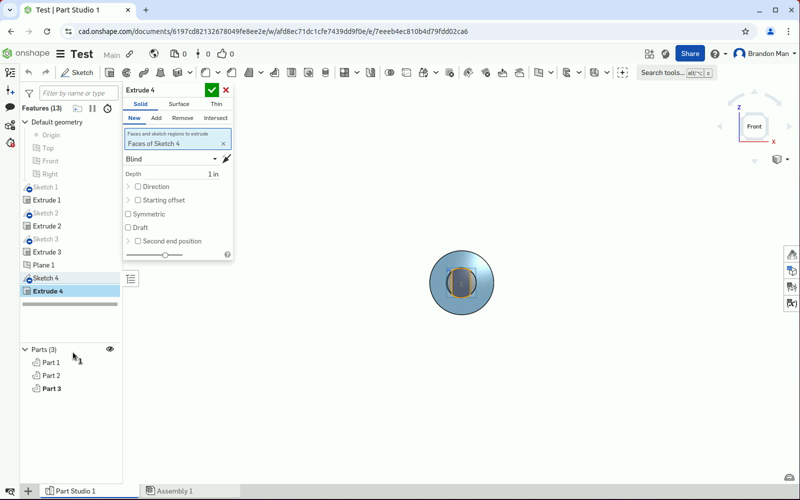
mouse_move(143, 106)
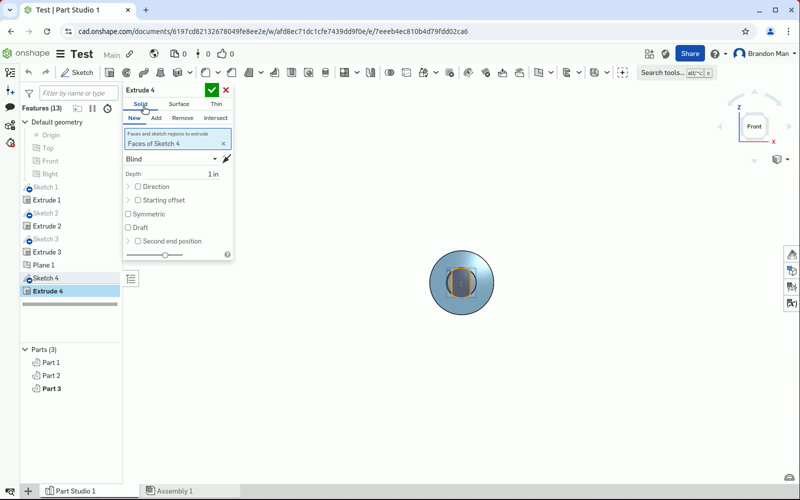
click(143, 106)
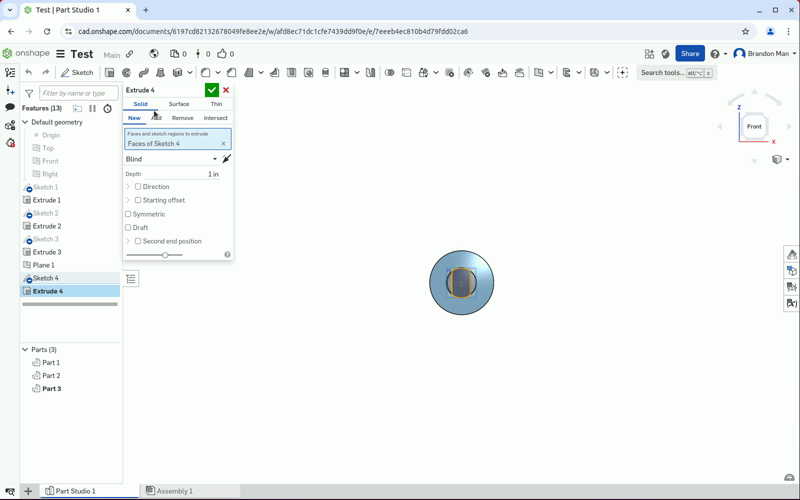
mouse_move(186, 120)
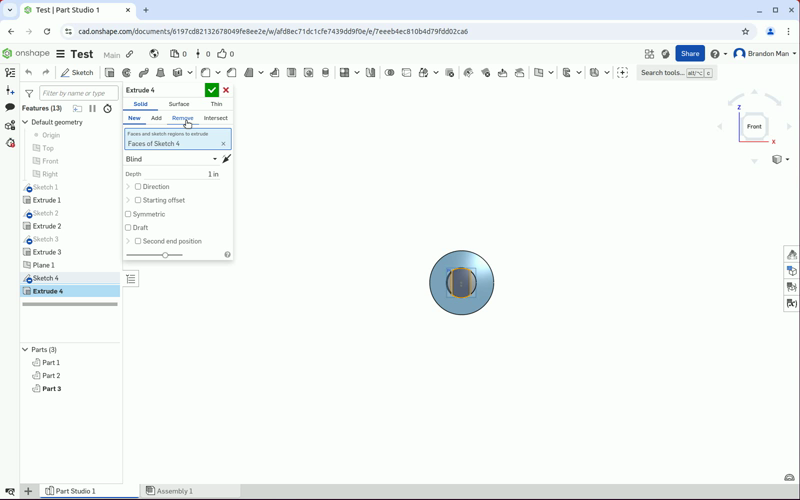
click(186, 120)
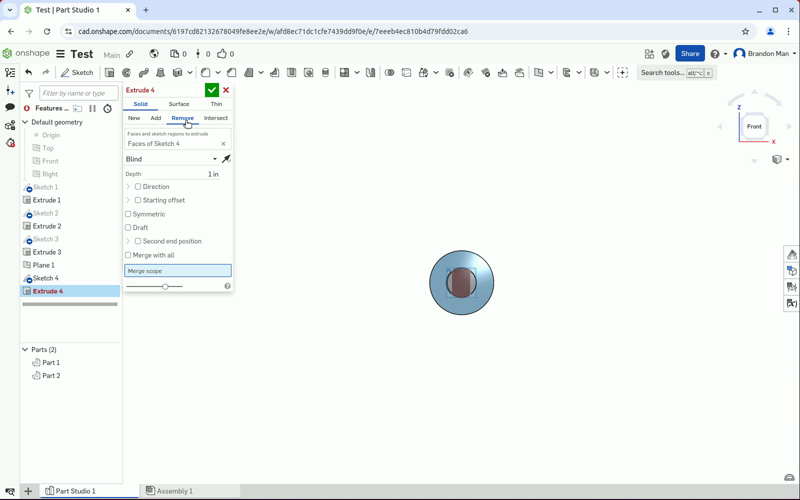
key(tab, 4)
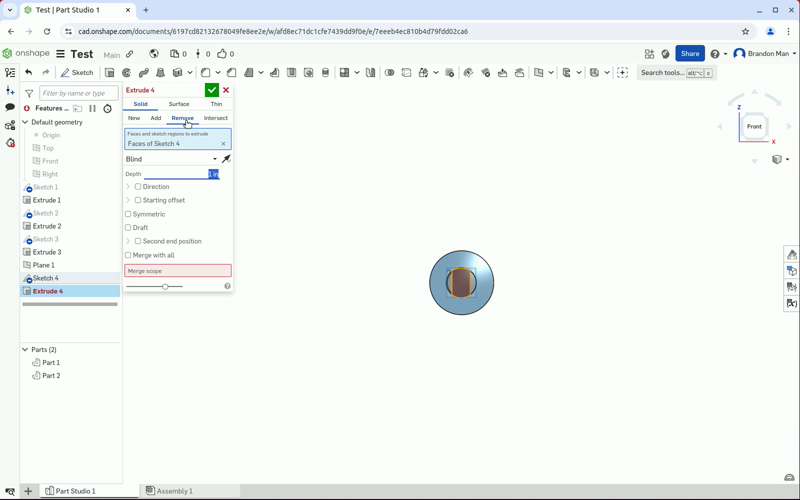
text(23.108)
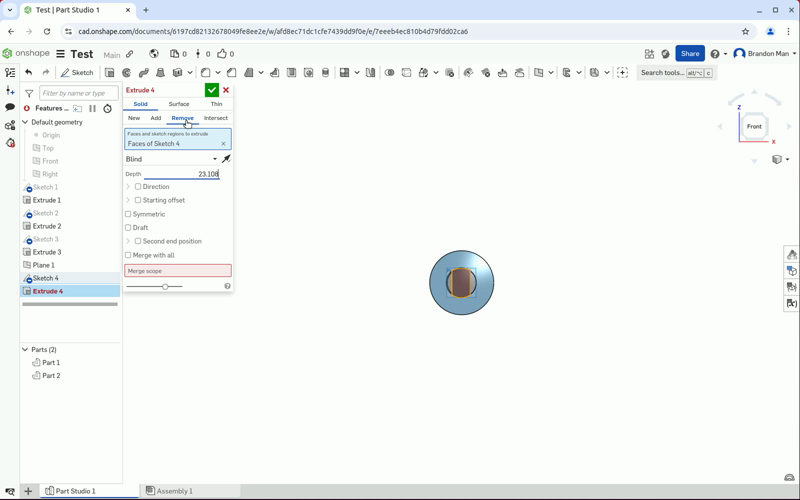
key(tab, 6)
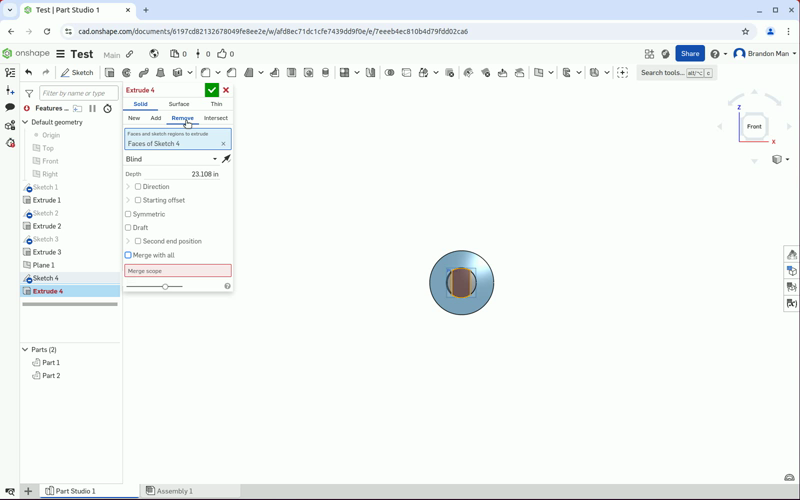
key(space)
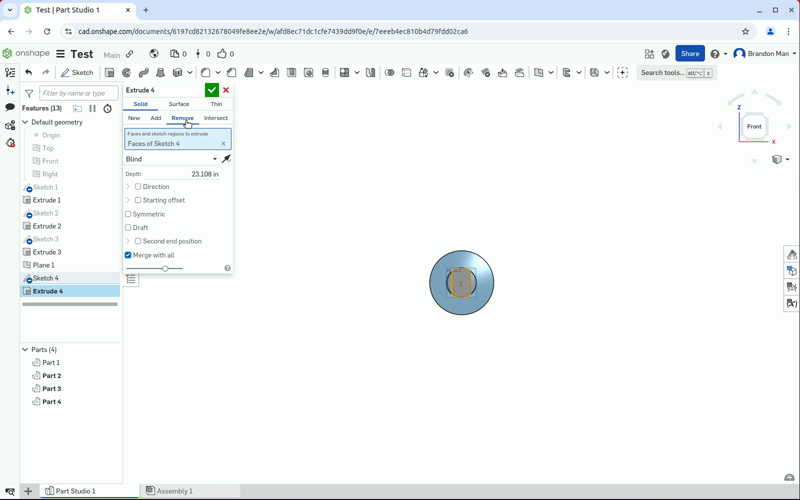
key(enter)
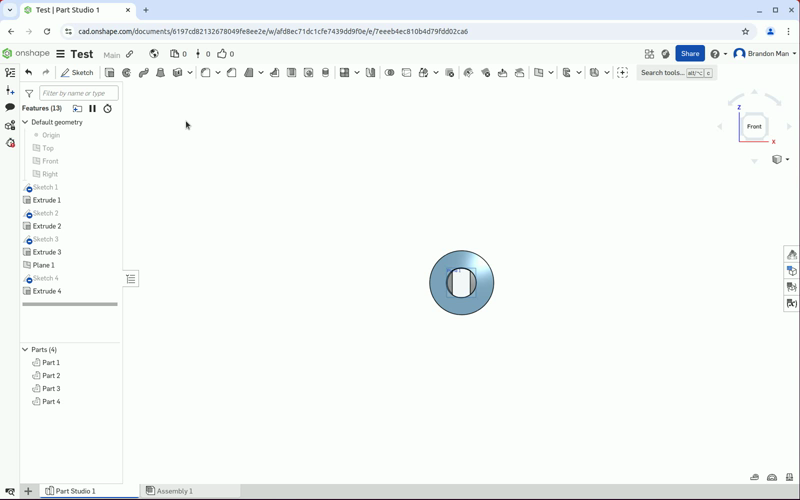
key(shift+h)
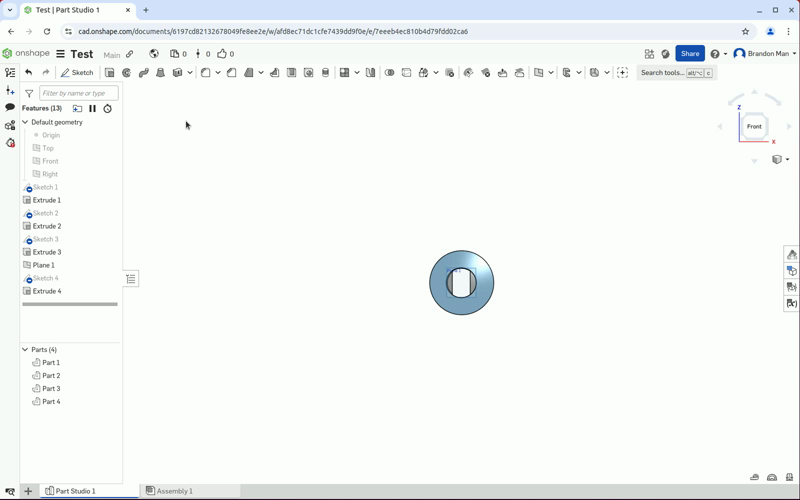
key(shift+h)
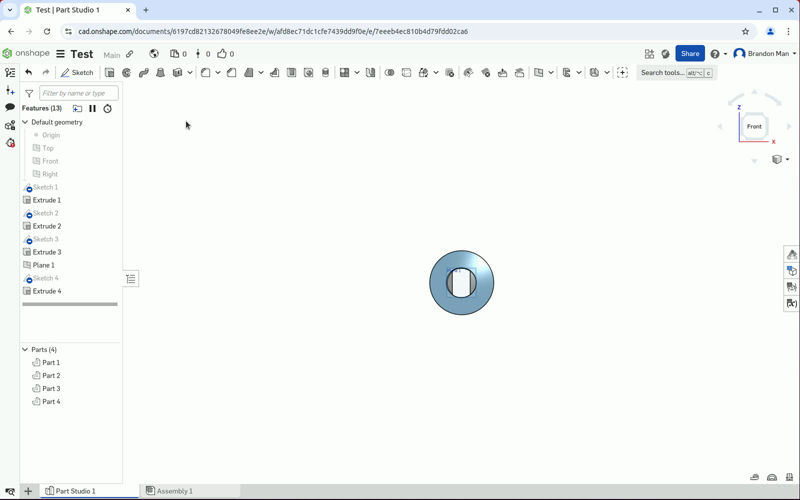
mouse_move(73, 189)
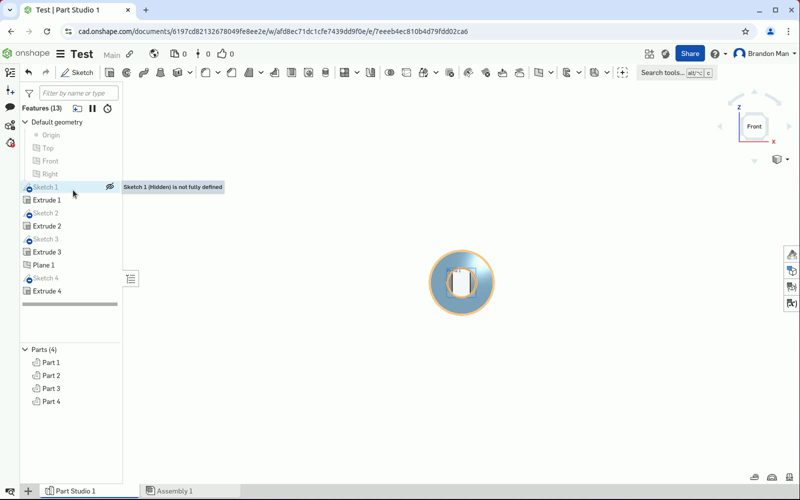
click(73, 189)
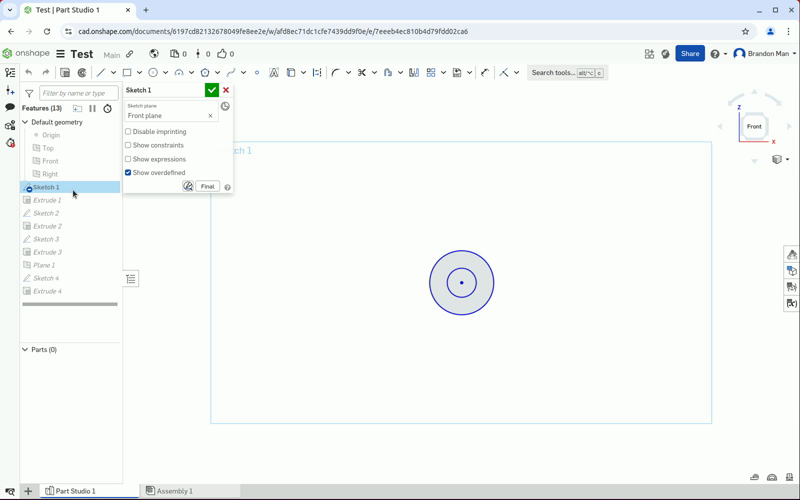
mouse_move(229, 92)
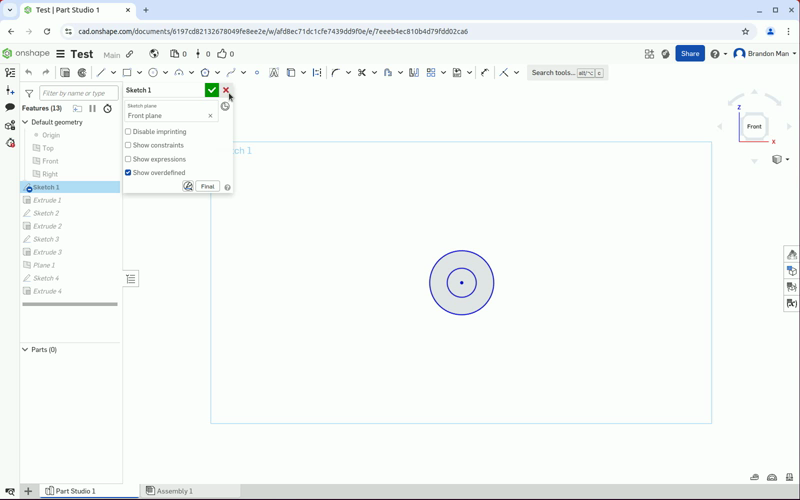
click(229, 92)
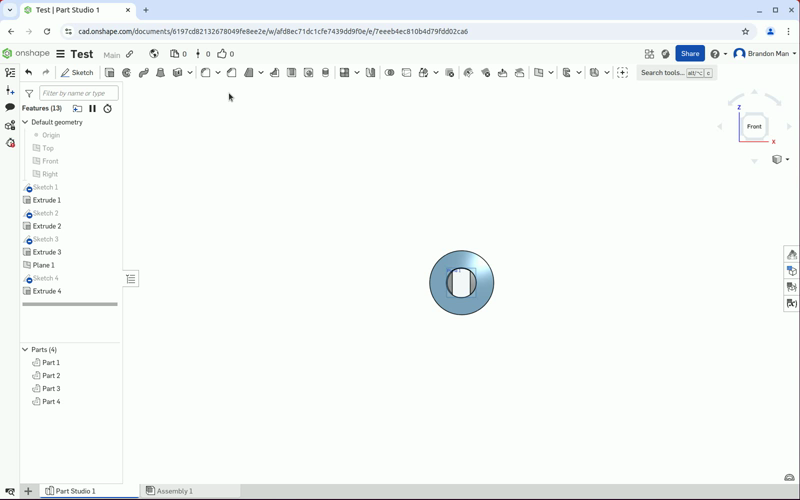
mouse_move(73, 352)
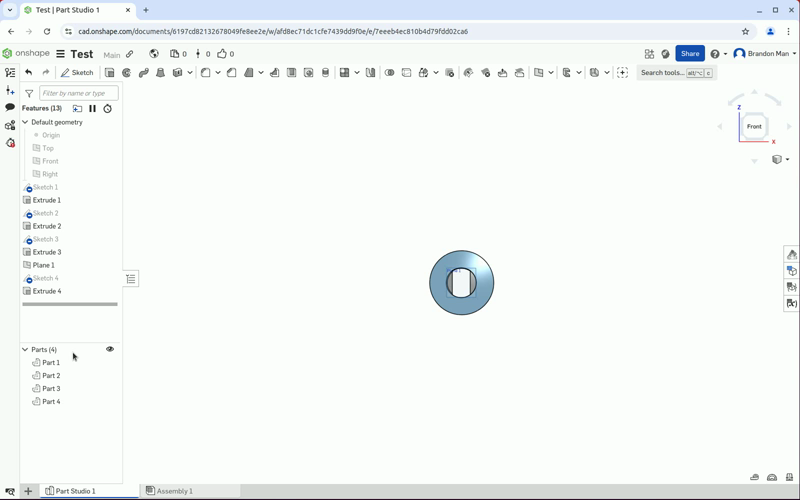
key(y)
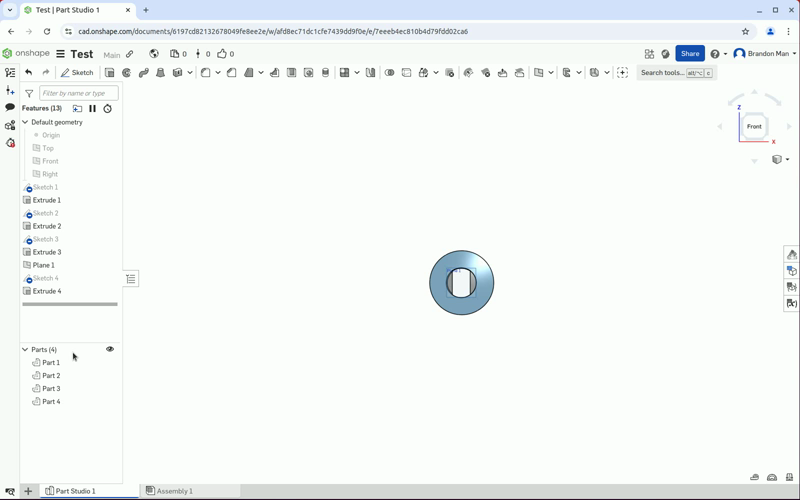
key(shift+p)
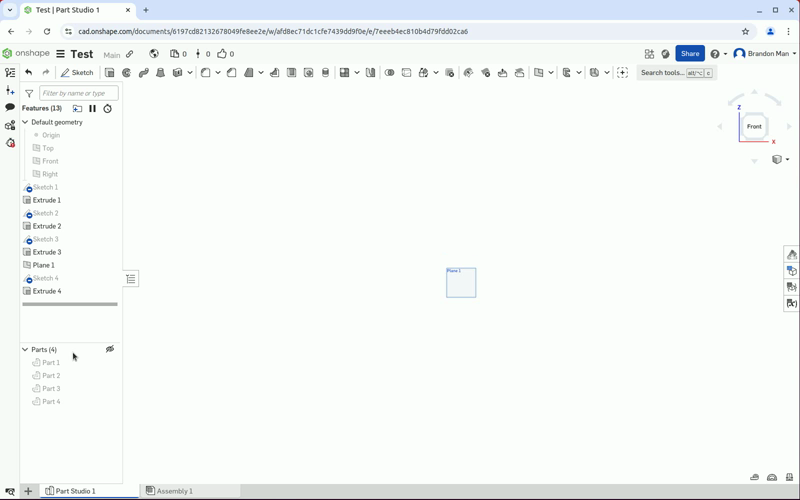
key(space)
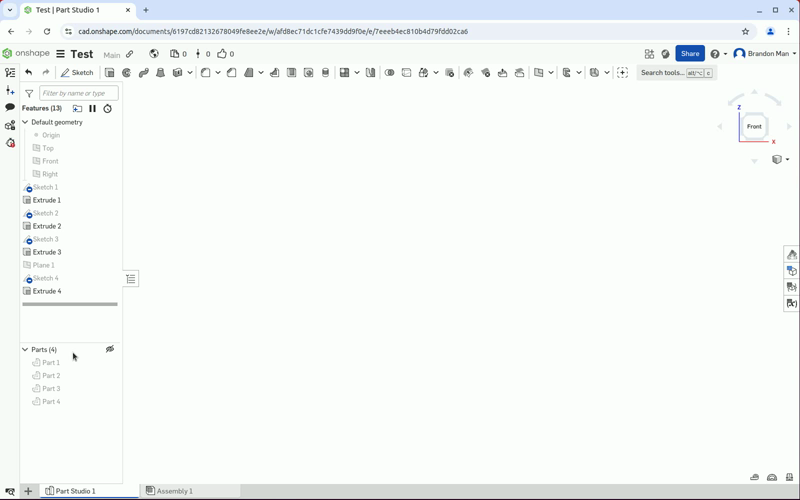
key_down(shift)
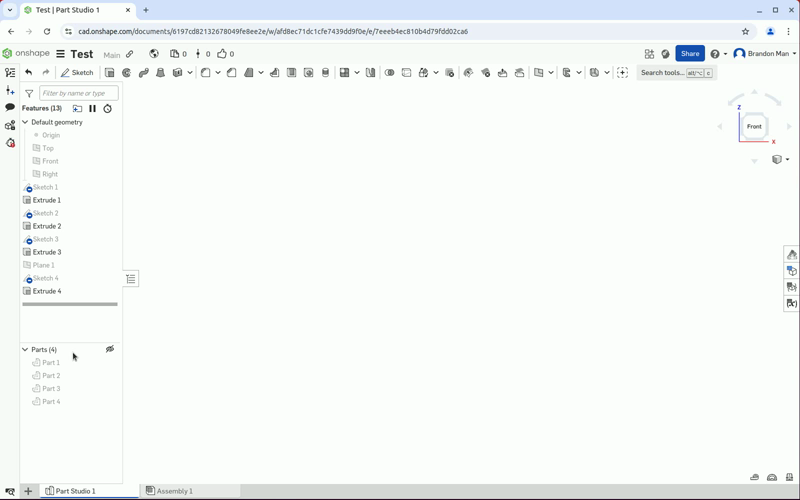
key(down)
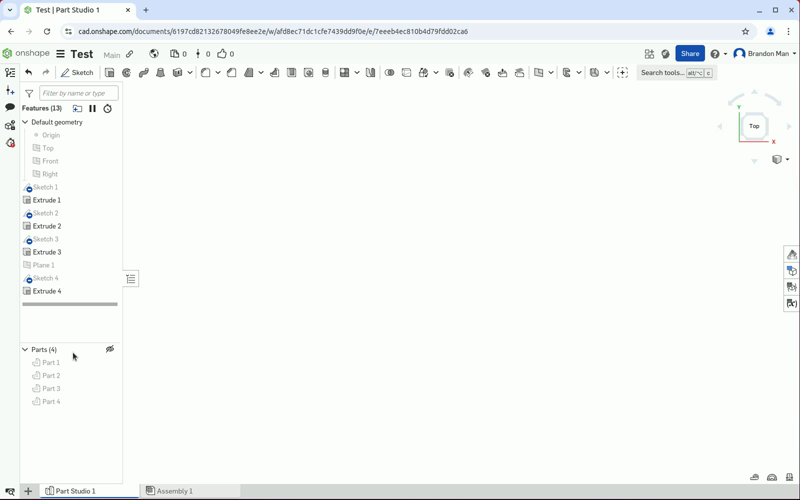
key_up(shift)
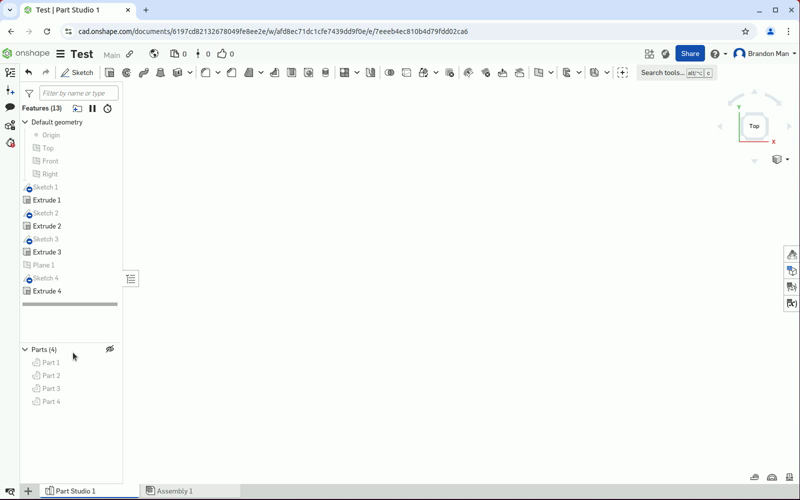
mouse_move(73, 352)
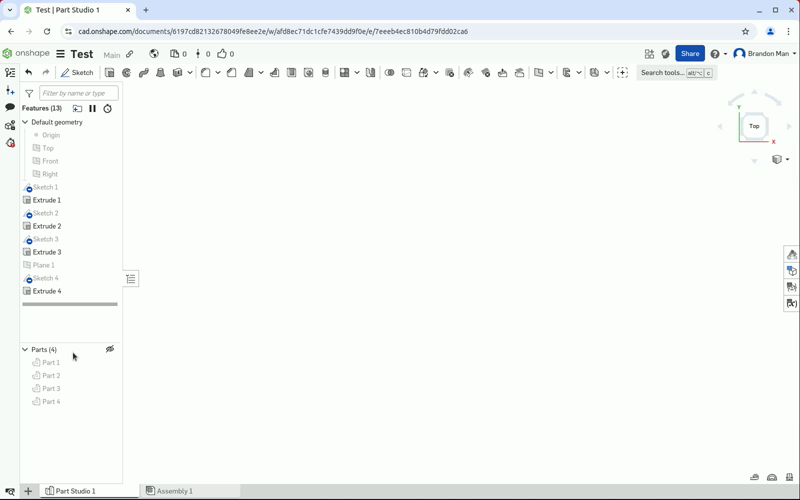
key(shift+y)
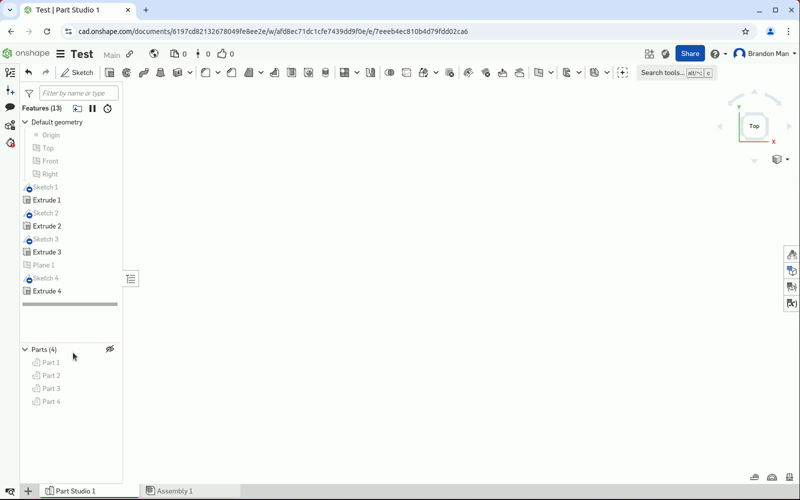
key(shift+s)
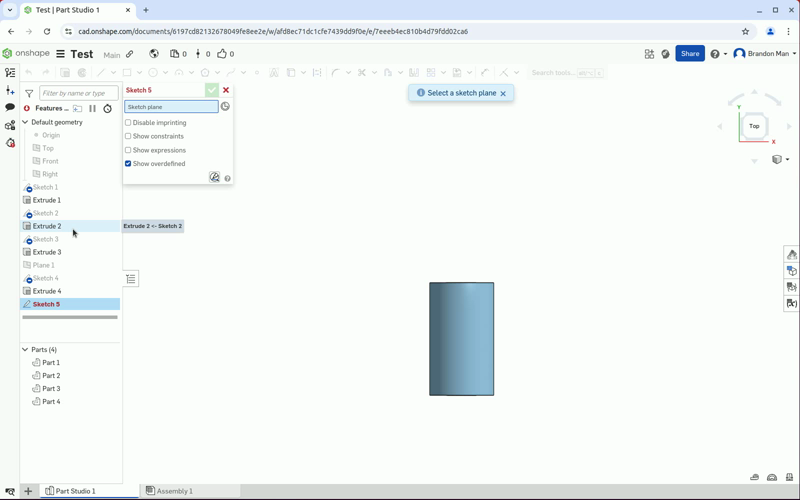
scroll(3)
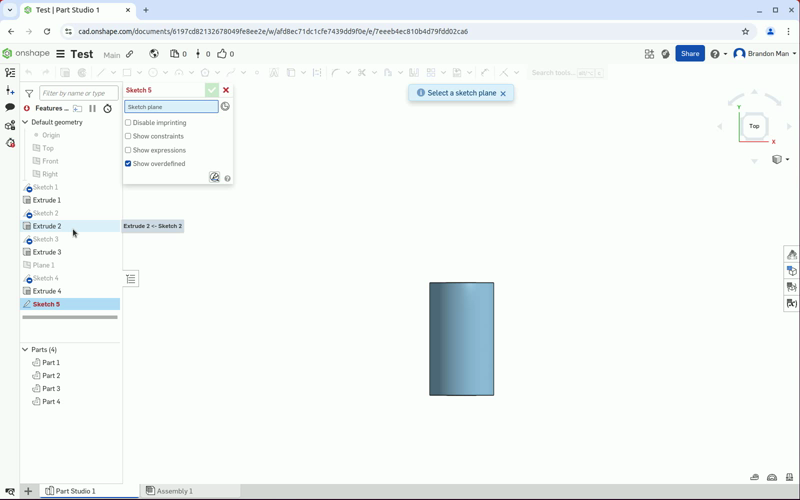
mouse_move(73, 150)
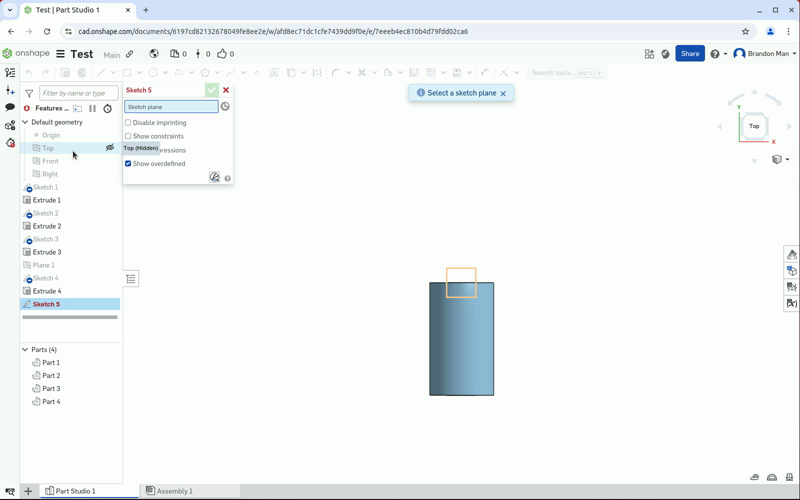
click(73, 150)
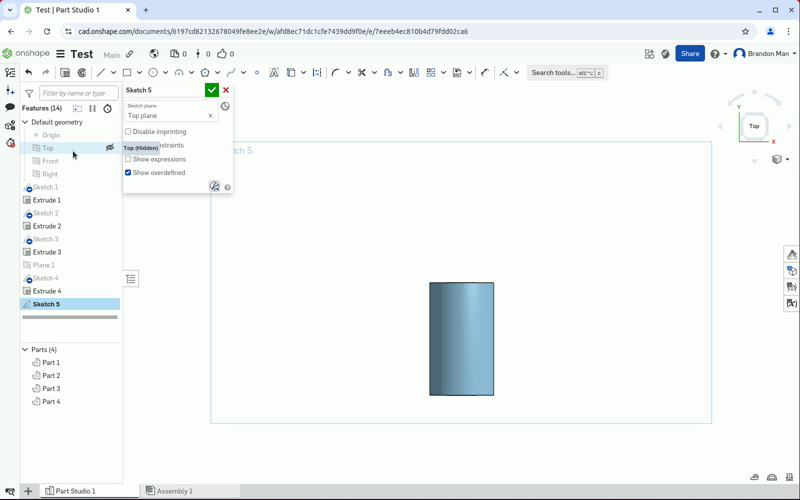
mouse_move(73, 352)
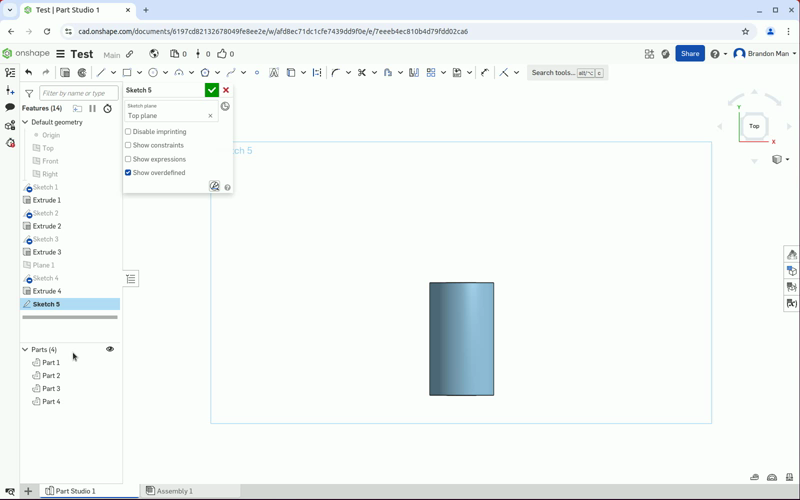
key(y)
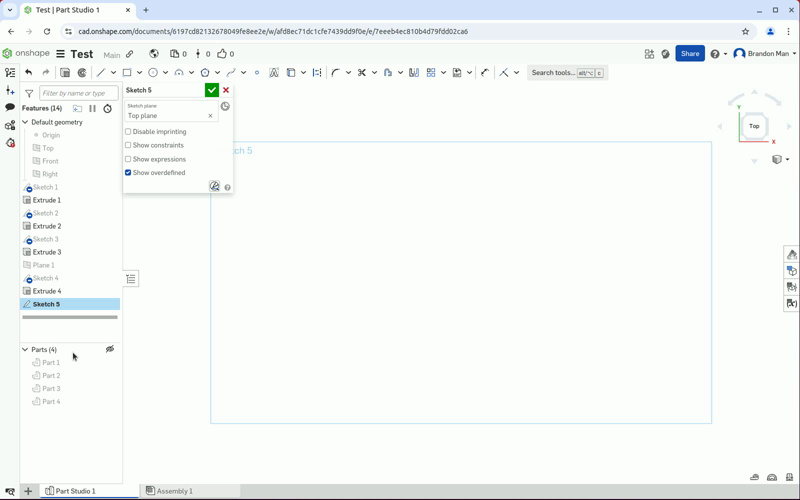
key(c)
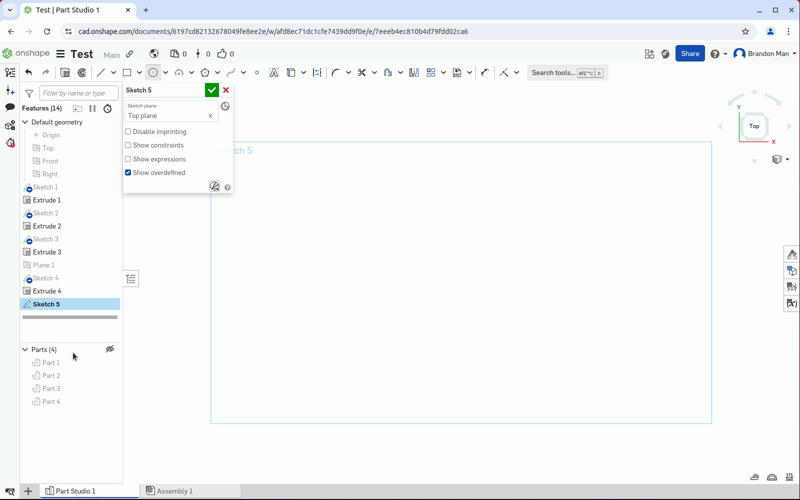
key_down(shift)
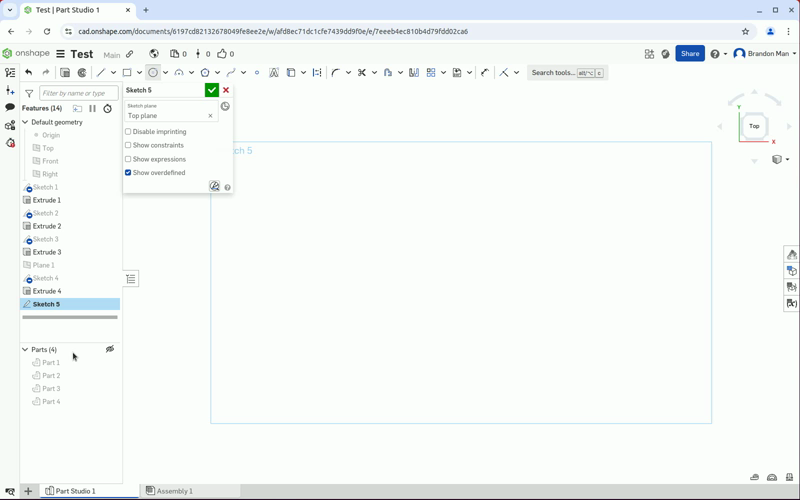
mouse_move(461, 305)
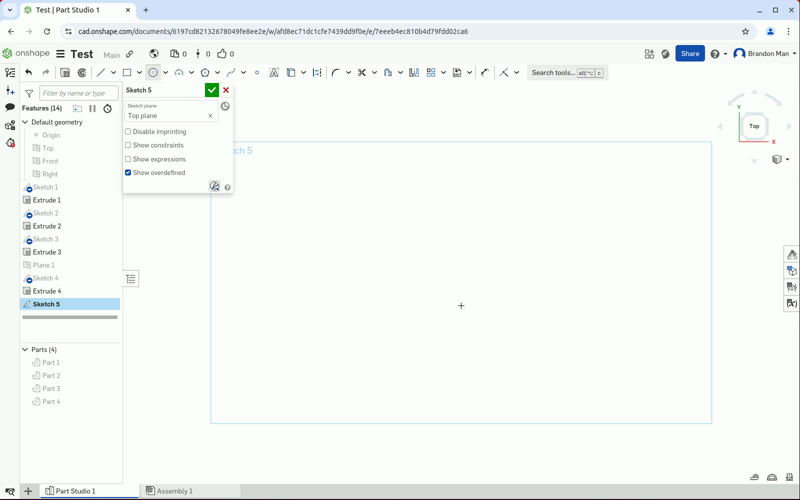
click(461, 305)
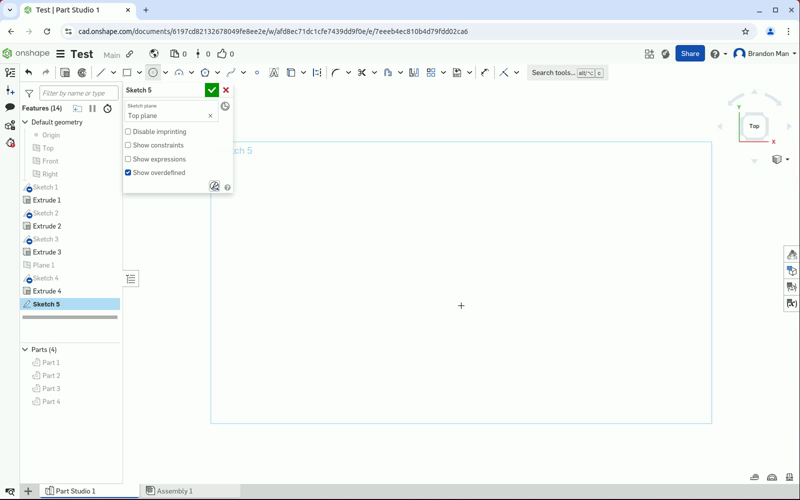
key_up(shift)
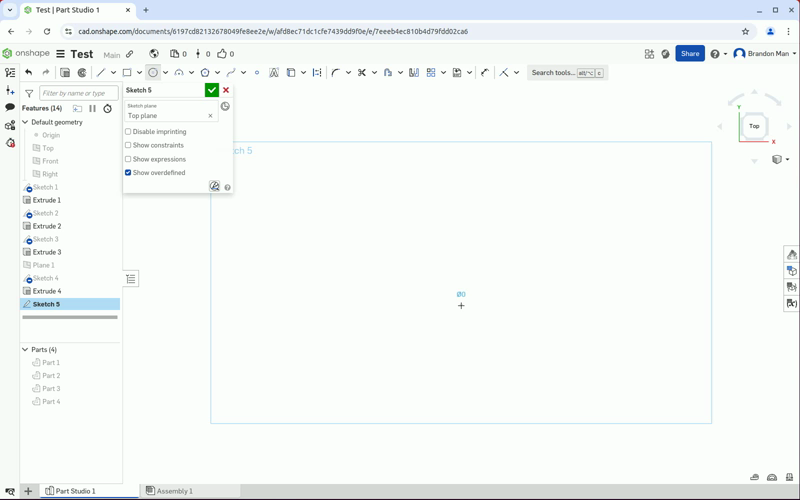
mouse_move(468, 305)
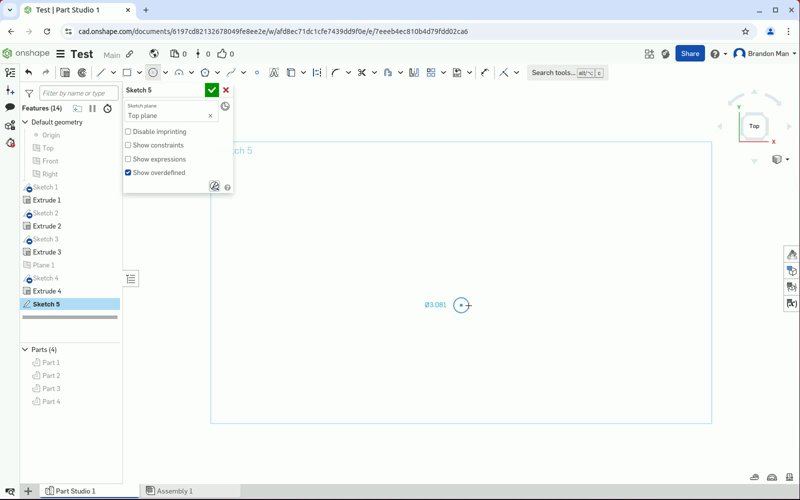
click(468, 305)
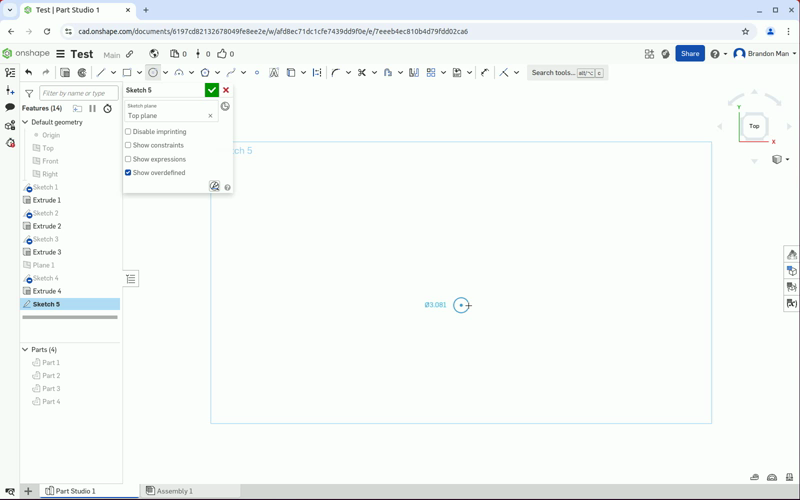
key(esc)
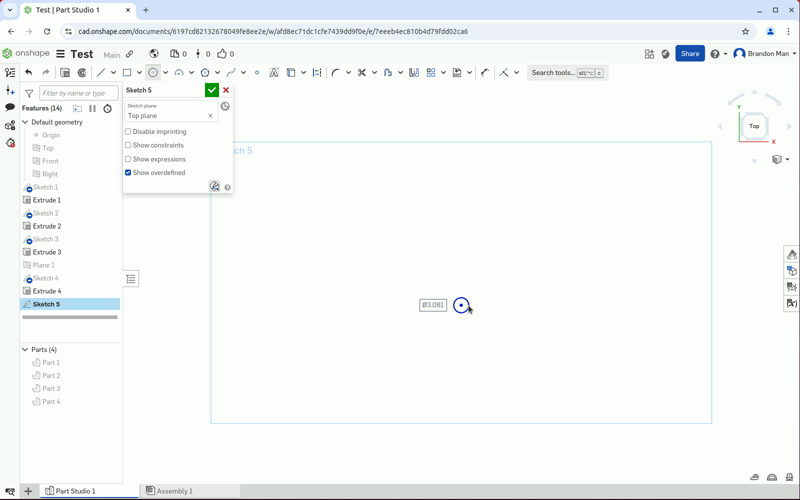
mouse_move(458, 311)
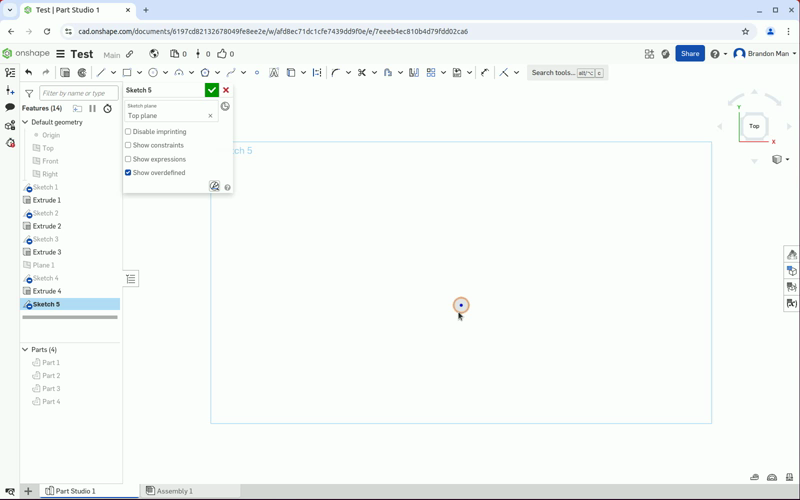
scroll(6)
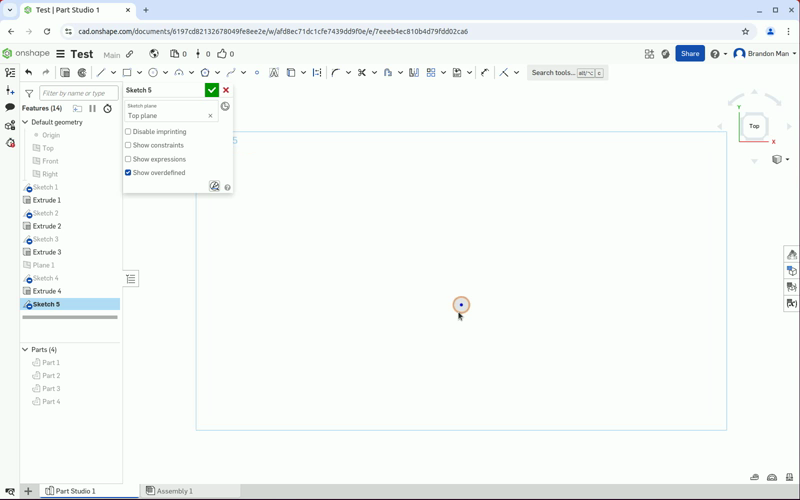
scroll(6)
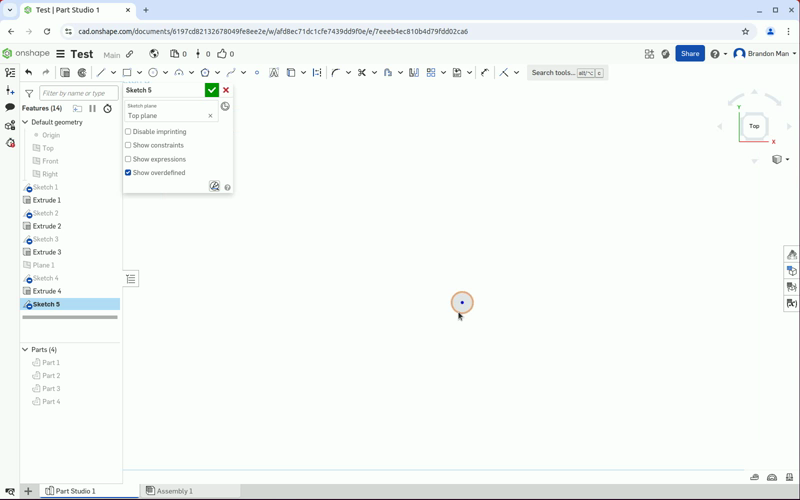
scroll(6)
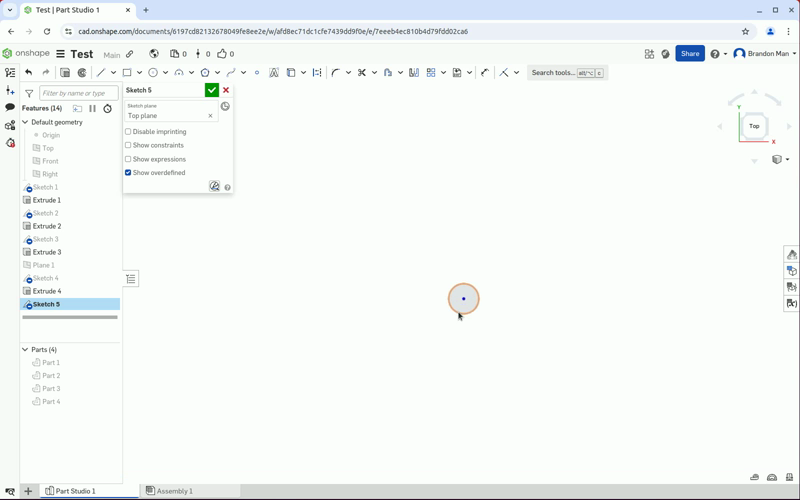
scroll(6)
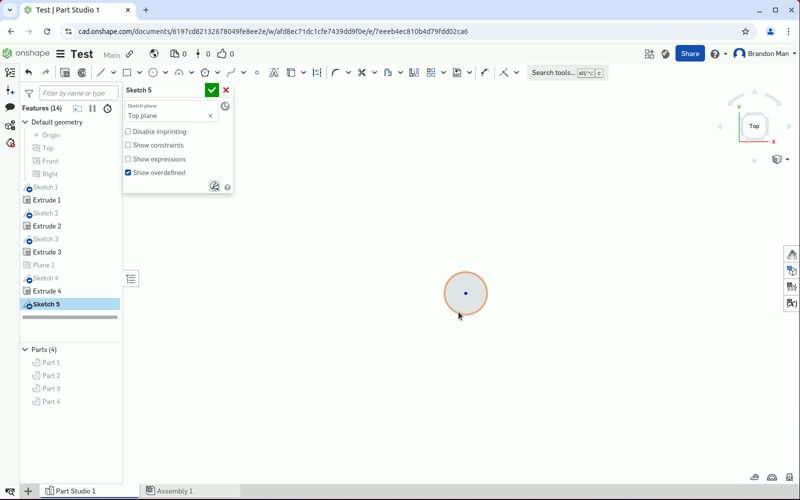
scroll(6)
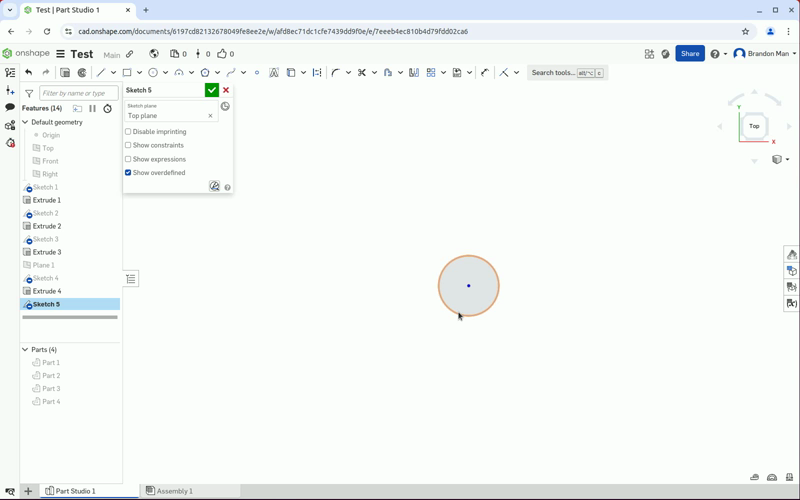
scroll(6)
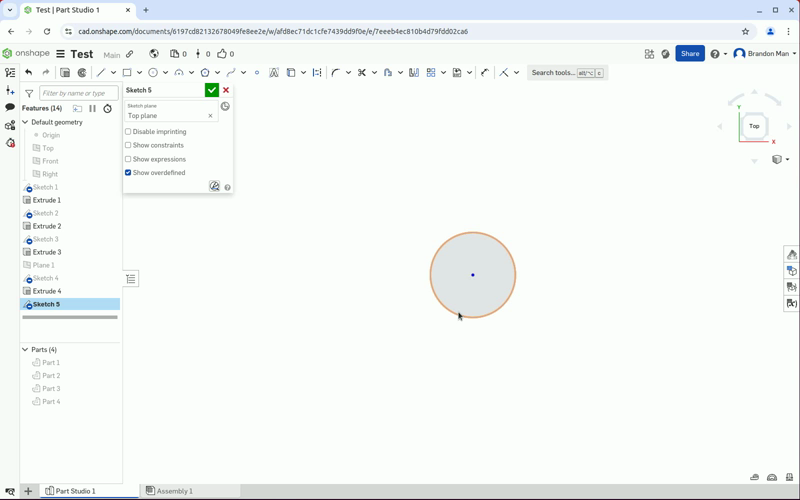
scroll(6)
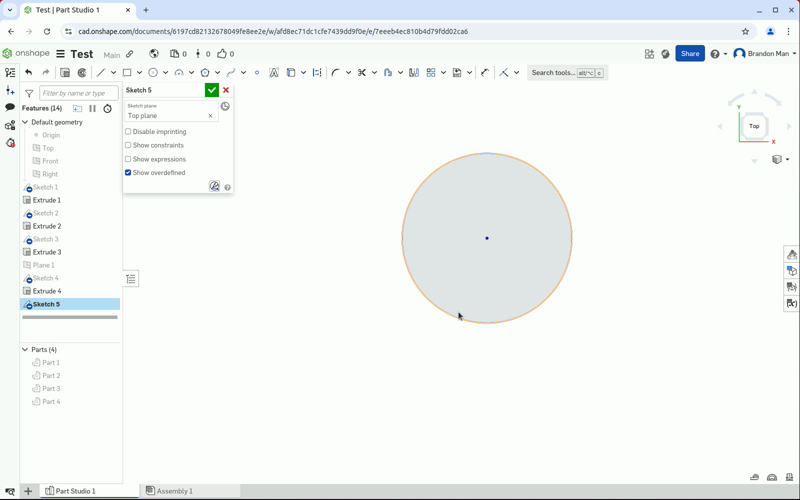
click(458, 311)
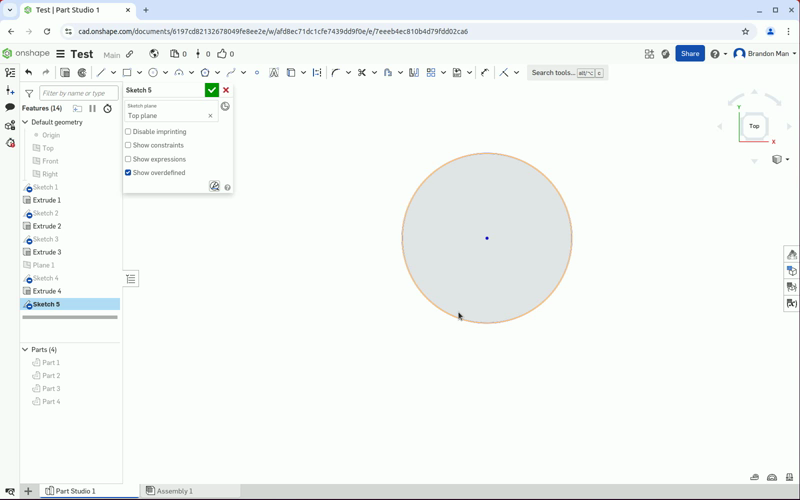
scroll(-6)
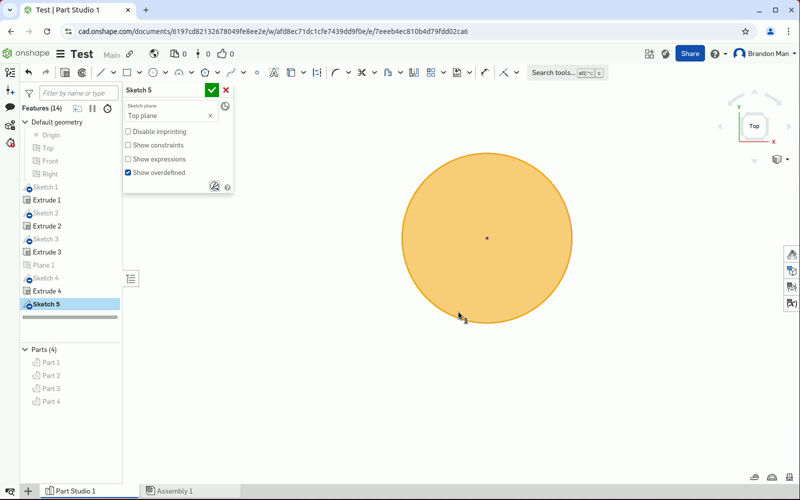
scroll(-6)
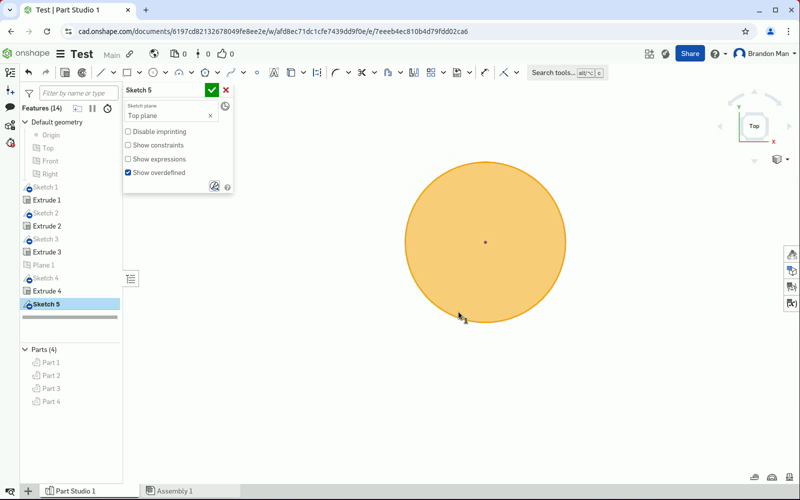
scroll(-6)
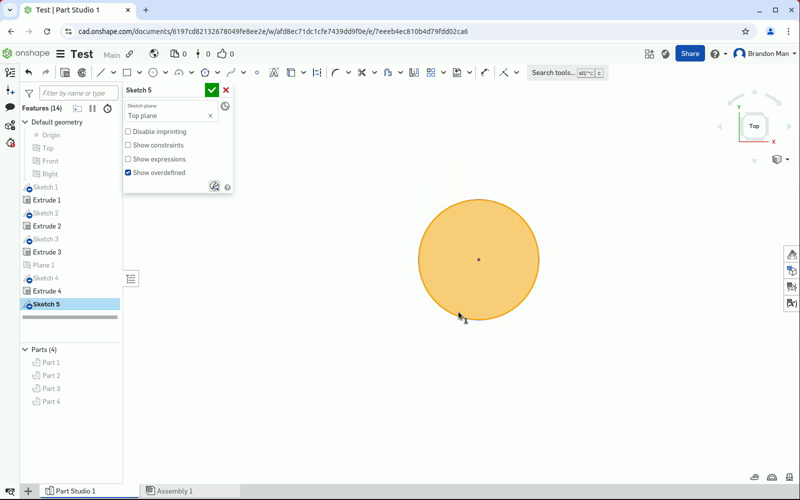
scroll(-6)
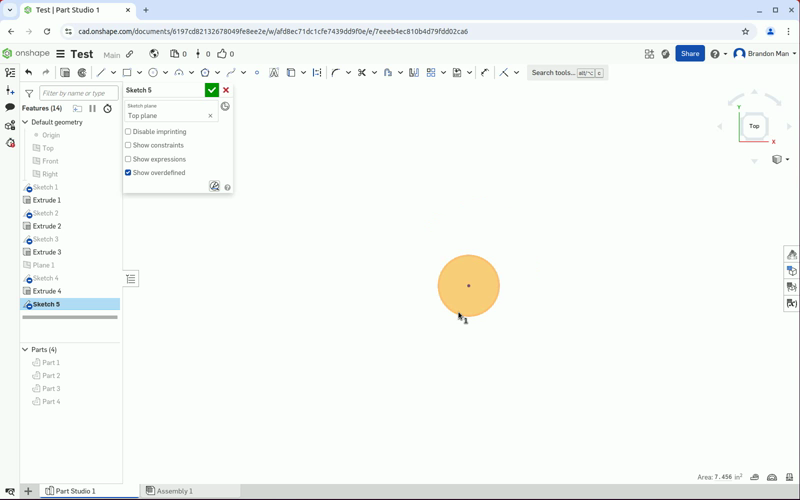
scroll(-6)
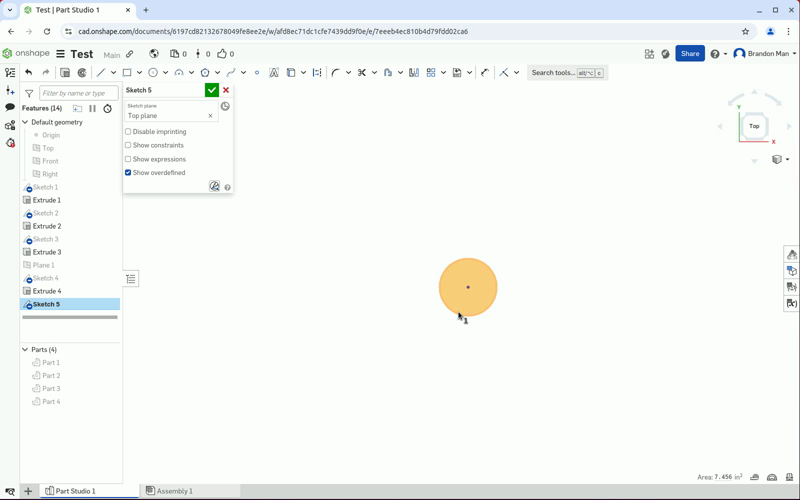
scroll(-6)
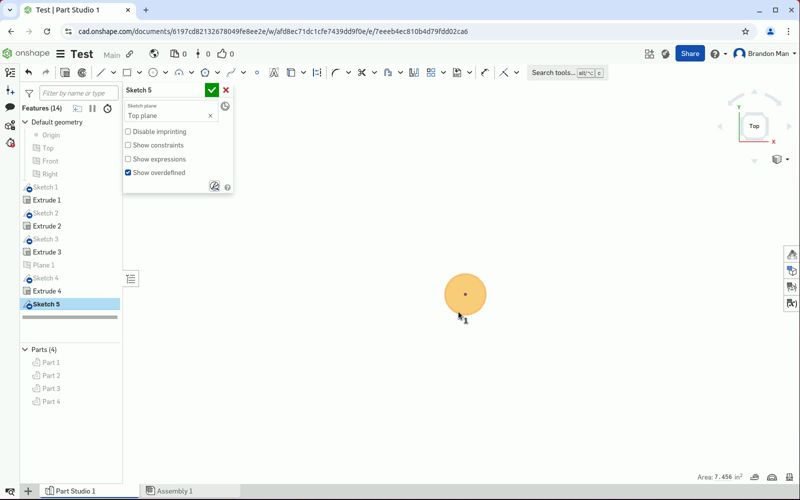
scroll(-6)
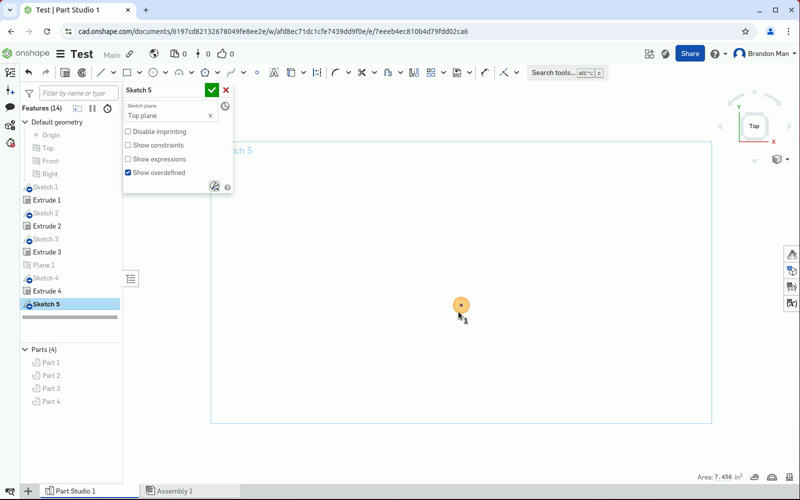
mouse_move(73, 352)
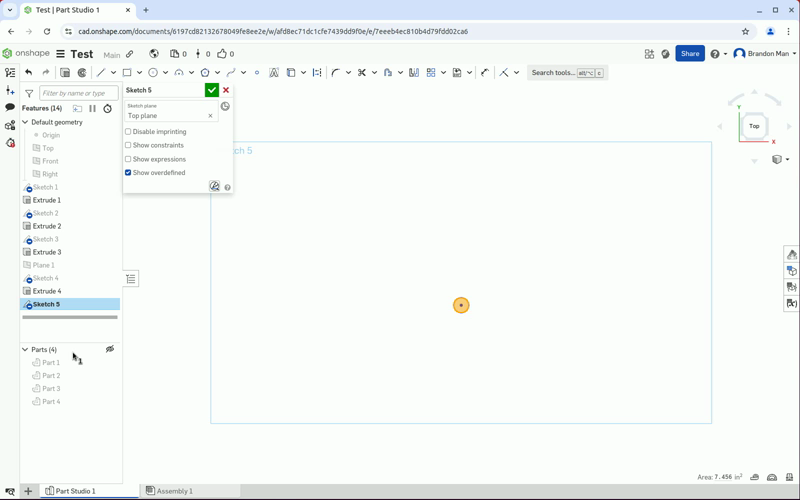
key(shift+y)
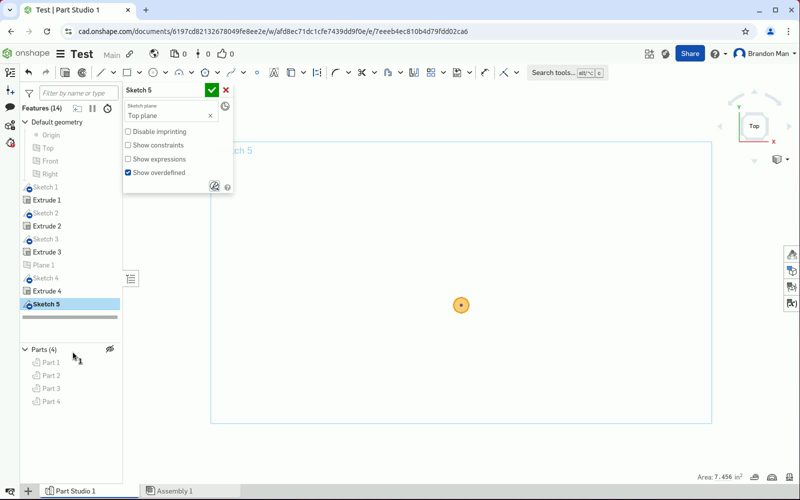
key(shift+e)
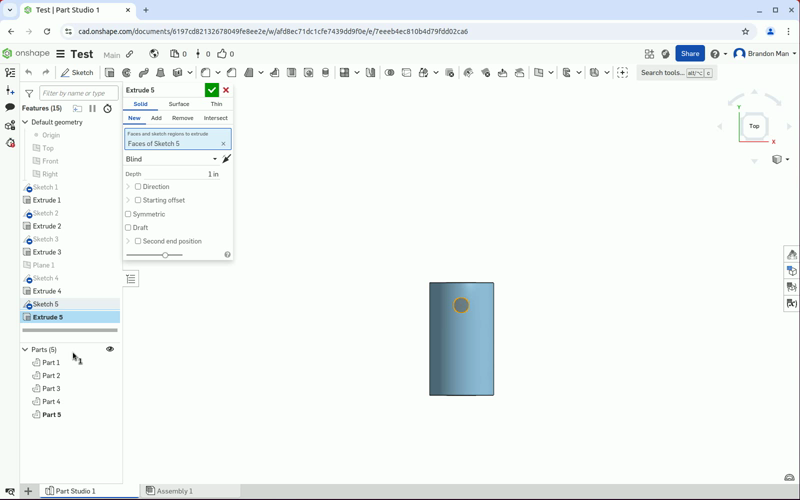
mouse_move(143, 106)
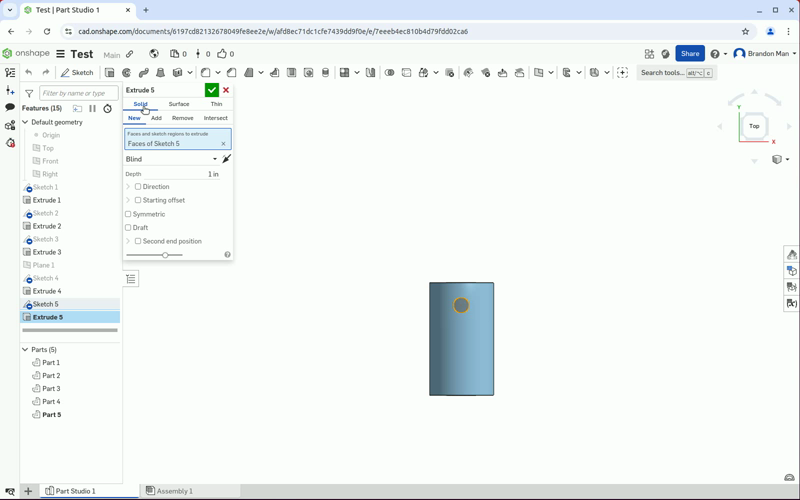
click(143, 106)
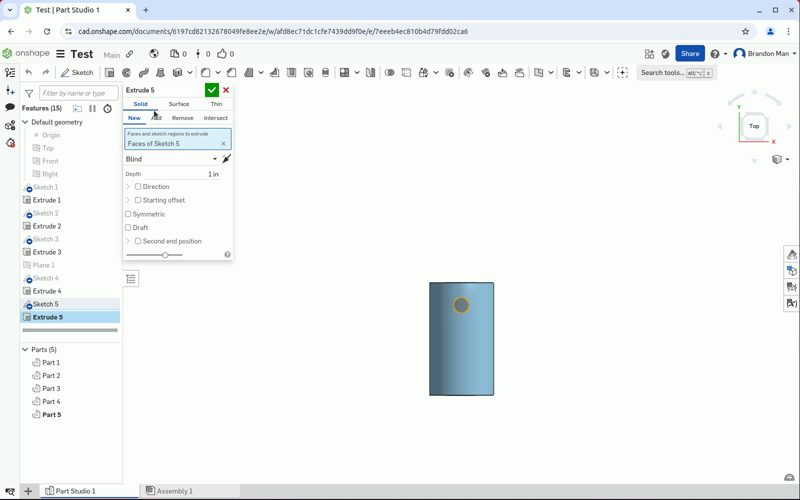
mouse_move(186, 120)
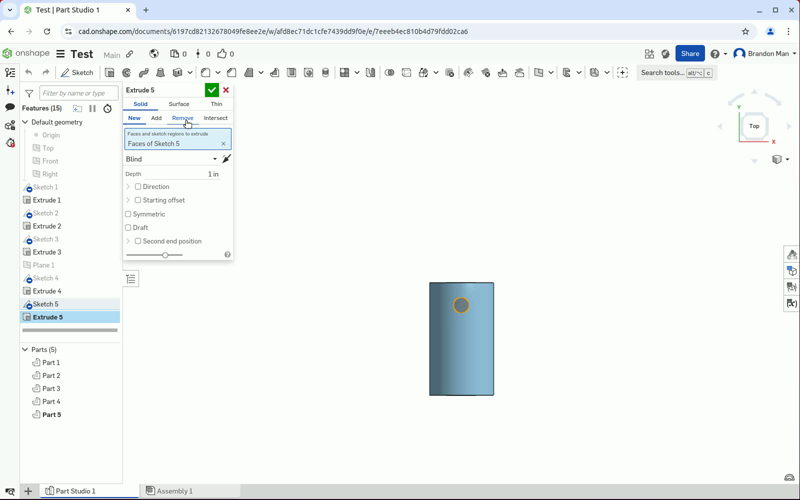
click(186, 120)
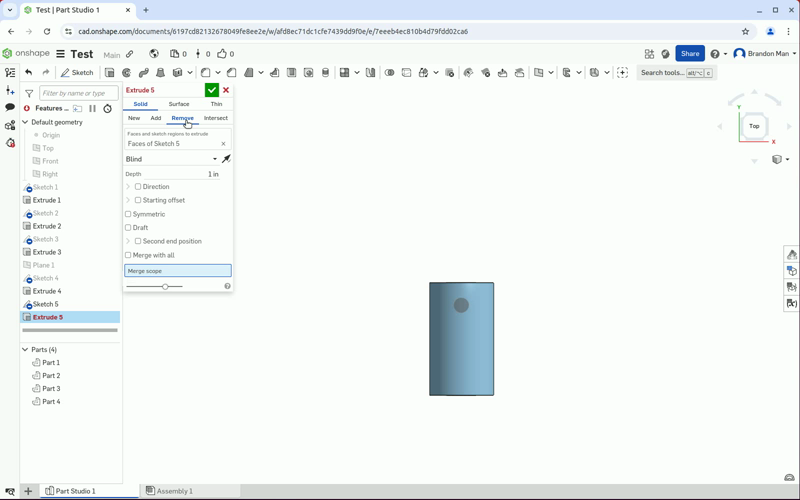
key(tab, 4)
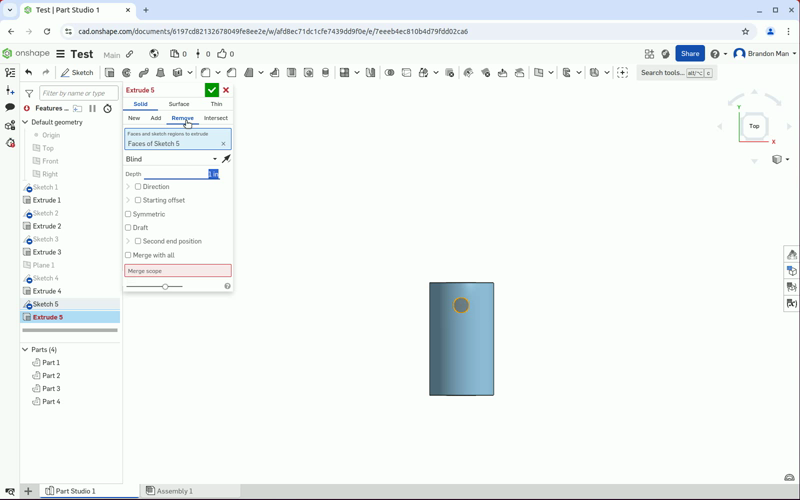
text(23.108)
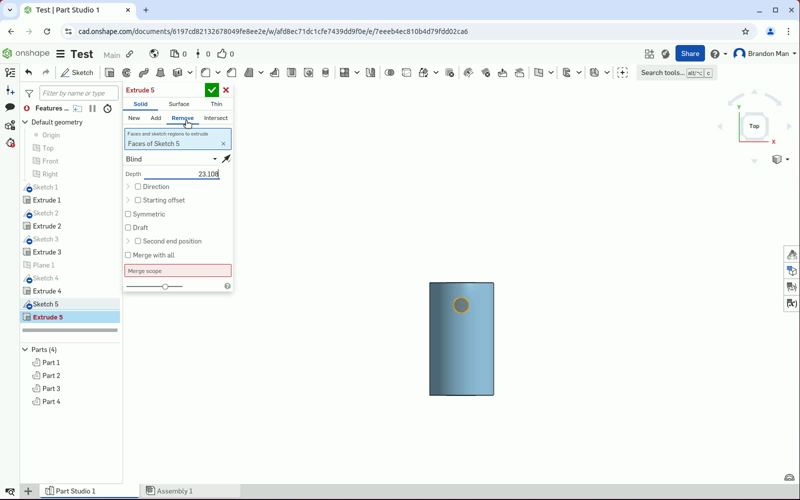
key(tab, 6)
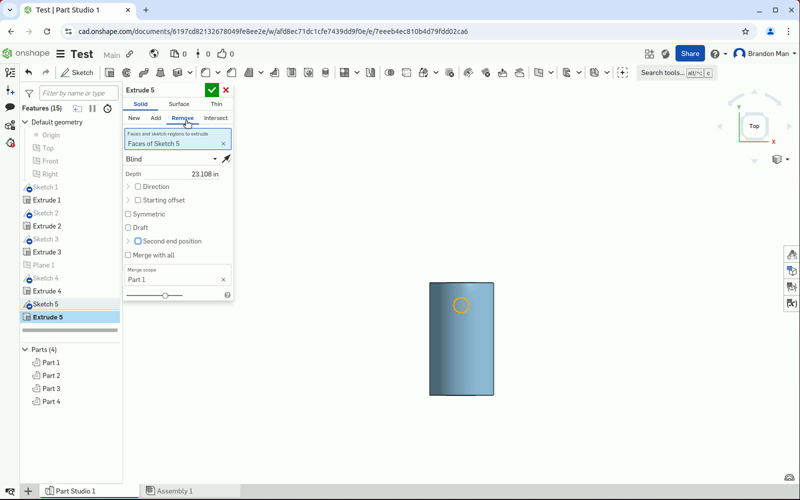
key(space)
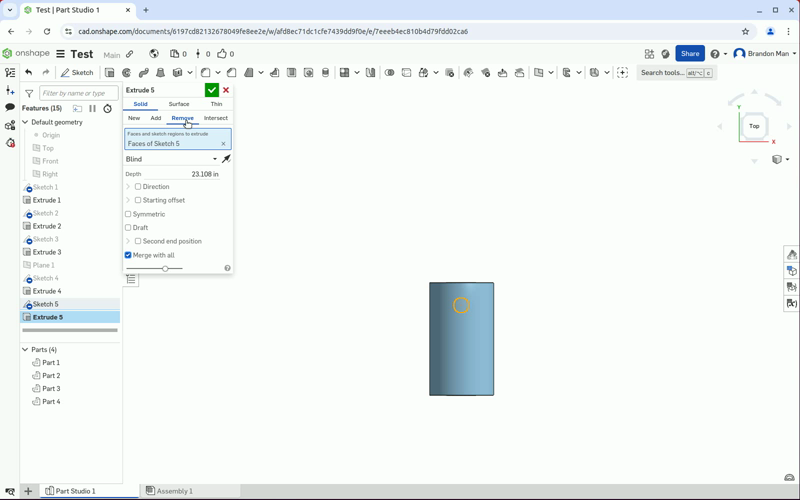
key(enter)
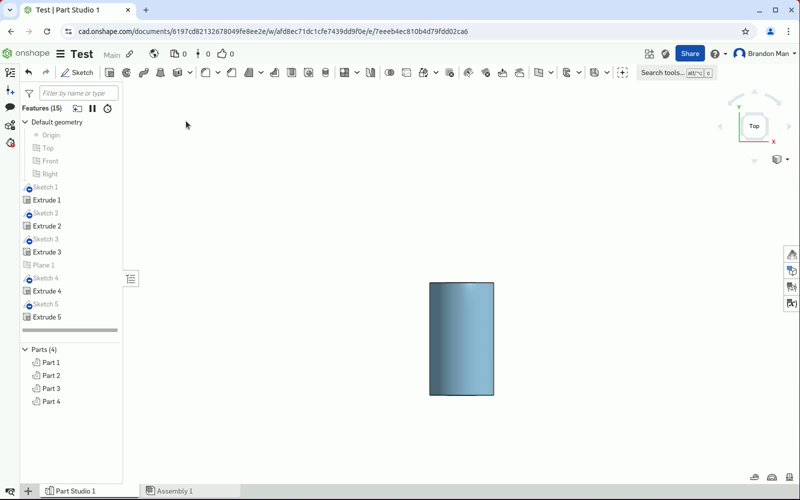
key(shift+h)
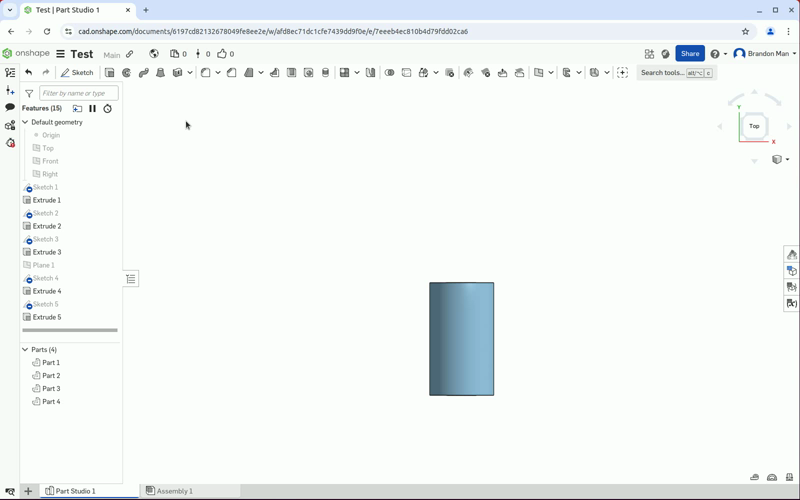
key(shift+h)
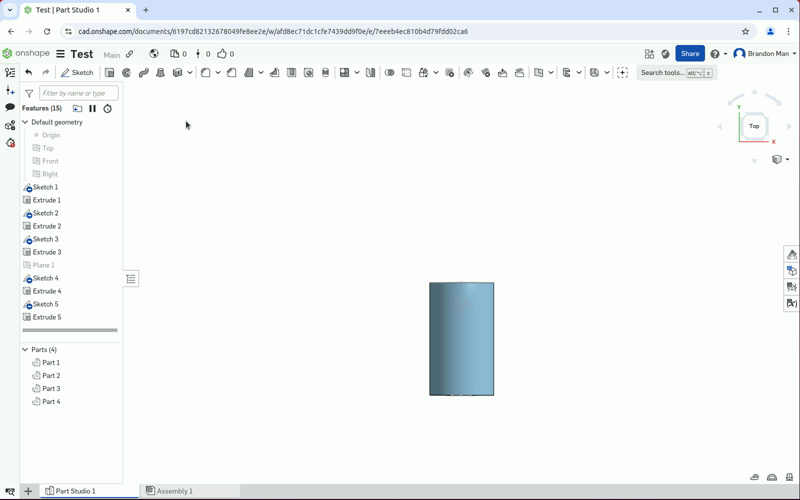
key(shift+7)
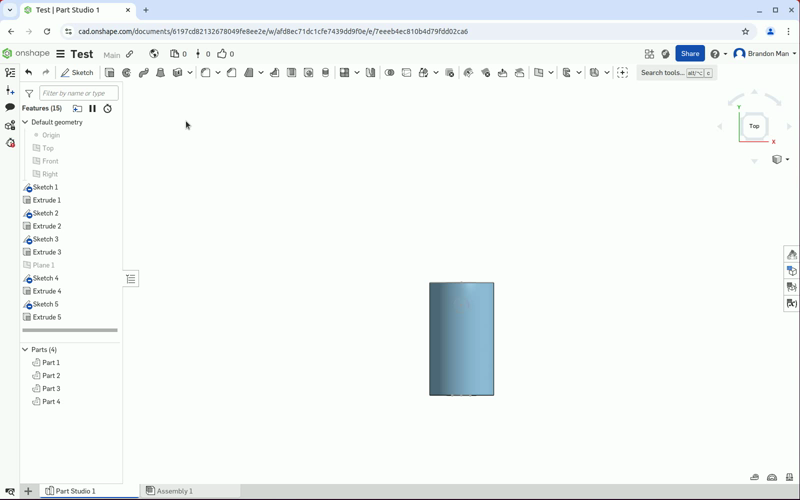
key(up, 3)
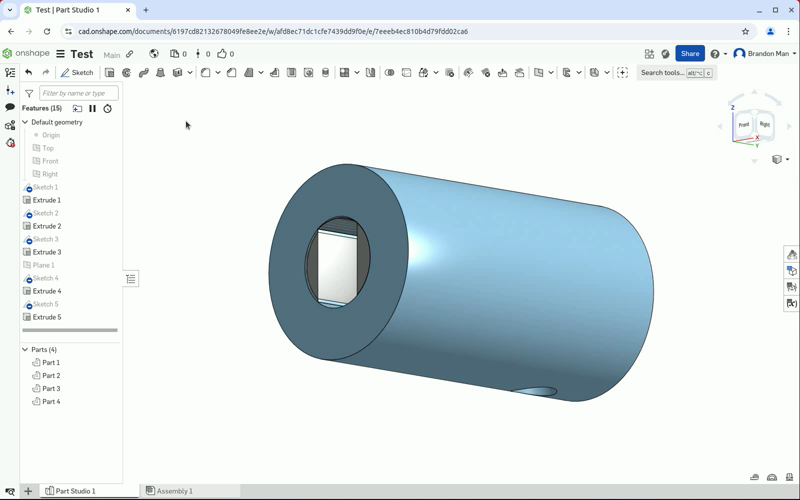
key(left, 3)
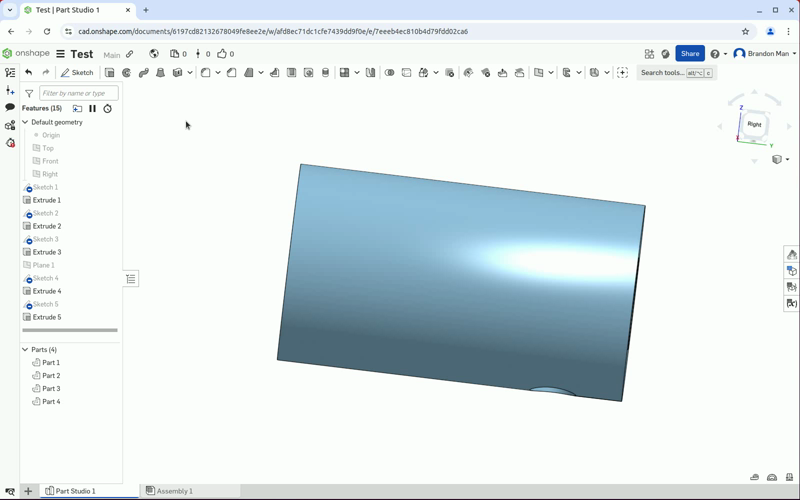
key(right, 3)
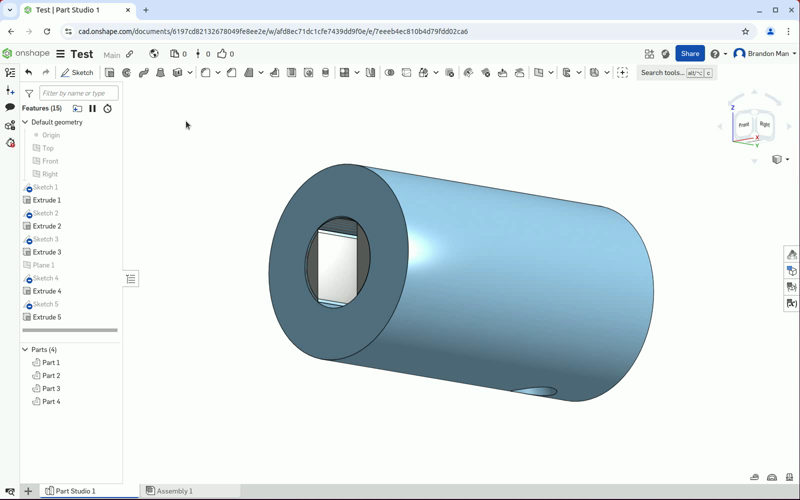
key(down, 3)
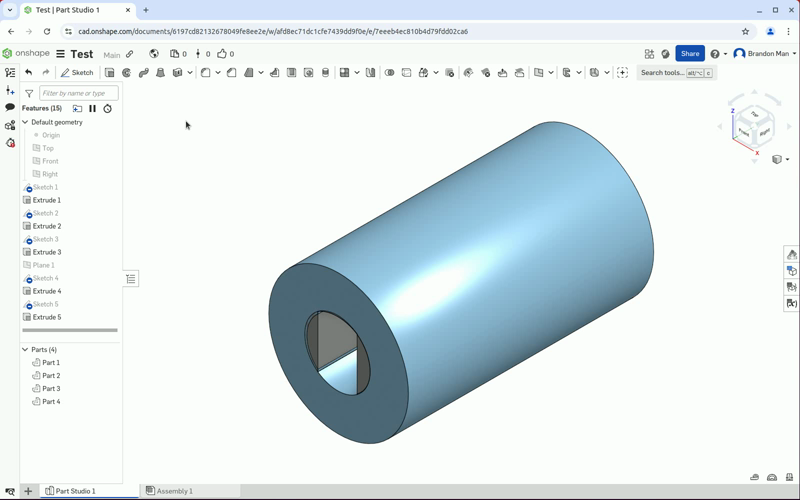
mouse_move(73, 189)
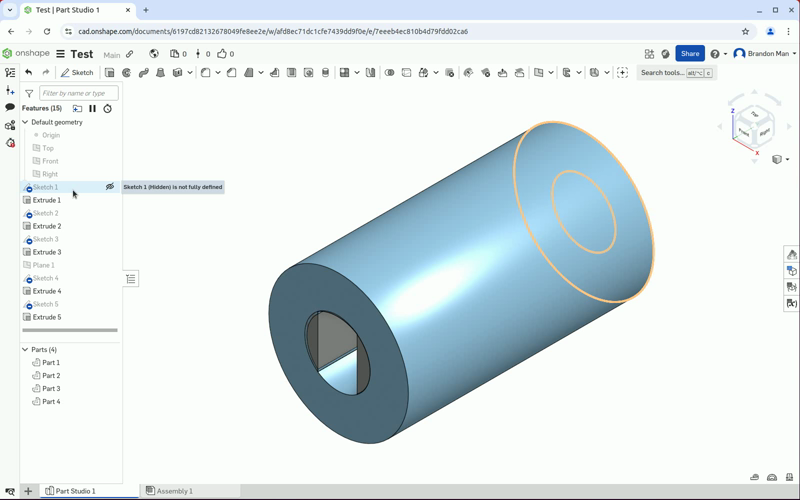
click(73, 189)